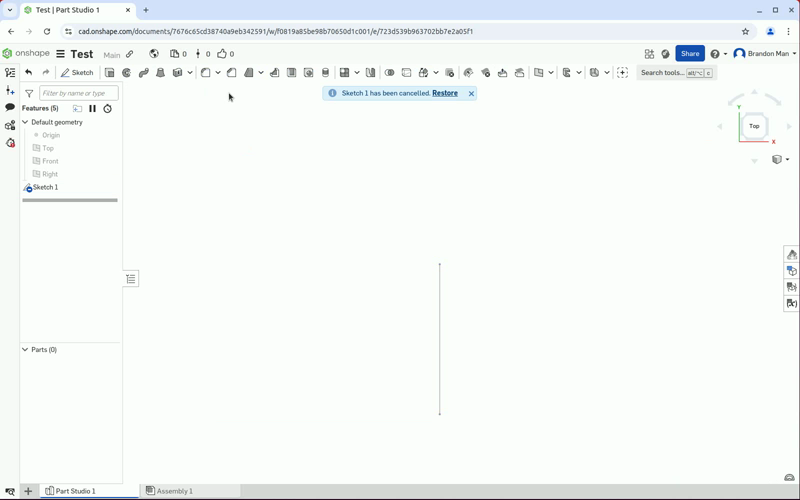
key(shift+h)
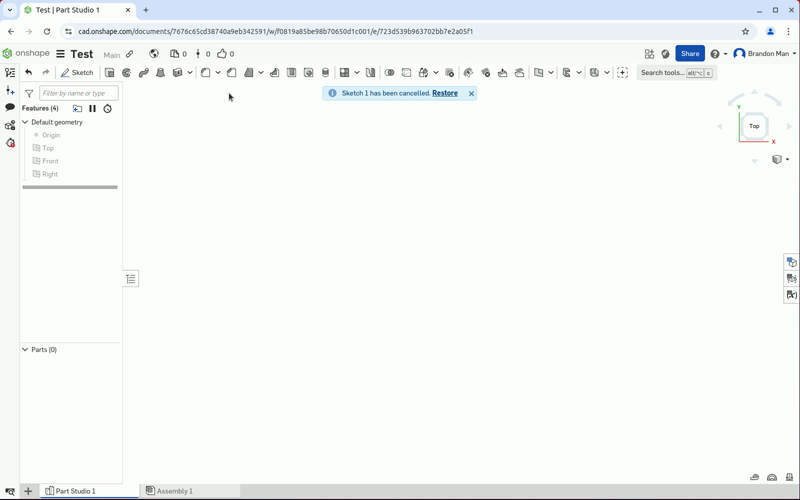
mouse_move(73, 352)
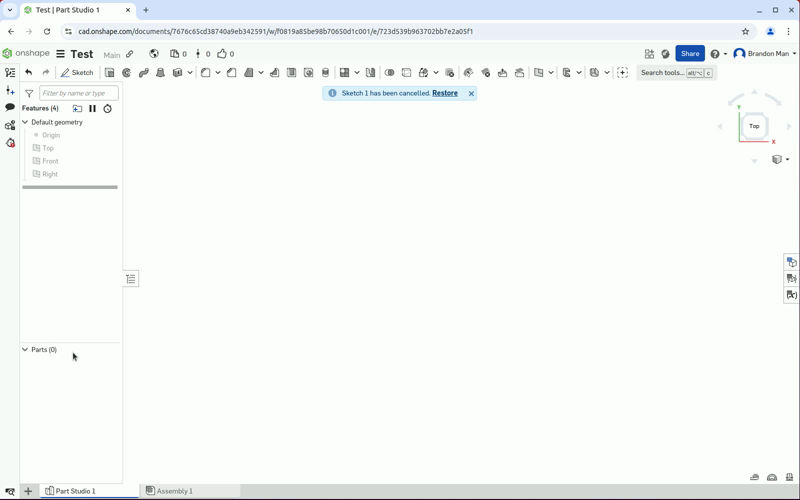
key(y)
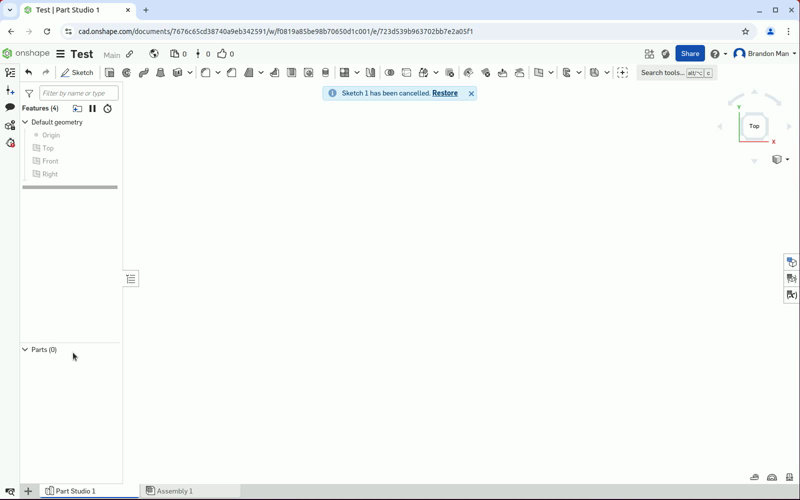
key(shift+p)
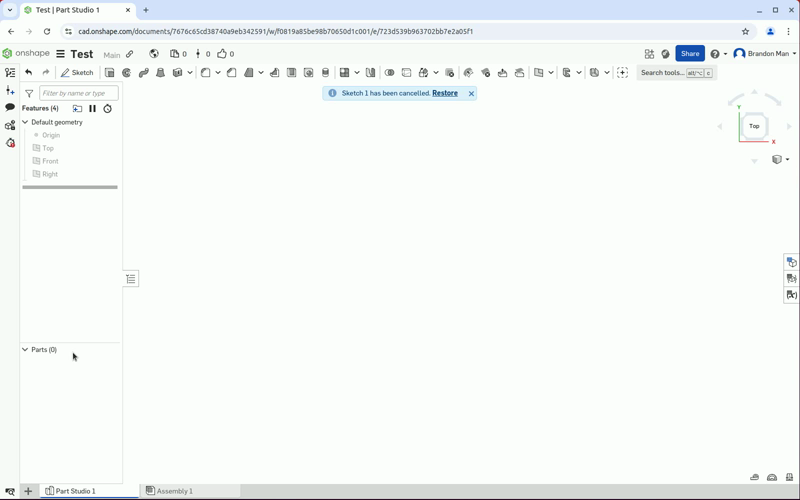
key(space)
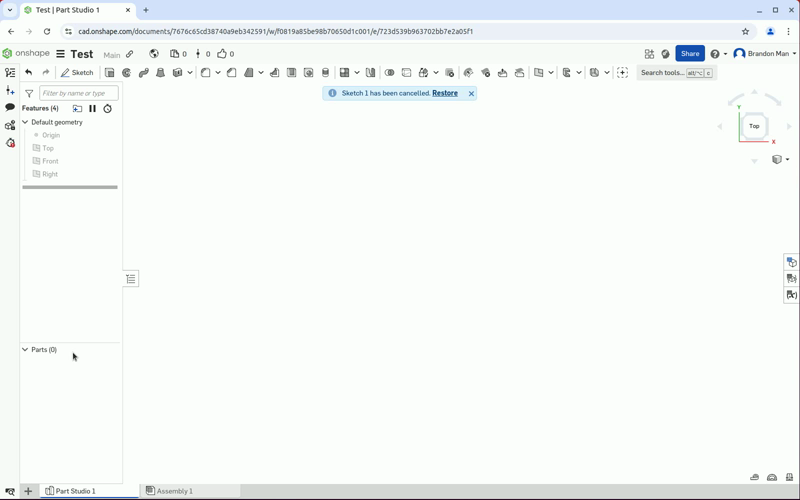
key_down(shift)
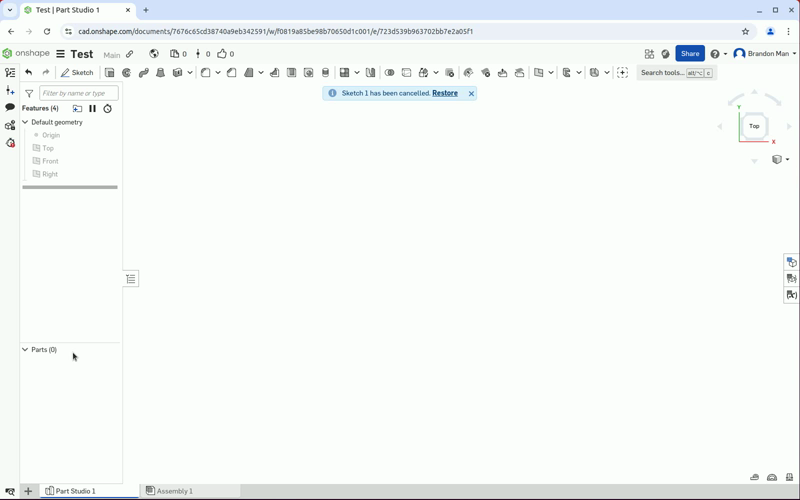
key(up)
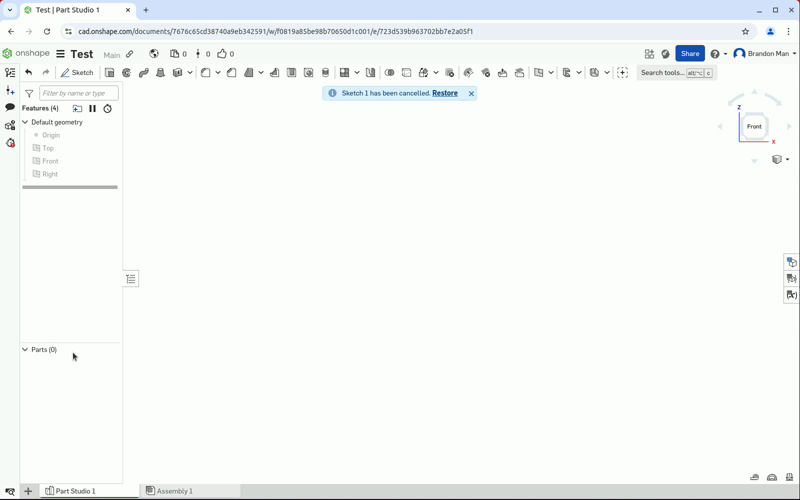
key_up(shift)
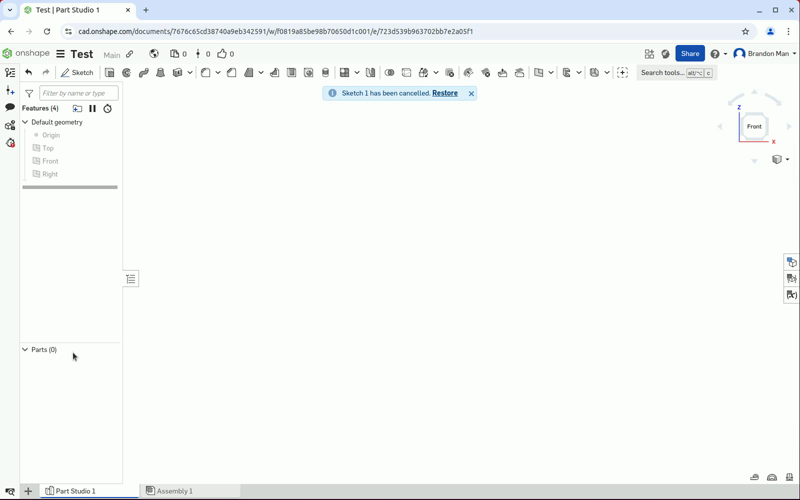
mouse_move(73, 352)
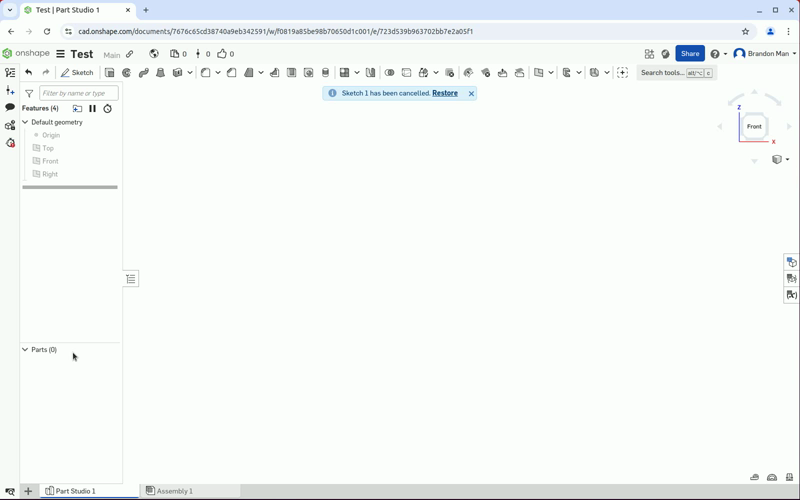
key(shift+y)
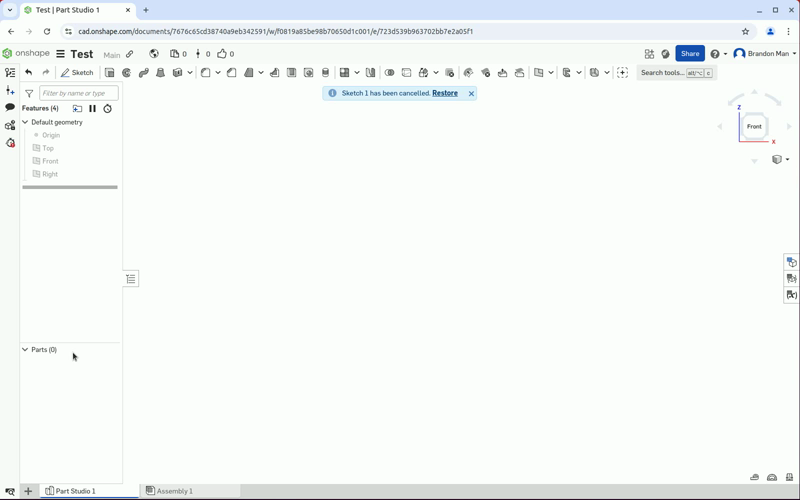
key(shift+s)
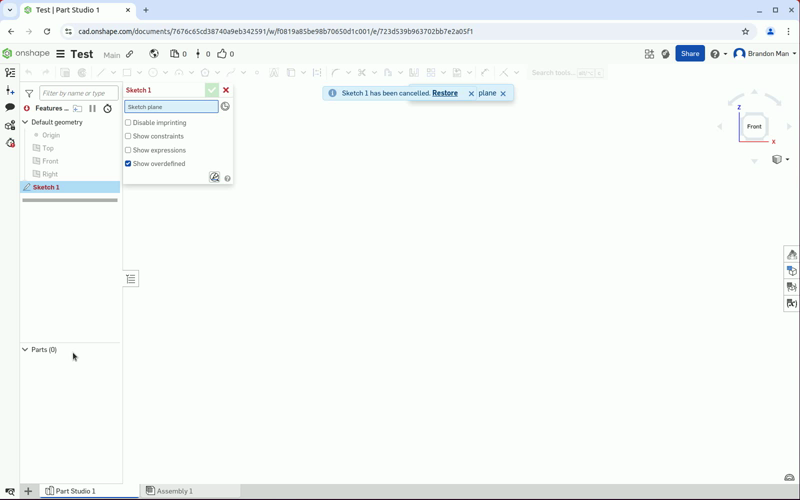
mouse_move(73, 163)
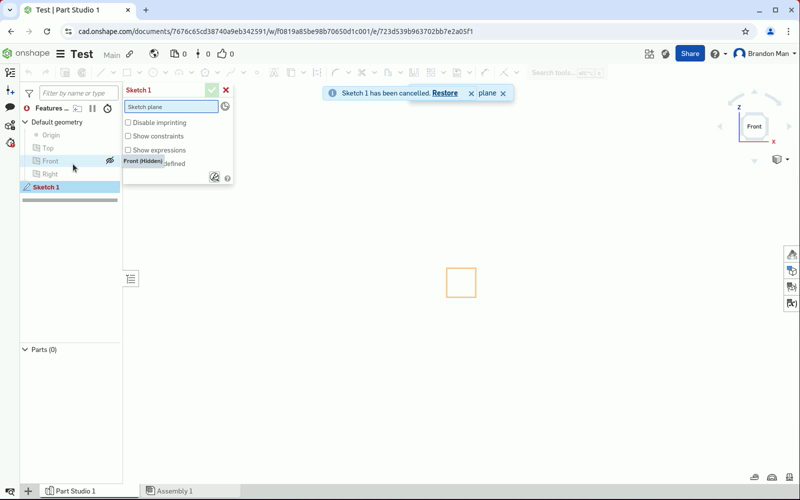
click(73, 163)
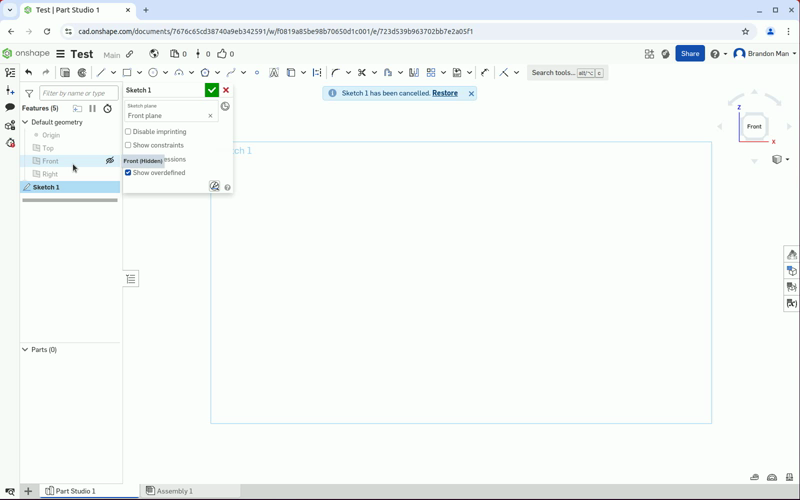
mouse_move(73, 352)
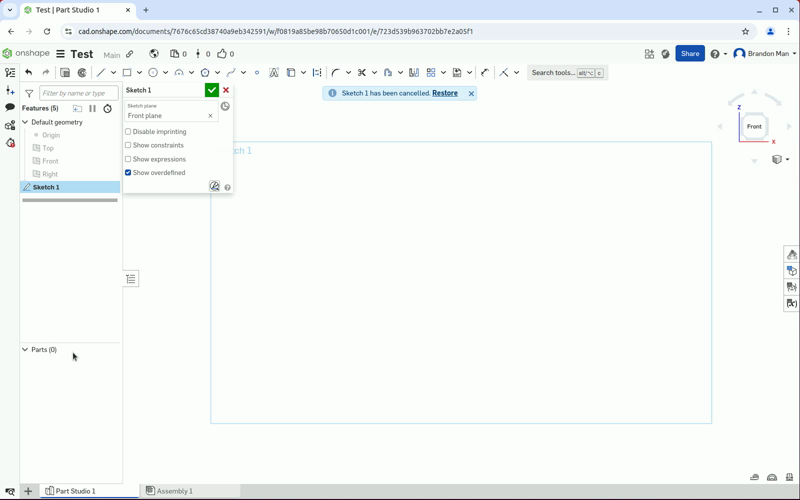
key(y)
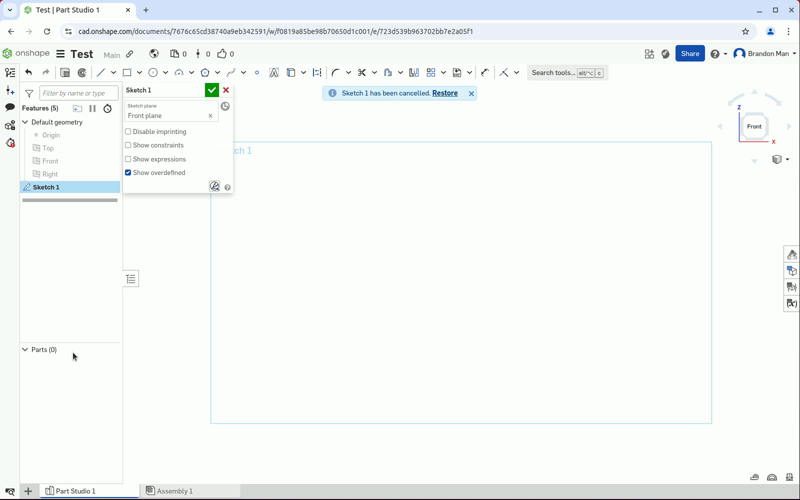
key(l)
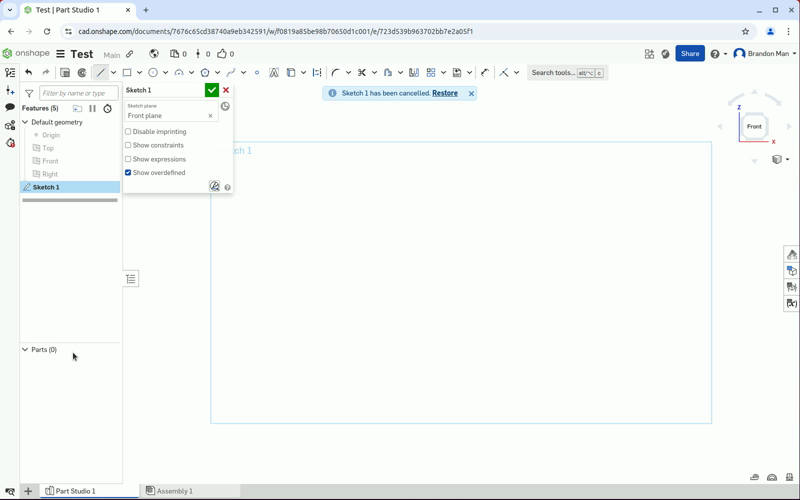
key_down(shift)
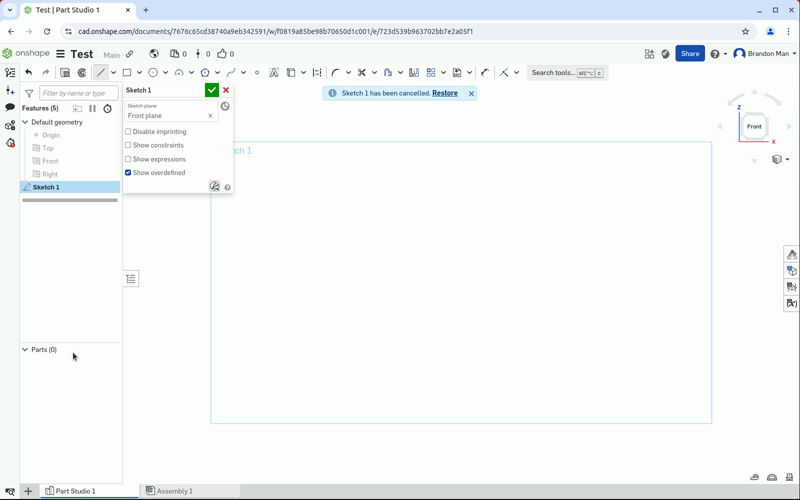
mouse_move(461, 308)
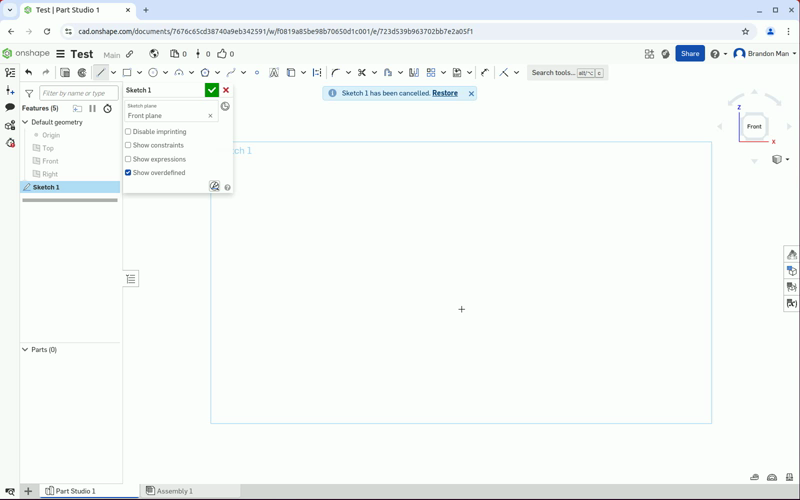
click(461, 308)
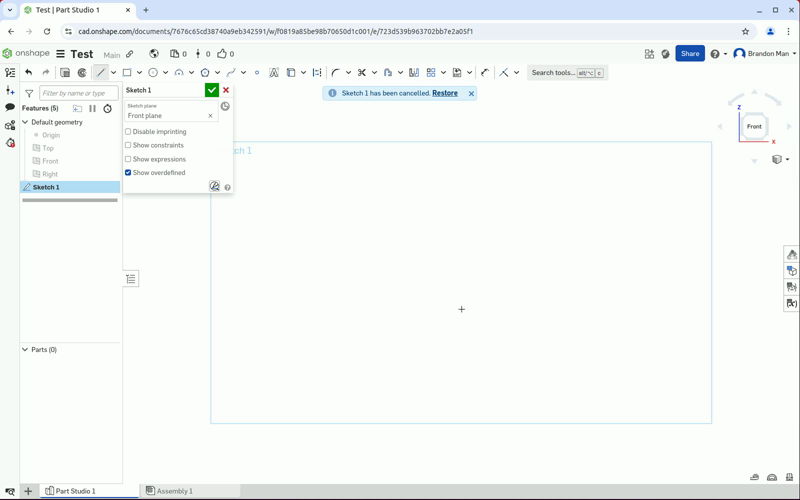
key_up(shift)
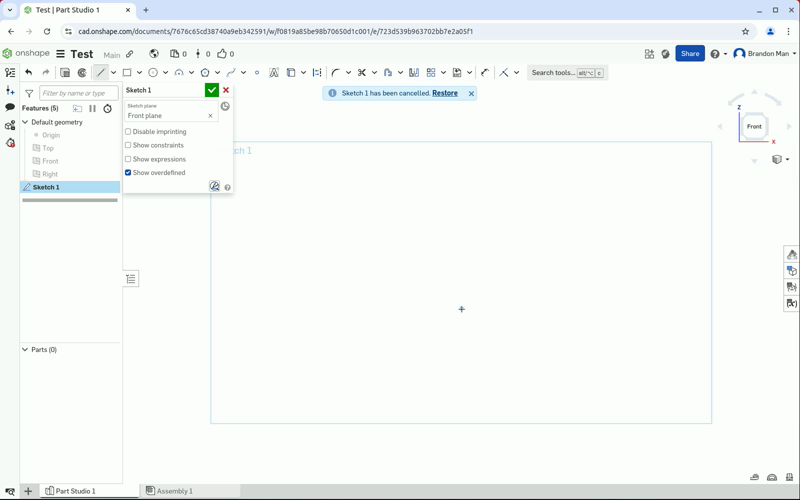
key_down(shift)
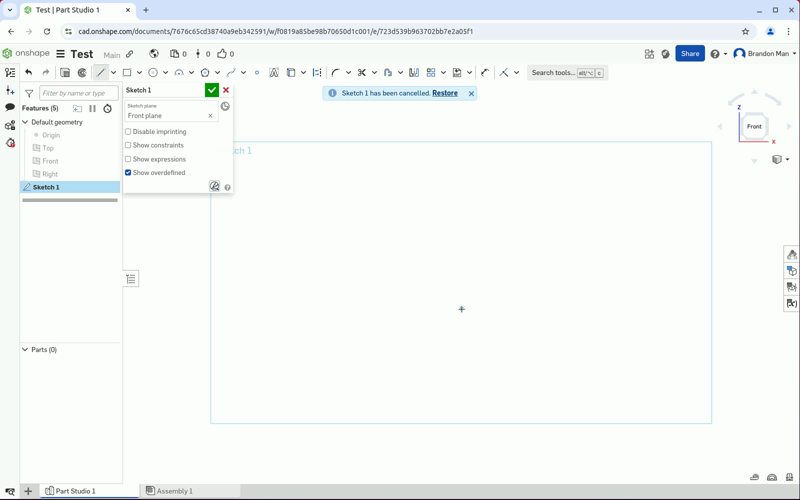
mouse_move(552, 305)
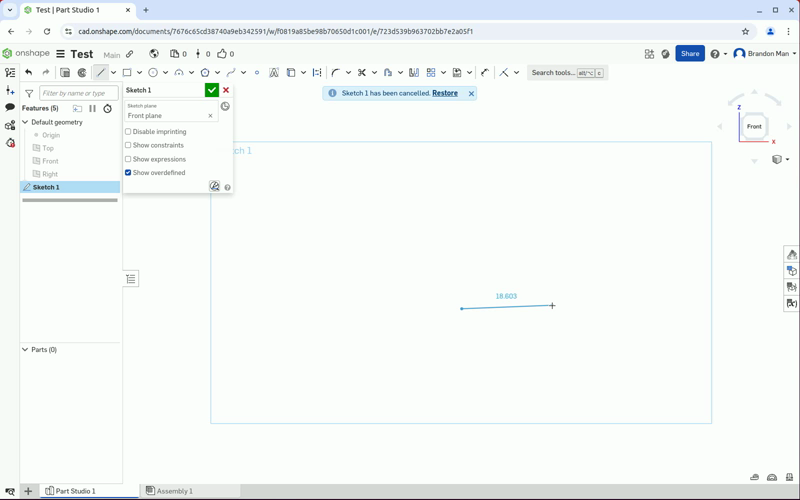
click(552, 305)
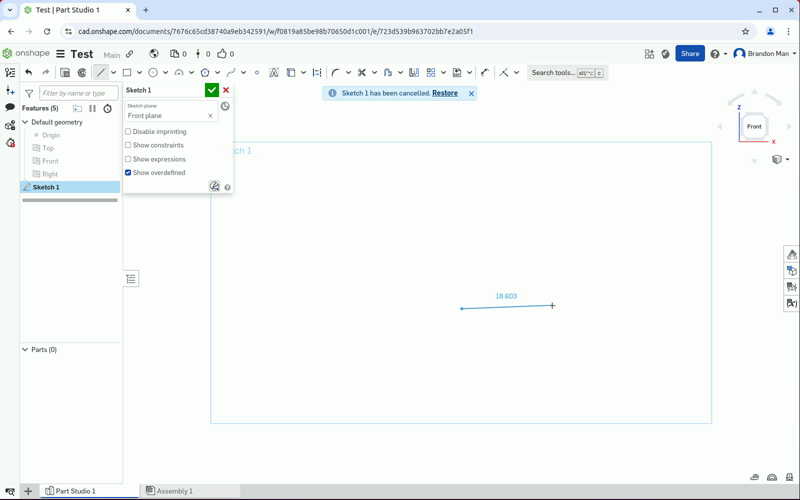
key_up(shift)
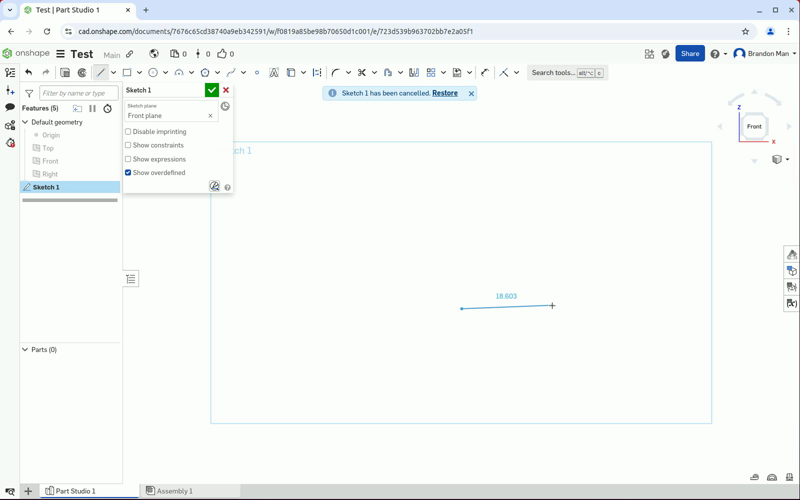
key(esc)
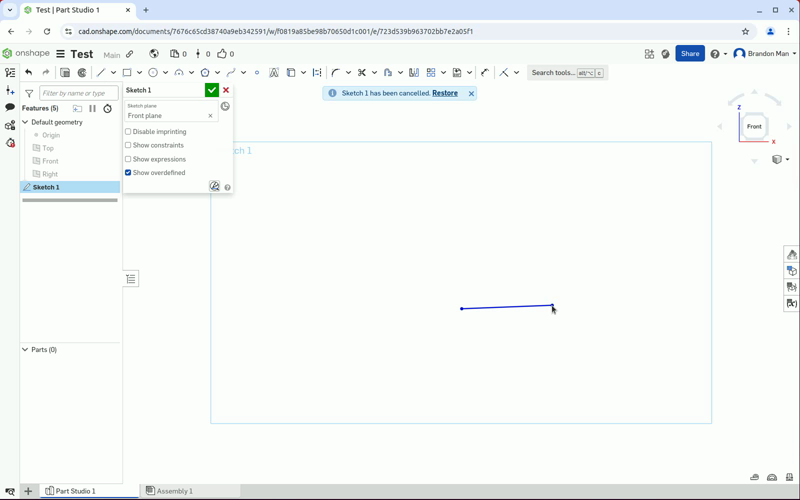
key(a)
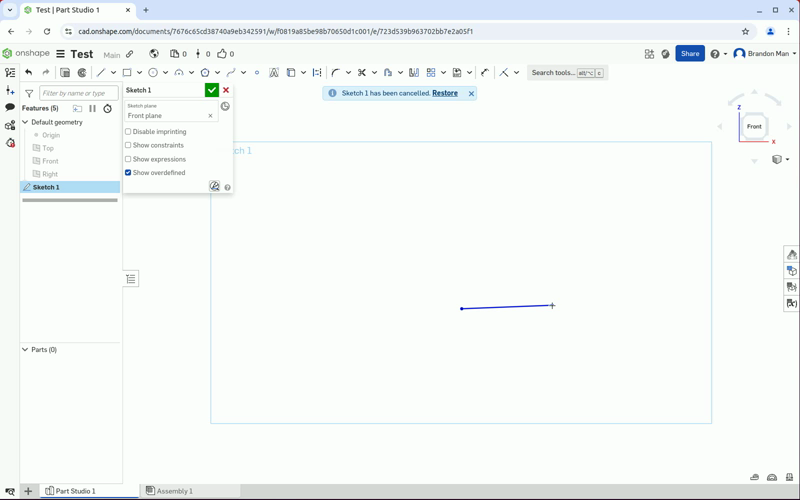
mouse_move(552, 305)
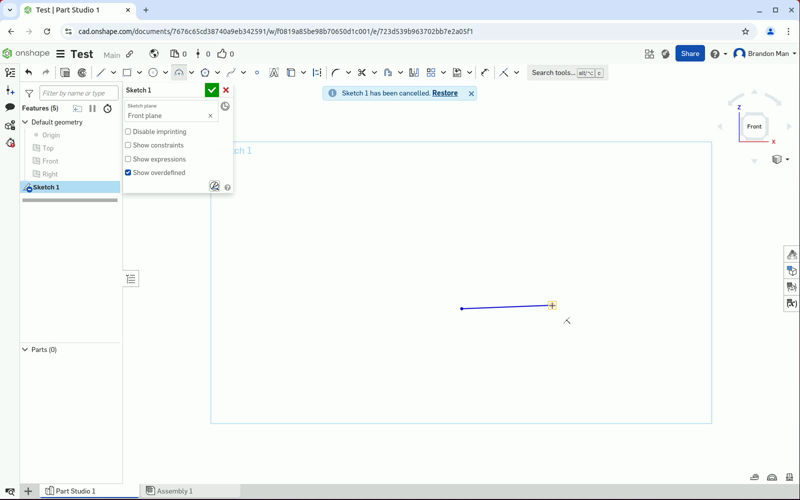
click(552, 305)
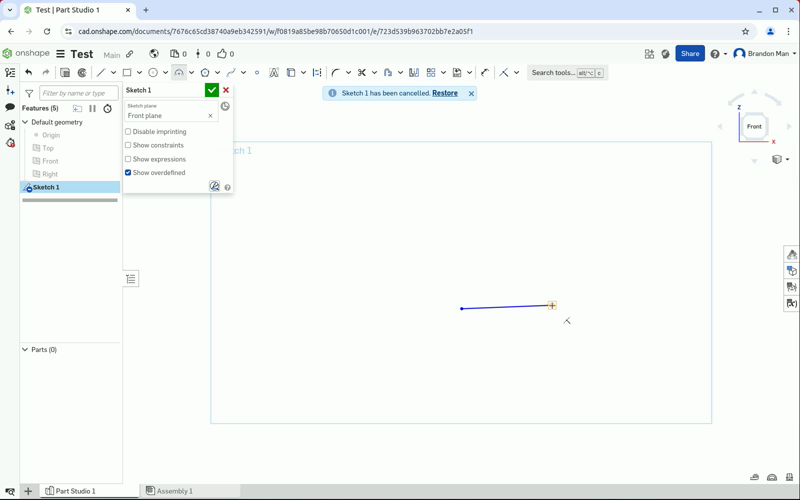
key_down(shift)
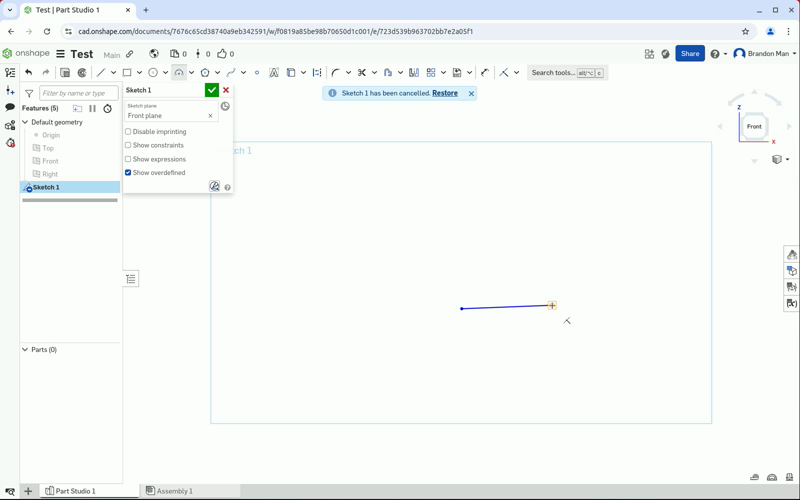
mouse_move(552, 260)
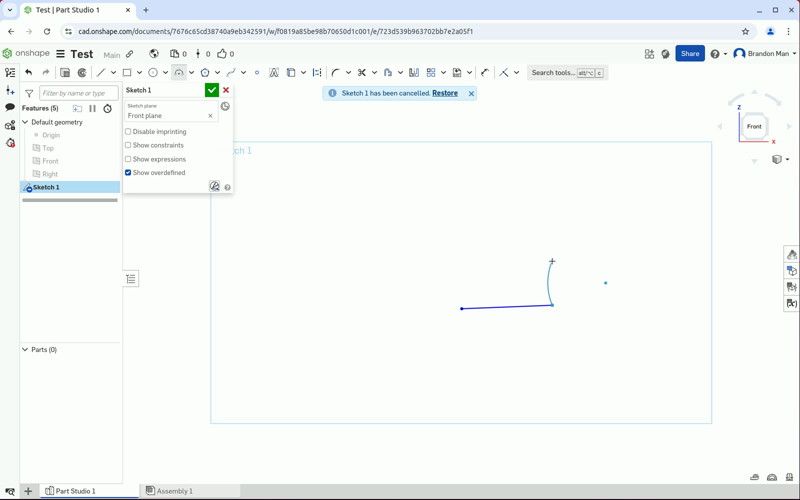
click(552, 260)
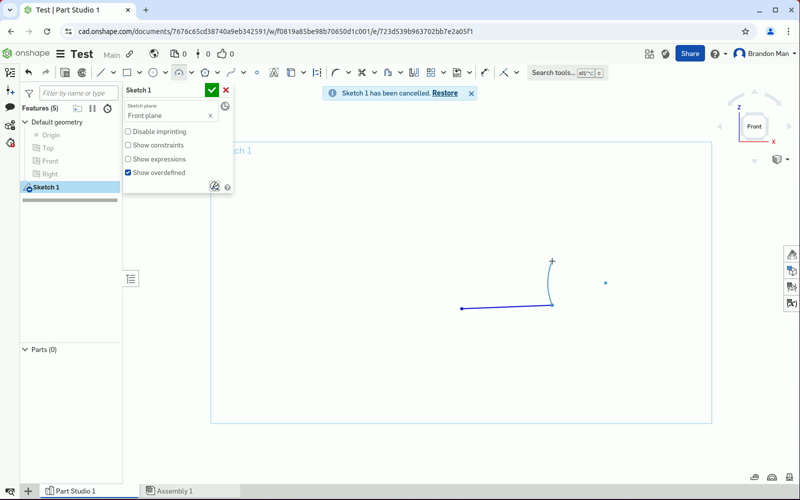
mouse_move(573, 282)
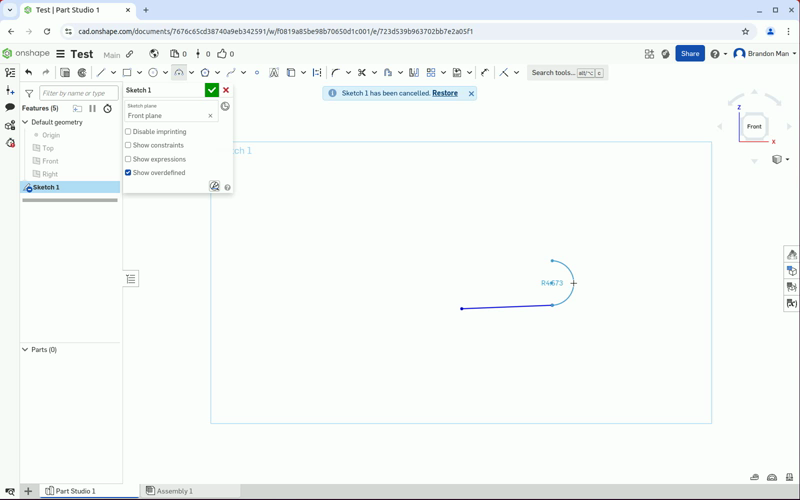
click(573, 282)
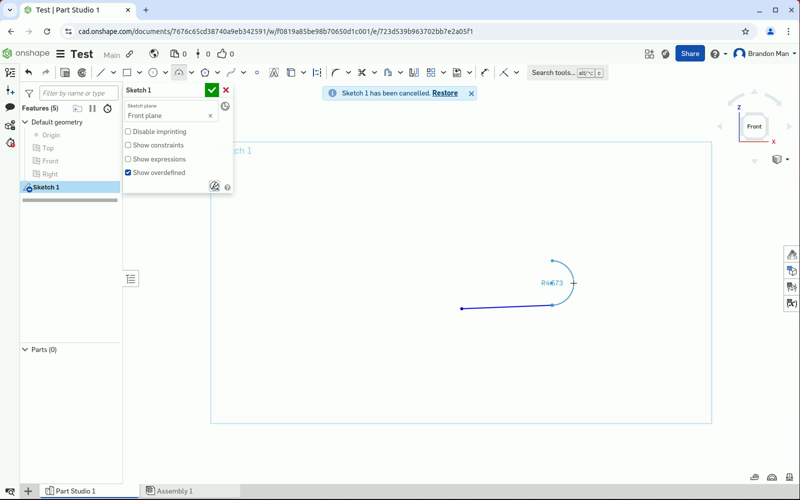
key_up(shift)
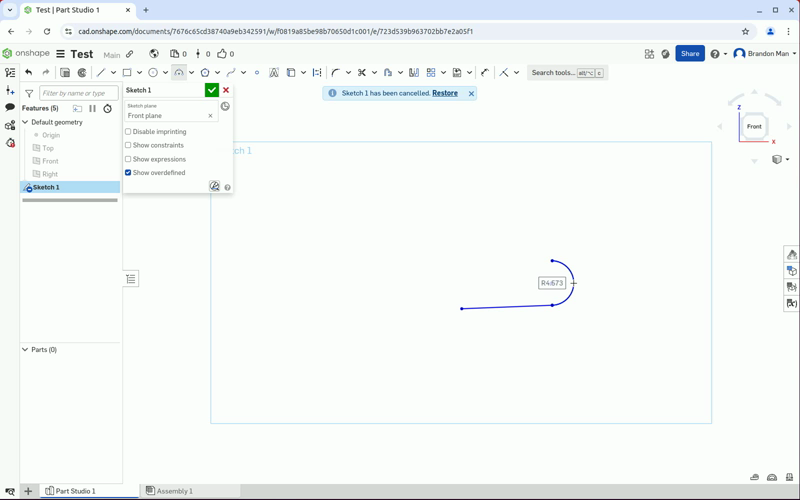
key(esc)
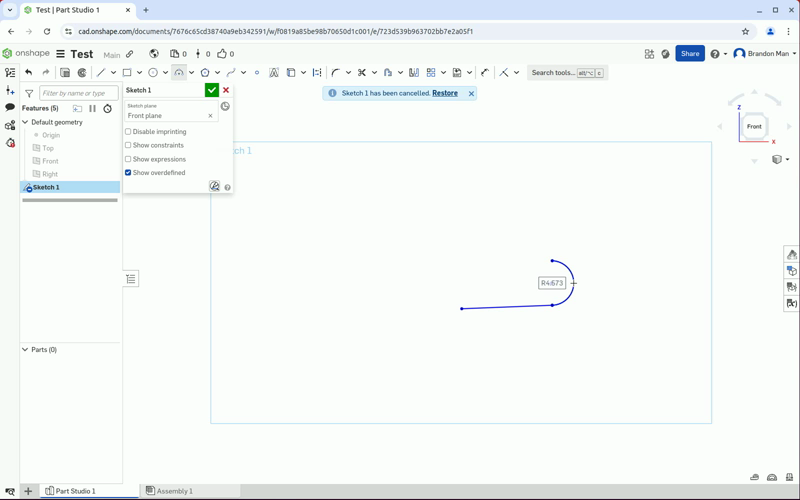
key(l)
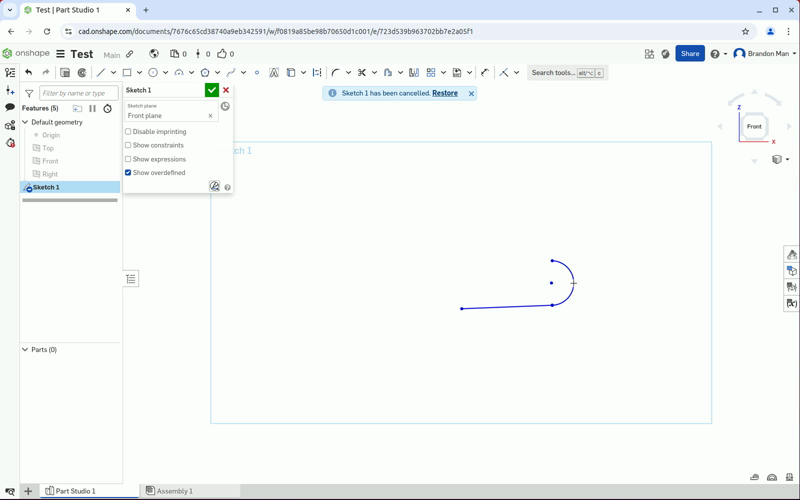
mouse_move(552, 260)
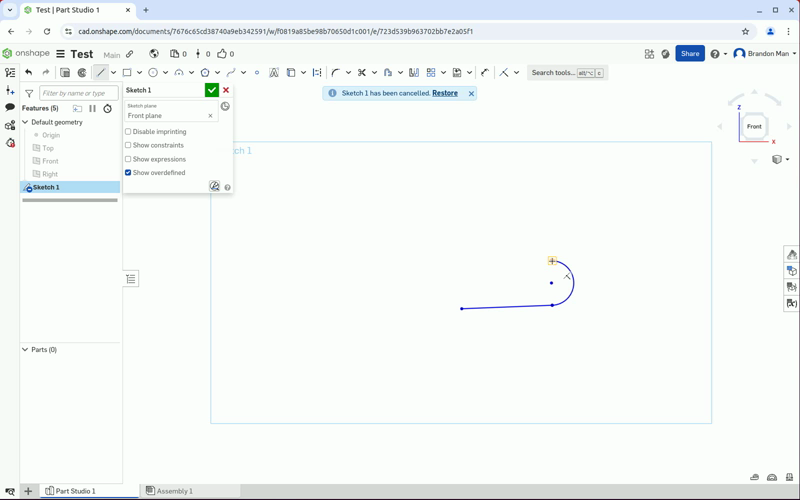
click(552, 260)
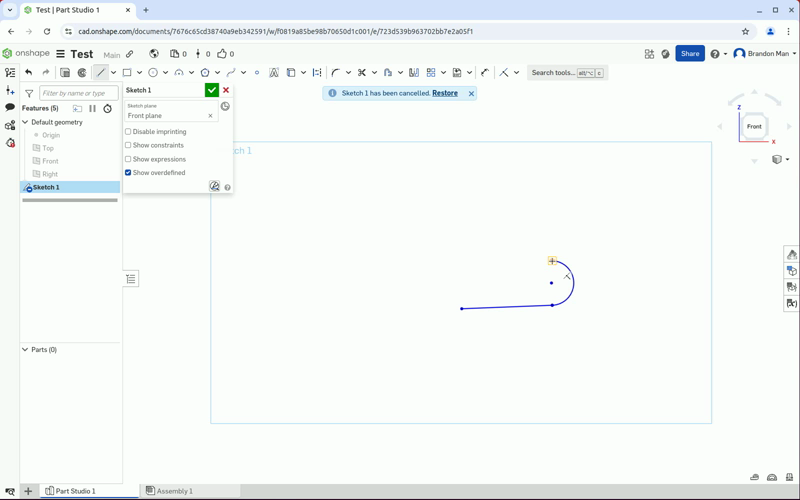
key_down(shift)
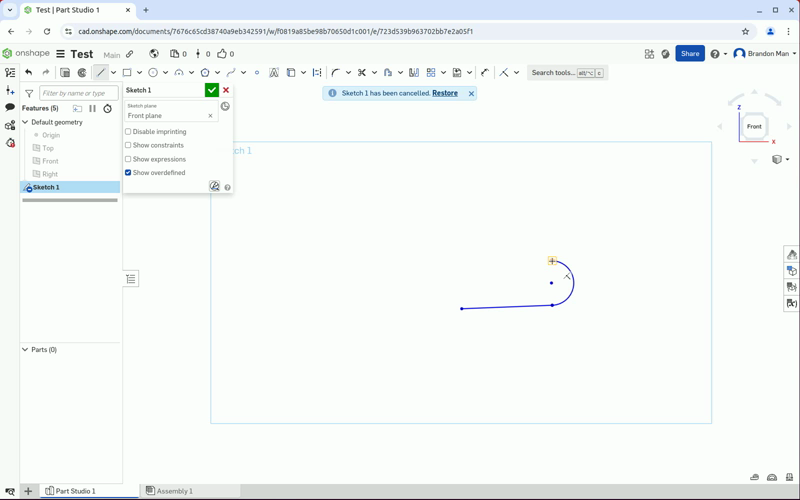
mouse_move(461, 257)
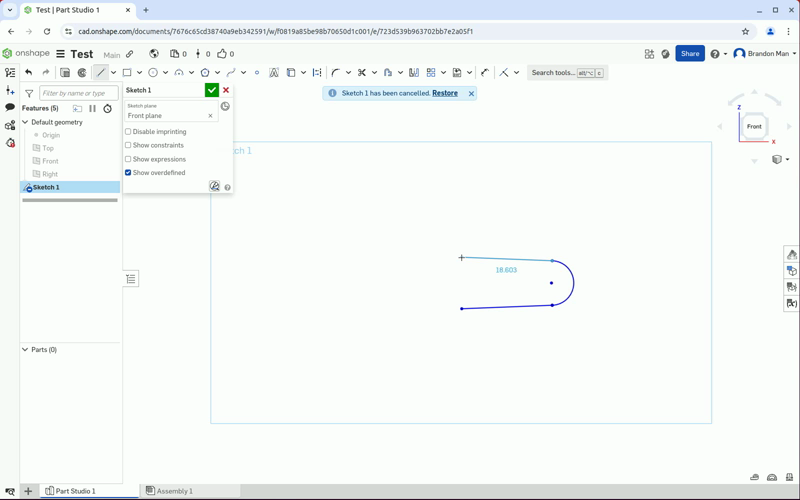
click(461, 257)
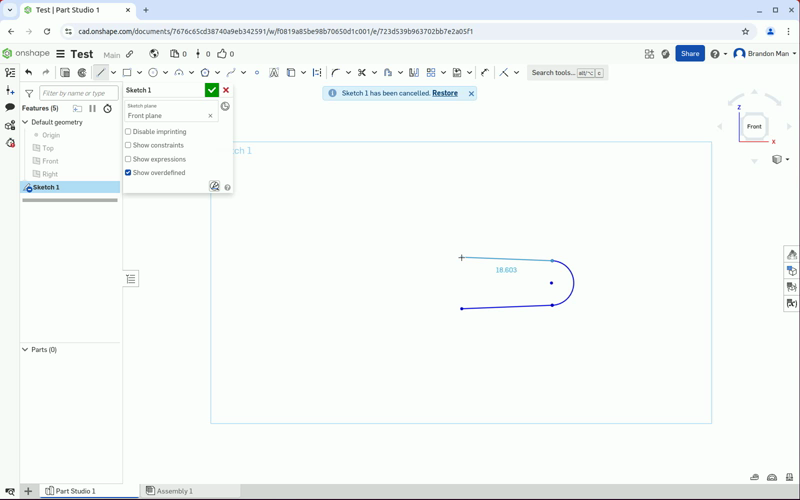
key_up(shift)
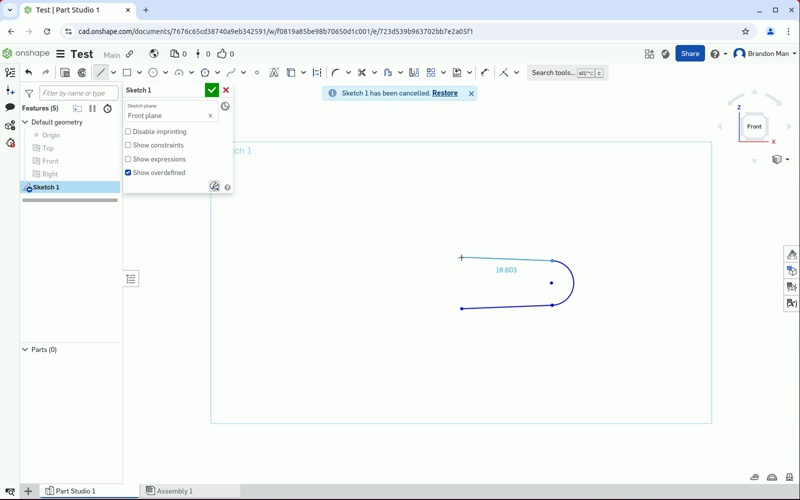
key(esc)
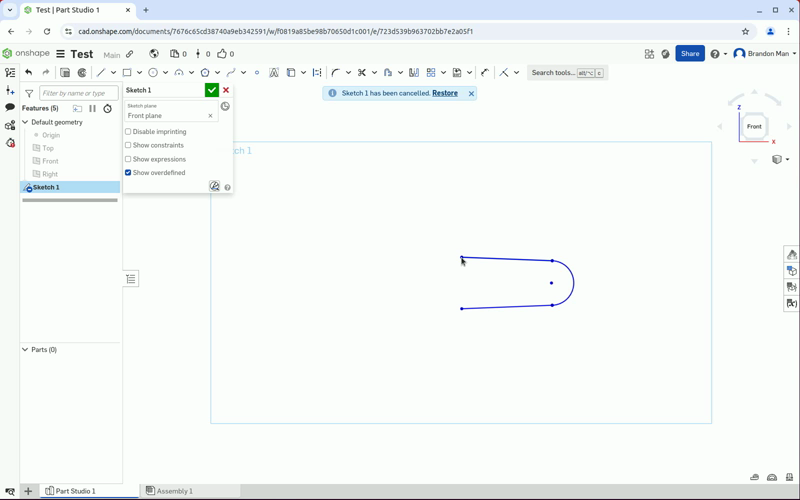
key(a)
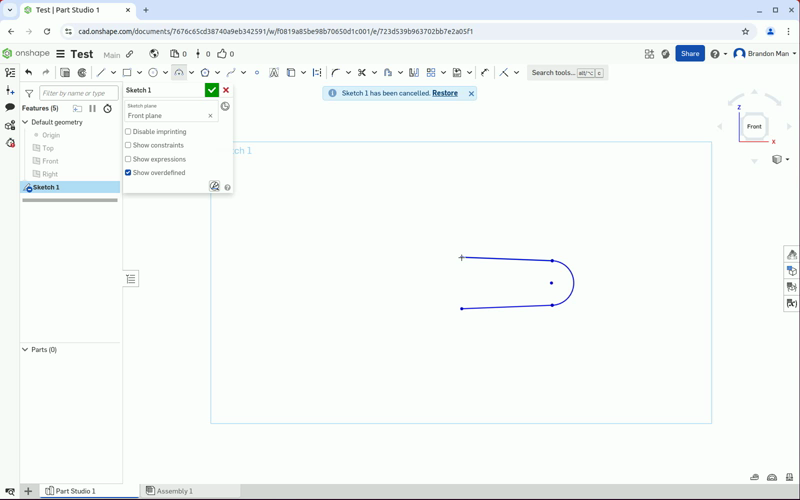
mouse_move(461, 257)
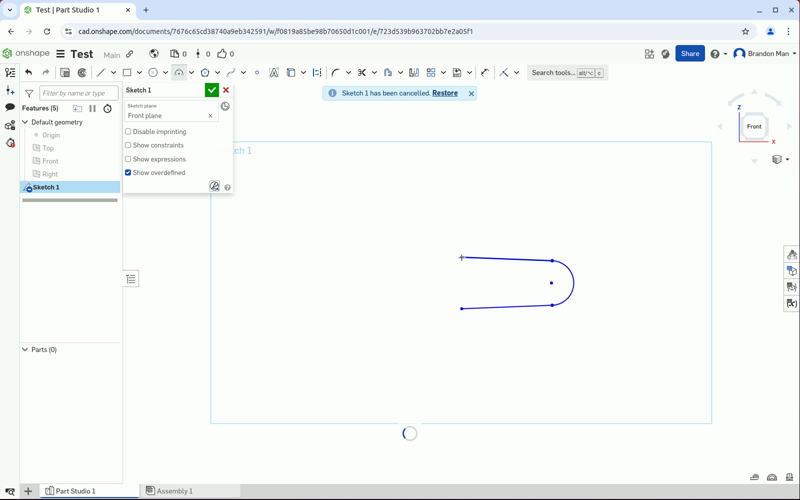
click(461, 257)
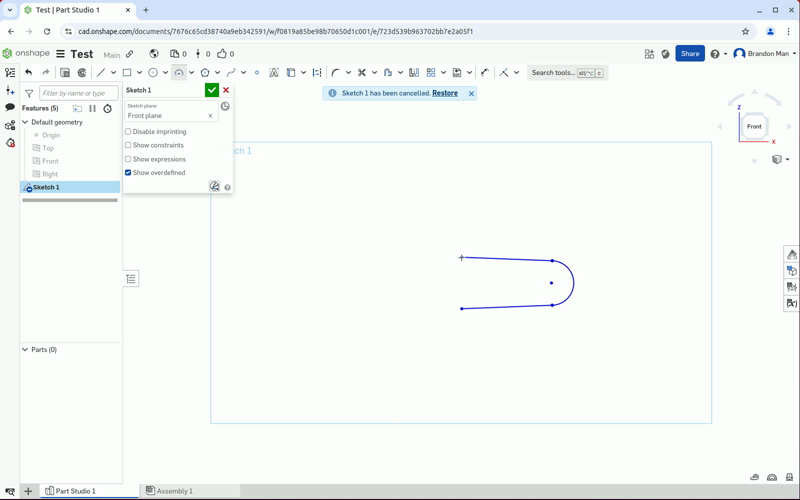
mouse_move(461, 308)
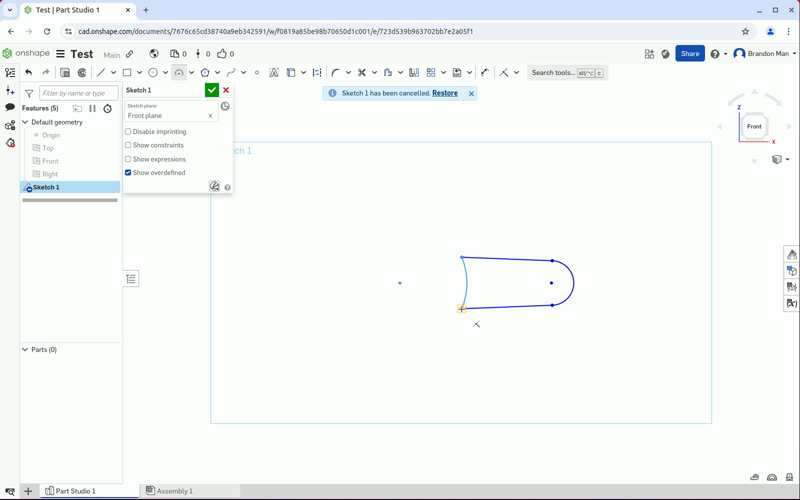
click(461, 308)
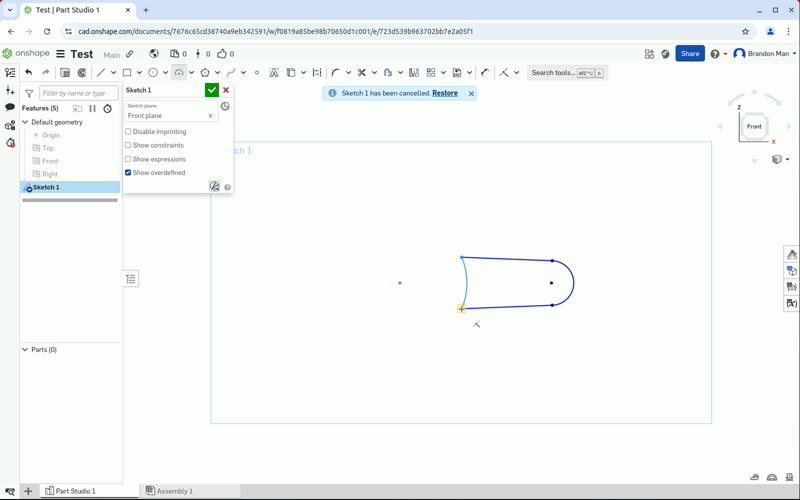
key_down(shift)
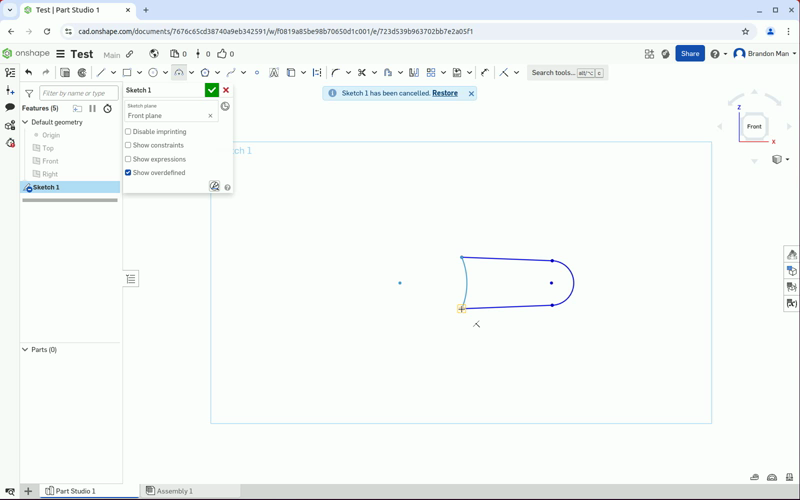
mouse_move(435, 282)
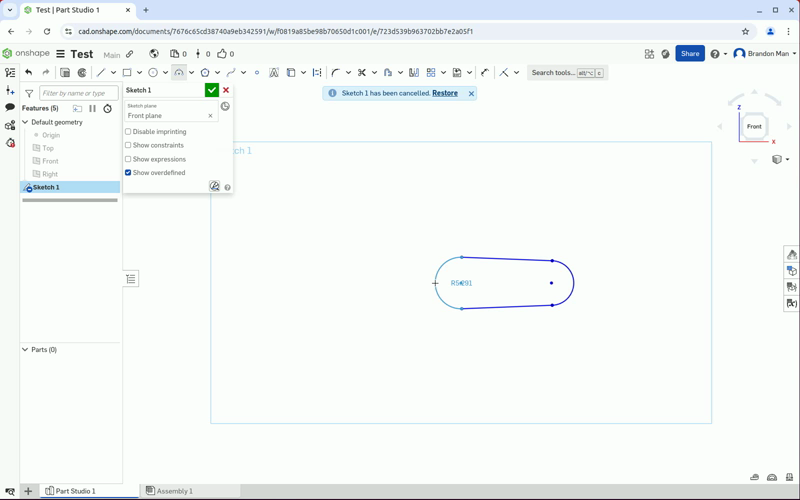
click(435, 282)
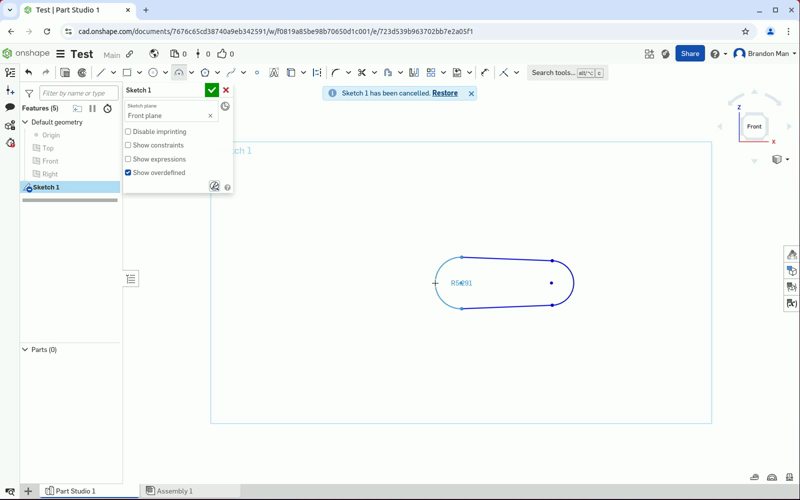
key_up(shift)
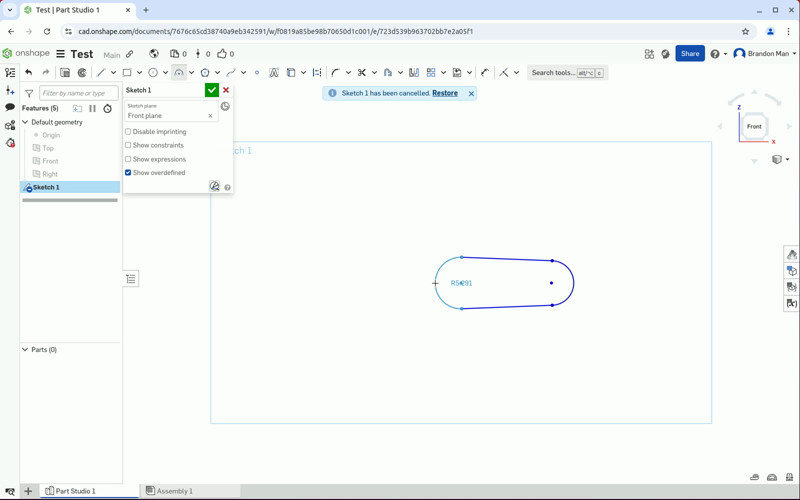
key(esc)
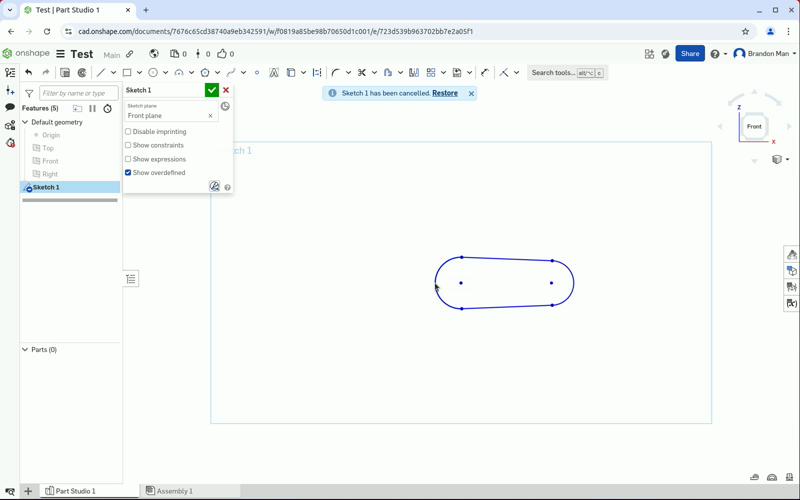
key(l)
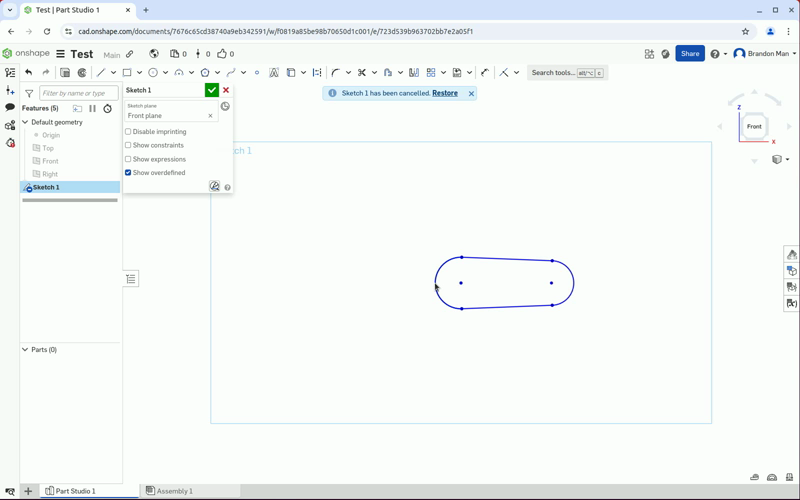
key_down(shift)
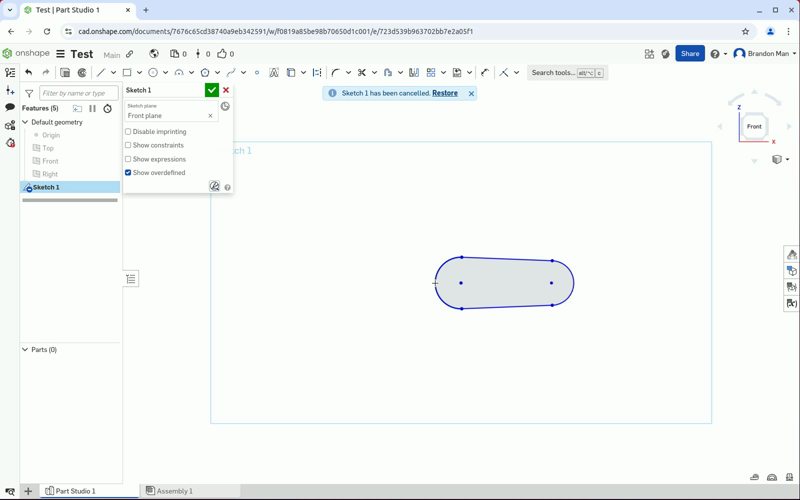
mouse_move(461, 299)
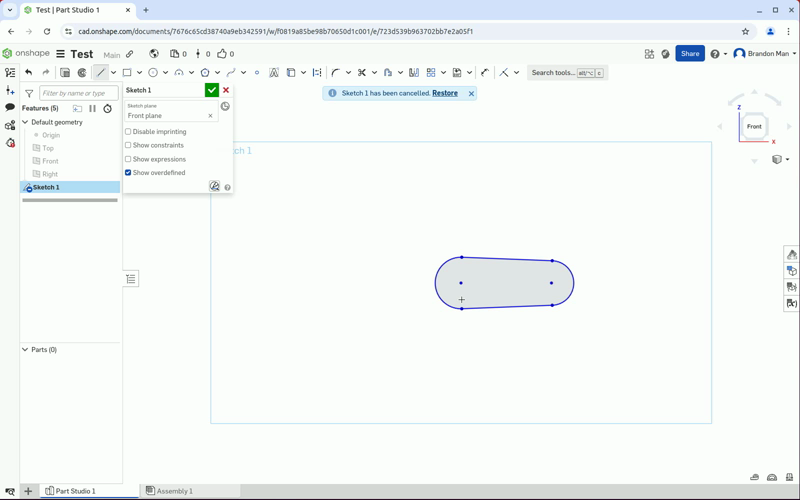
click(461, 299)
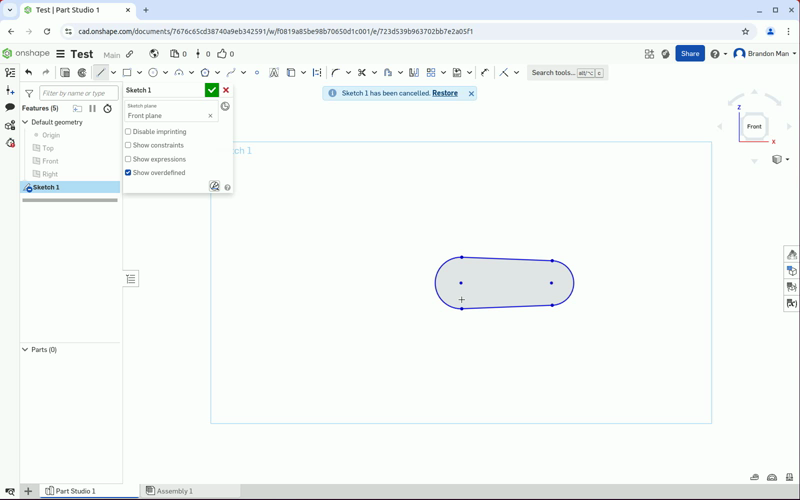
key_up(shift)
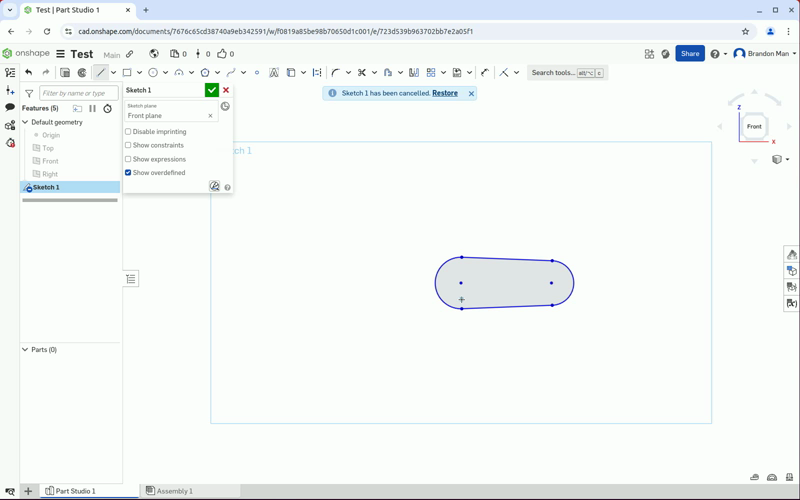
key_down(shift)
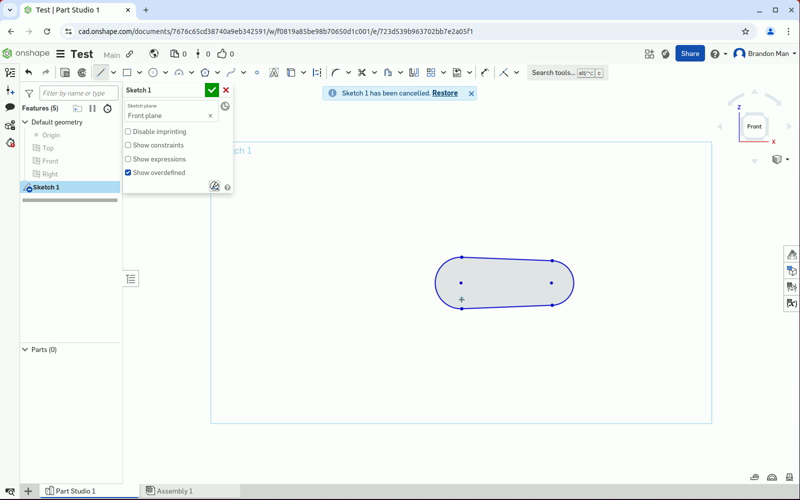
mouse_move(551, 295)
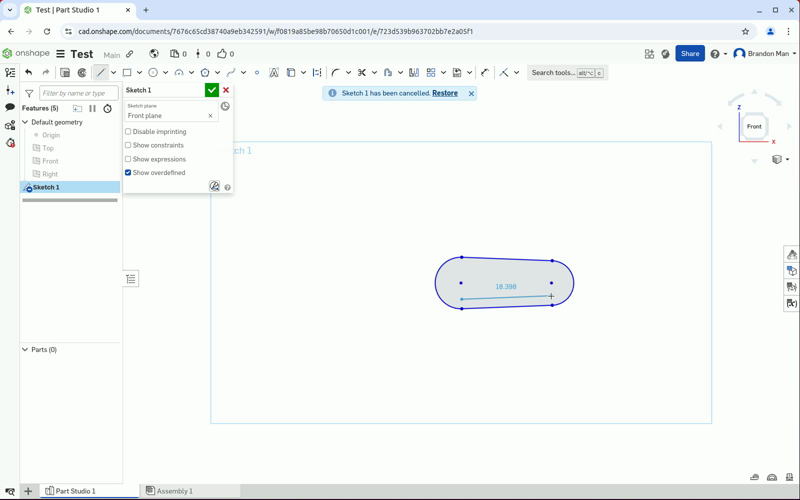
click(551, 295)
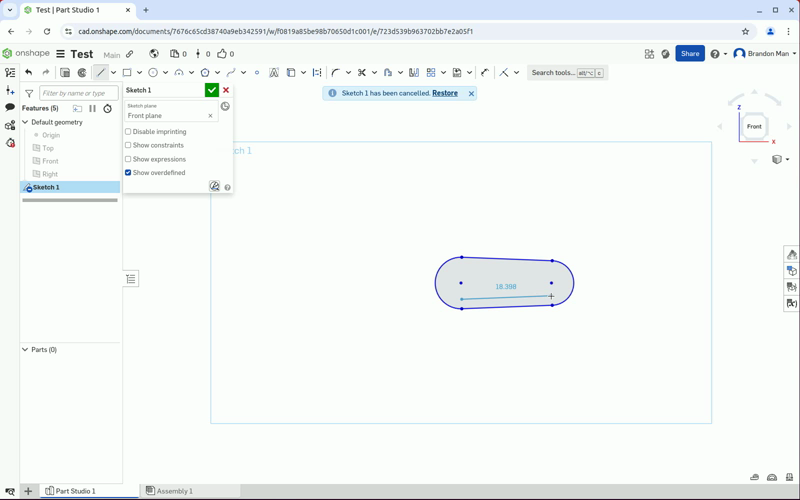
key_up(shift)
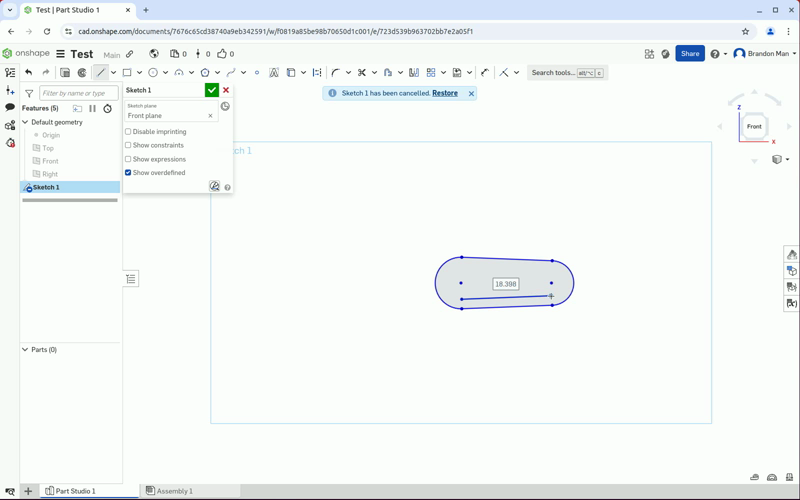
key(esc)
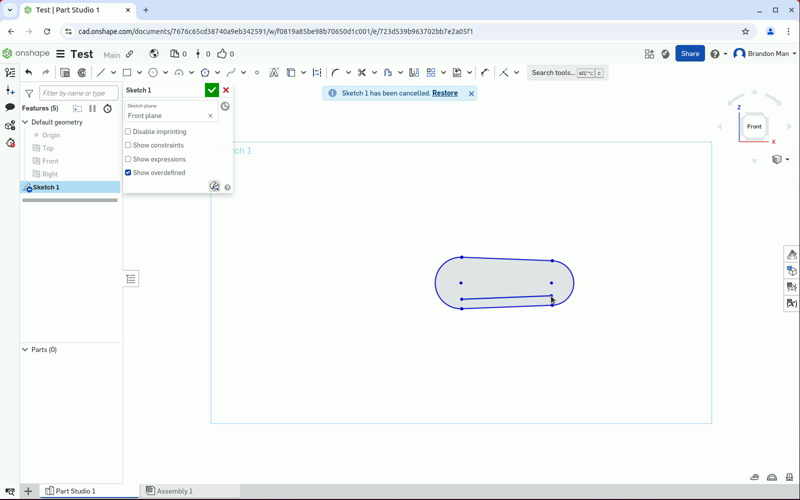
key(a)
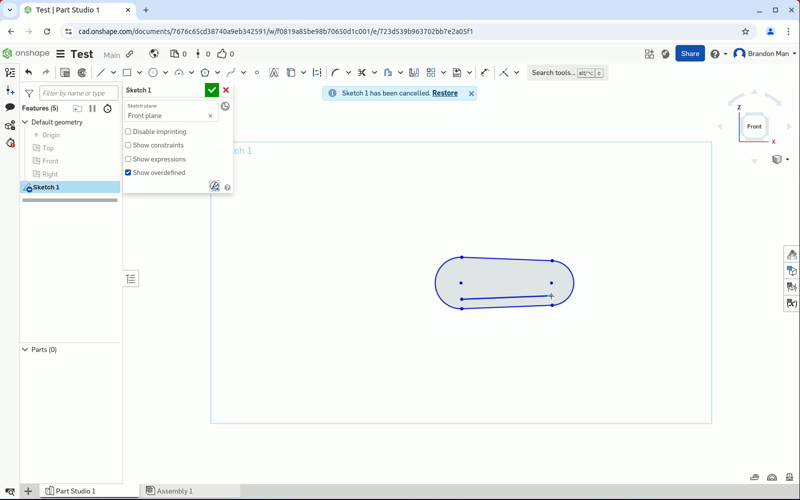
mouse_move(551, 295)
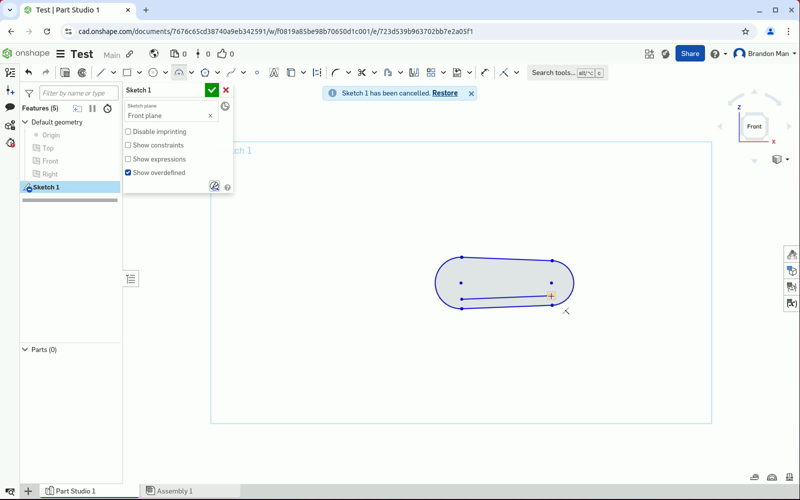
click(551, 295)
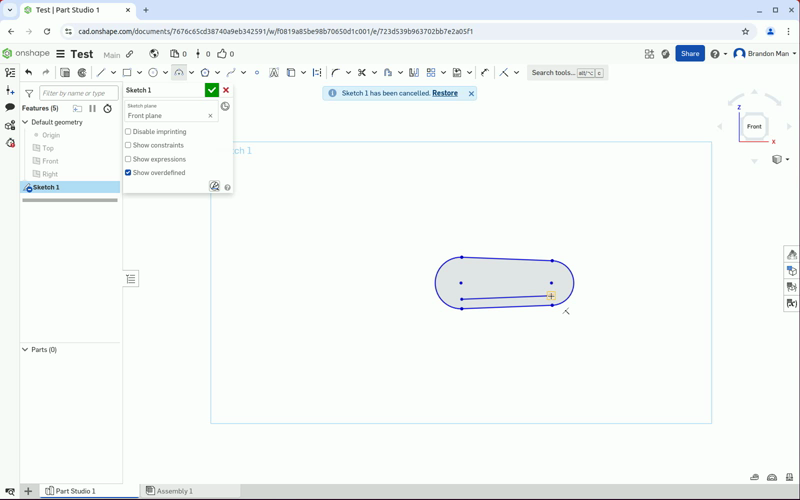
key_down(shift)
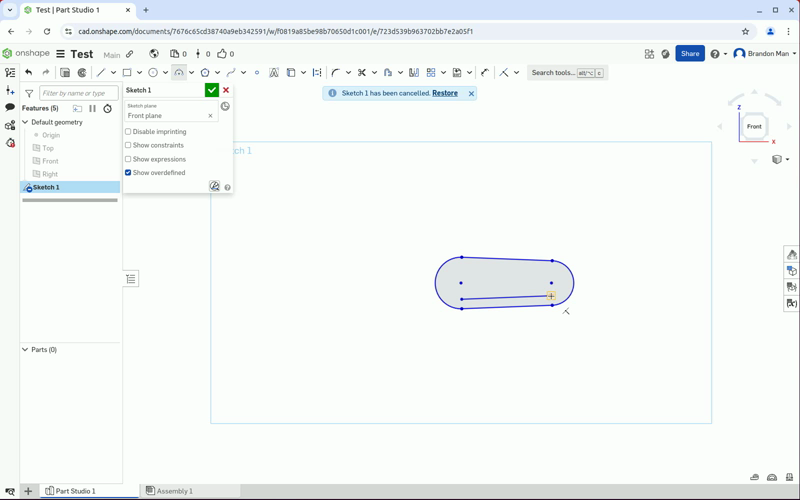
mouse_move(551, 268)
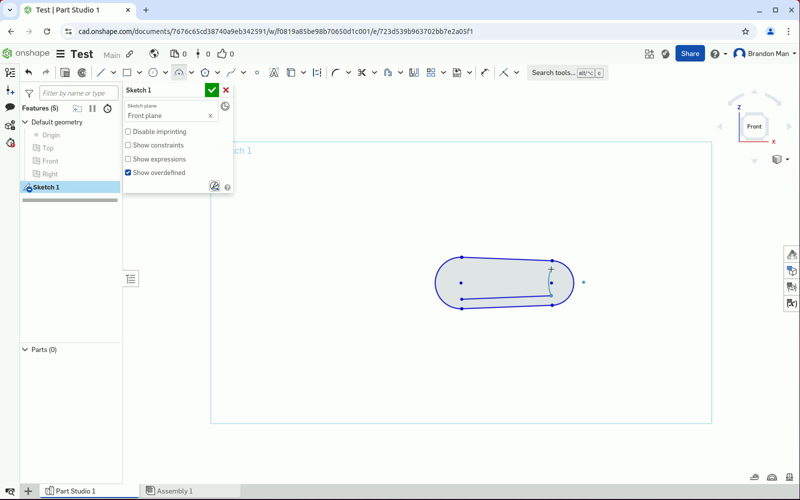
click(551, 268)
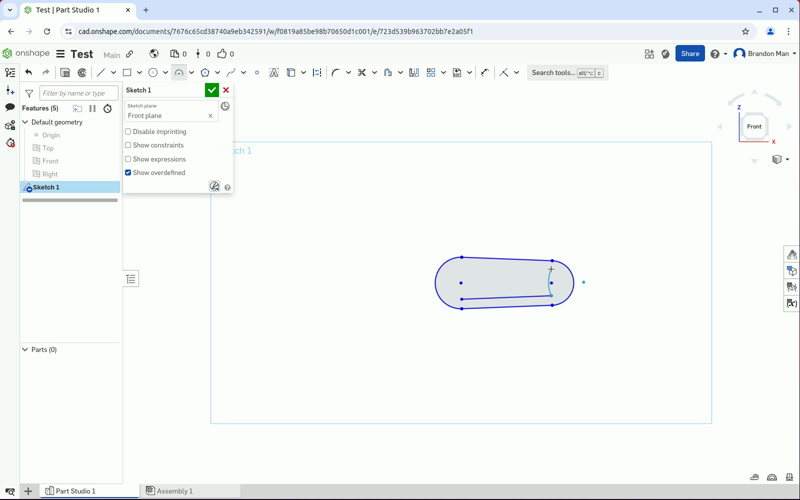
mouse_move(564, 282)
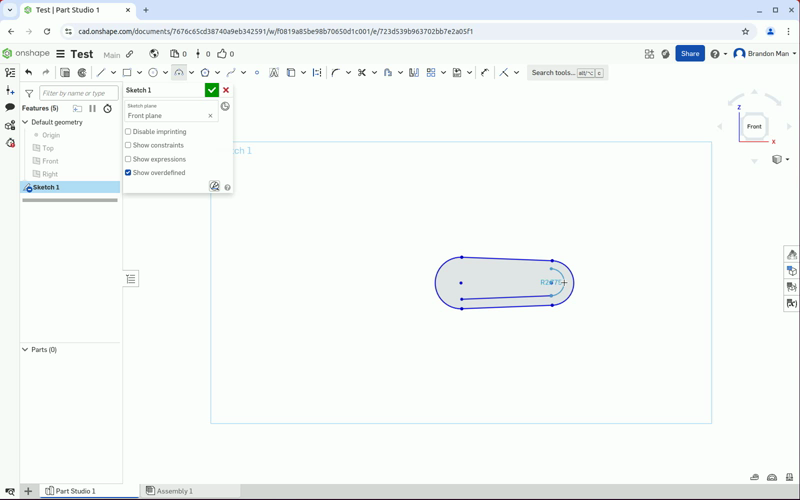
click(564, 282)
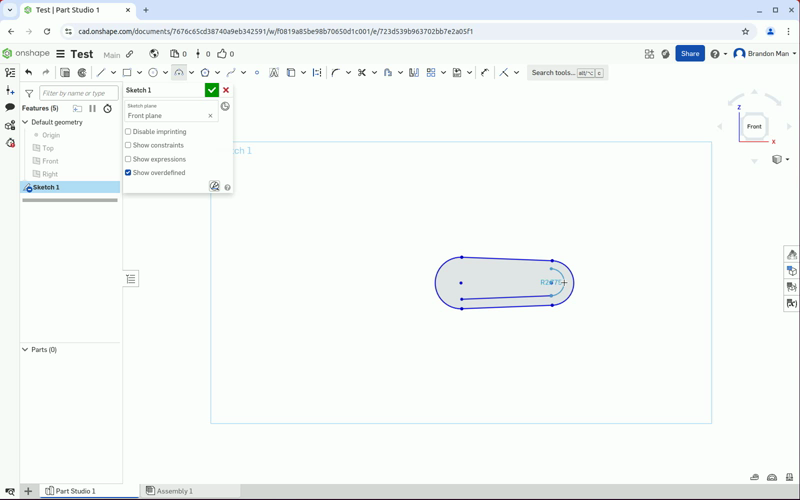
key_up(shift)
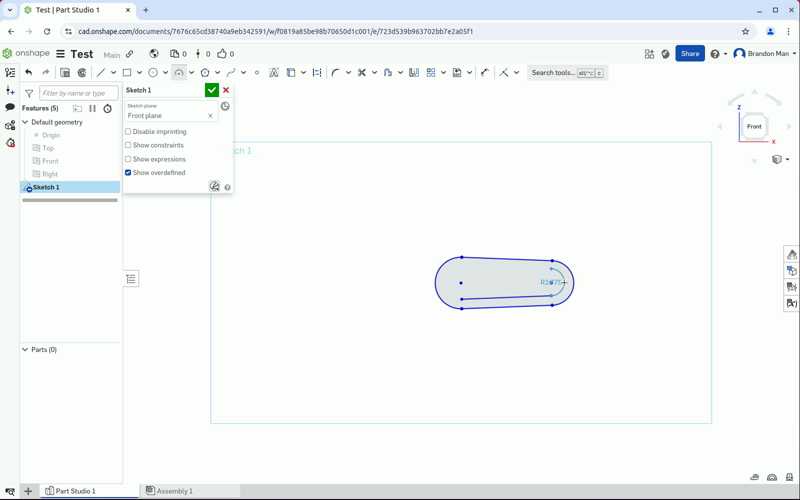
key(esc)
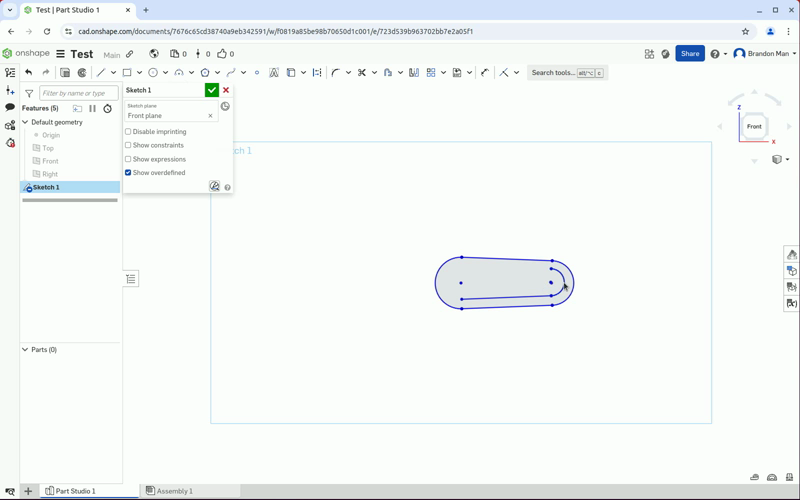
key(l)
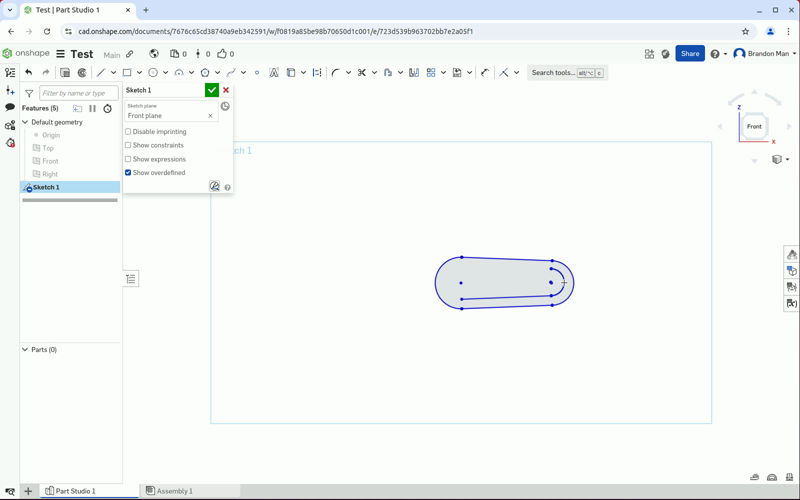
mouse_move(551, 268)
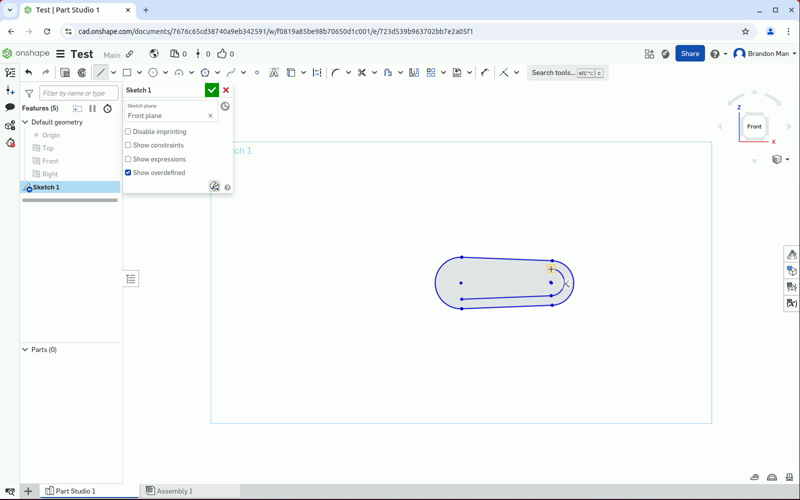
click(551, 268)
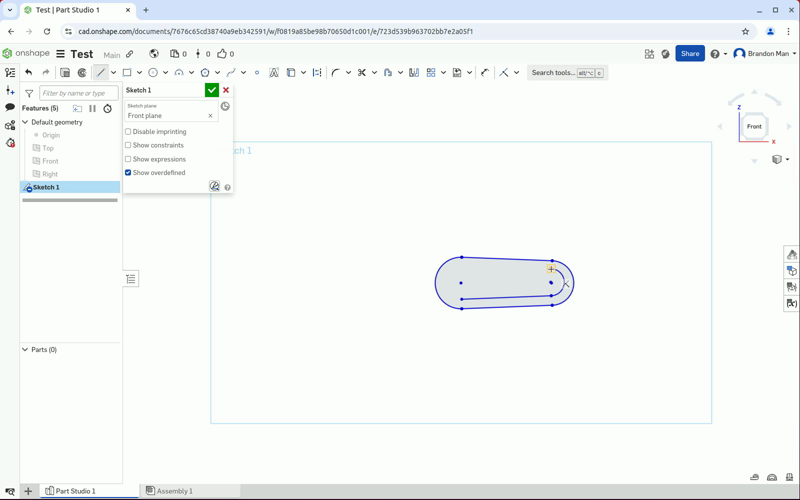
key_down(shift)
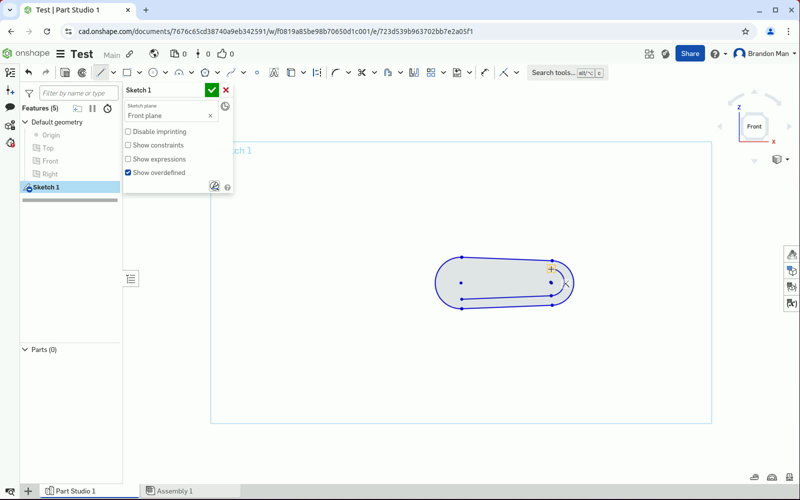
mouse_move(461, 266)
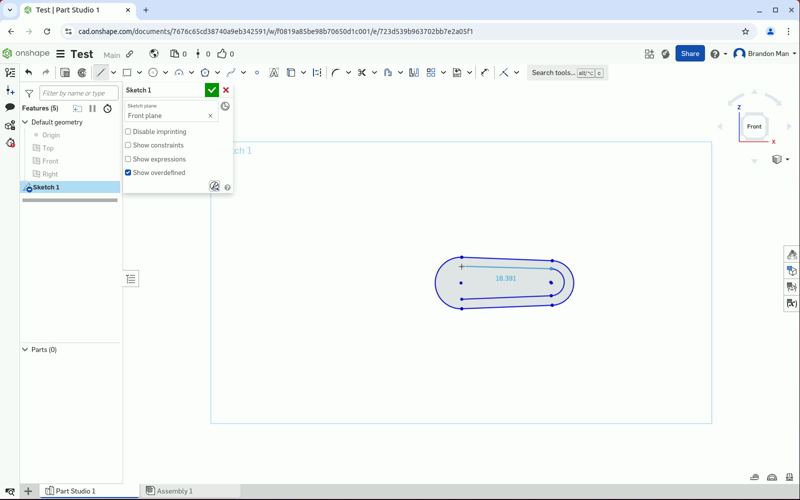
click(461, 266)
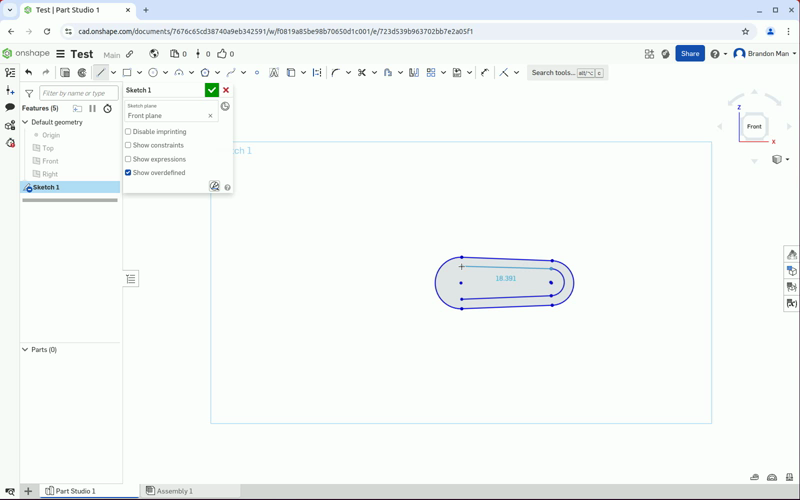
key_up(shift)
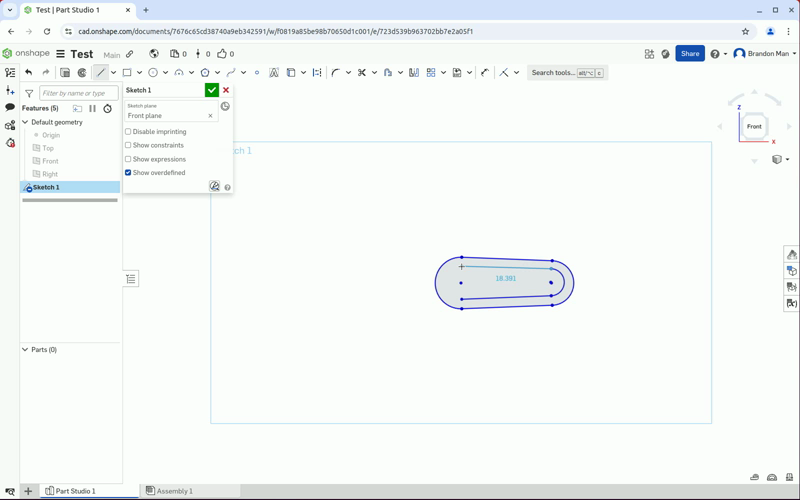
key(esc)
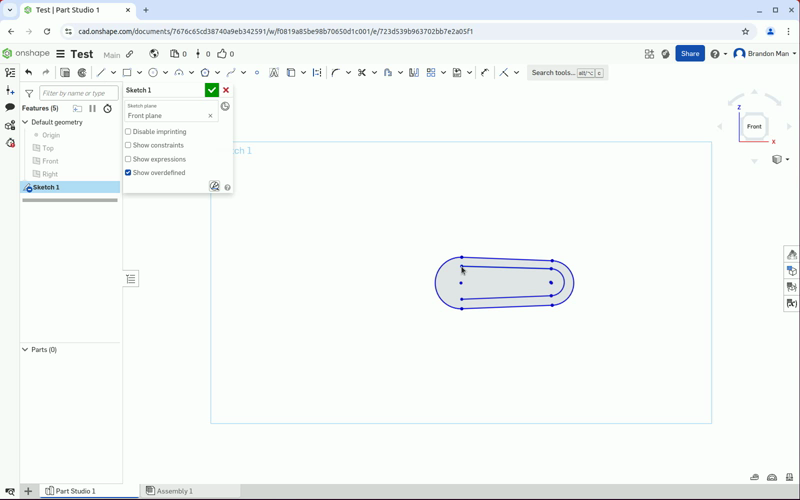
key(a)
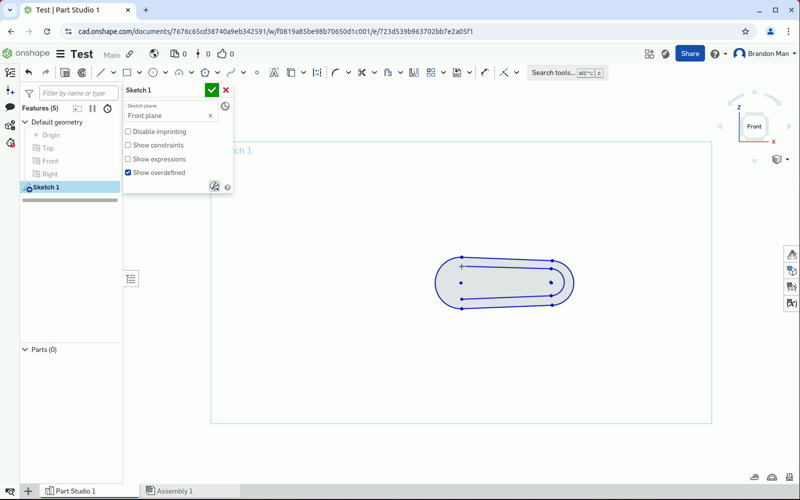
mouse_move(461, 266)
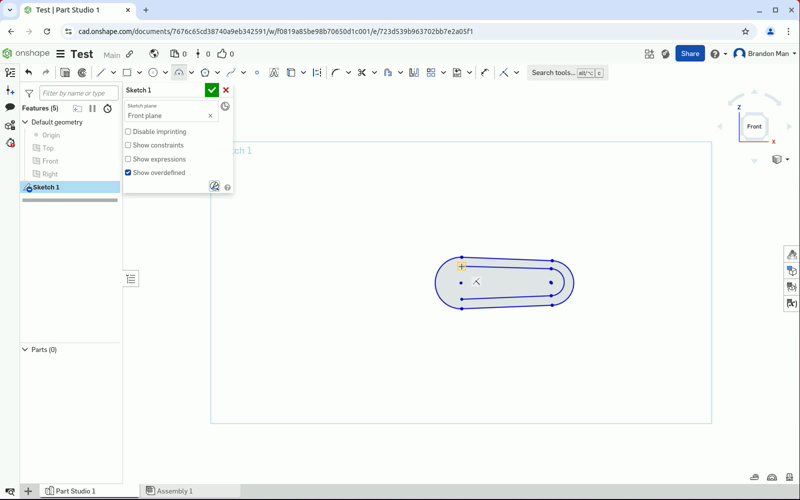
click(461, 266)
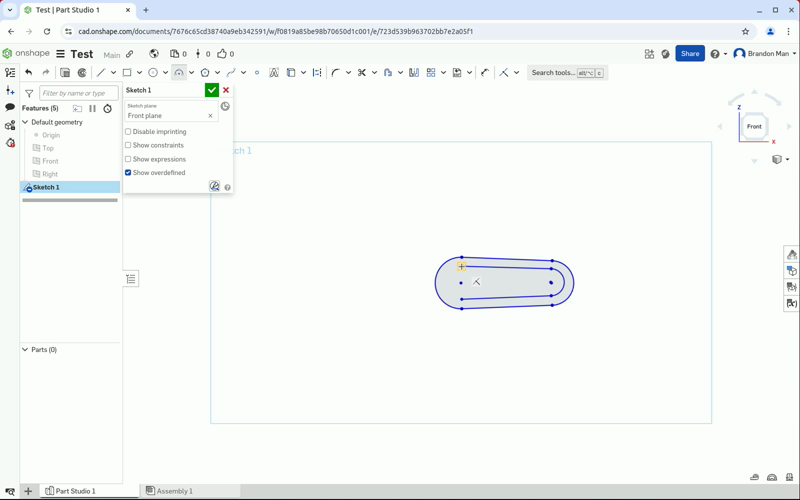
mouse_move(461, 299)
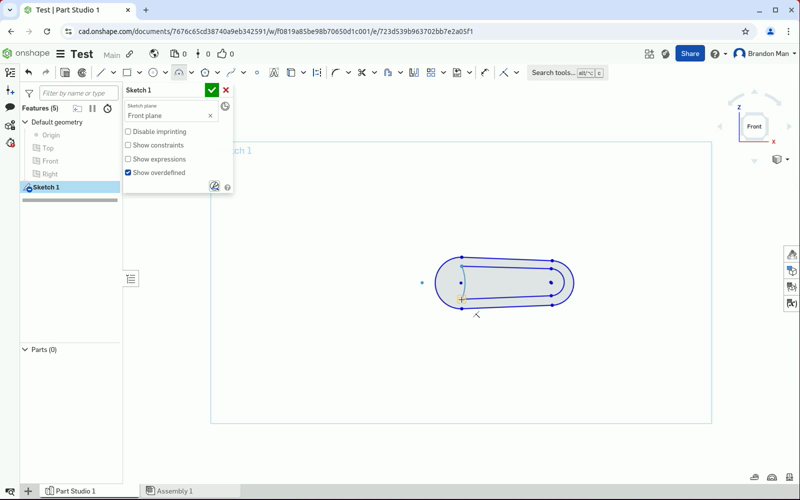
click(461, 299)
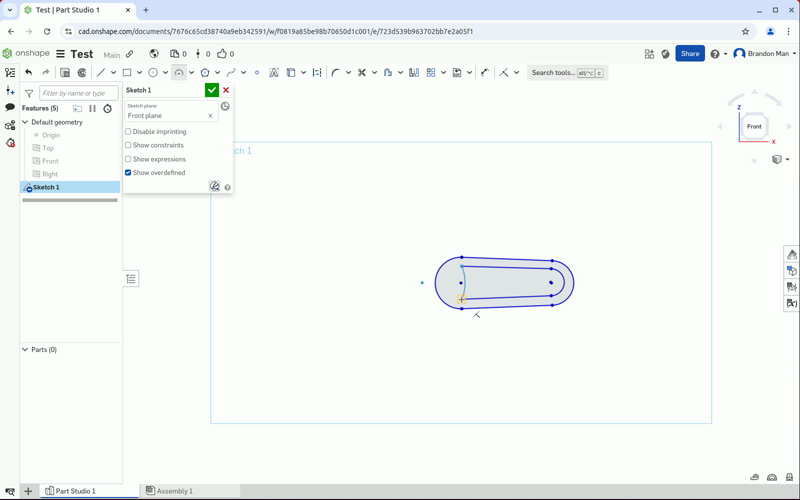
key_down(shift)
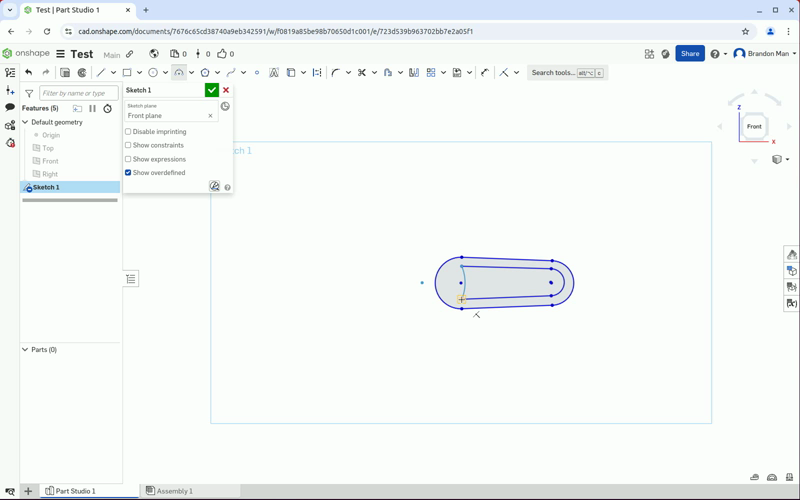
mouse_move(444, 282)
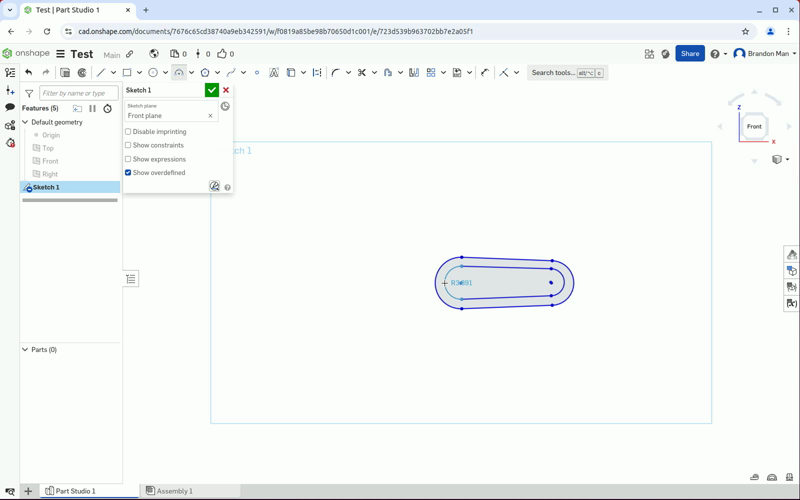
click(444, 282)
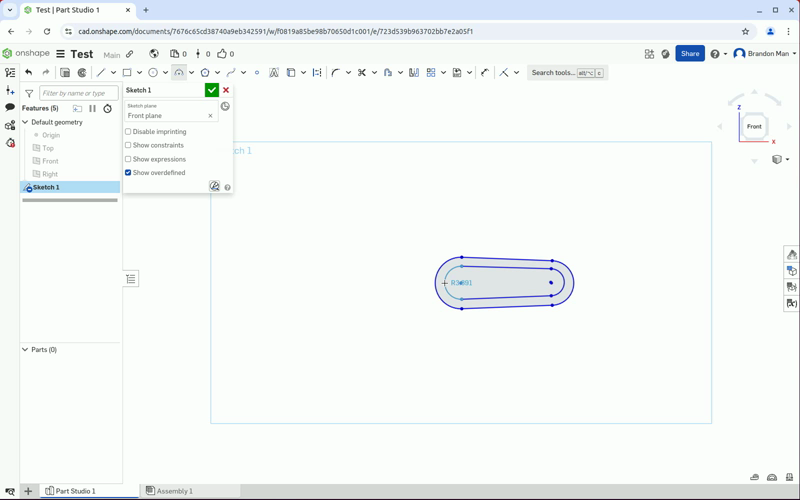
key_up(shift)
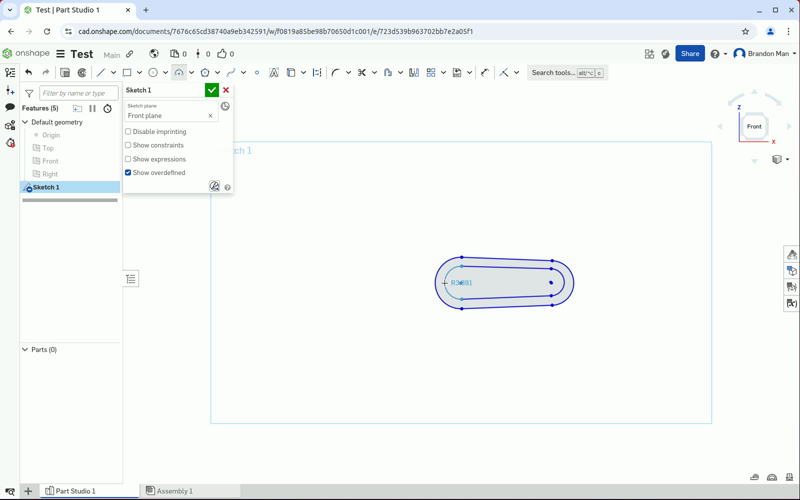
key(esc)
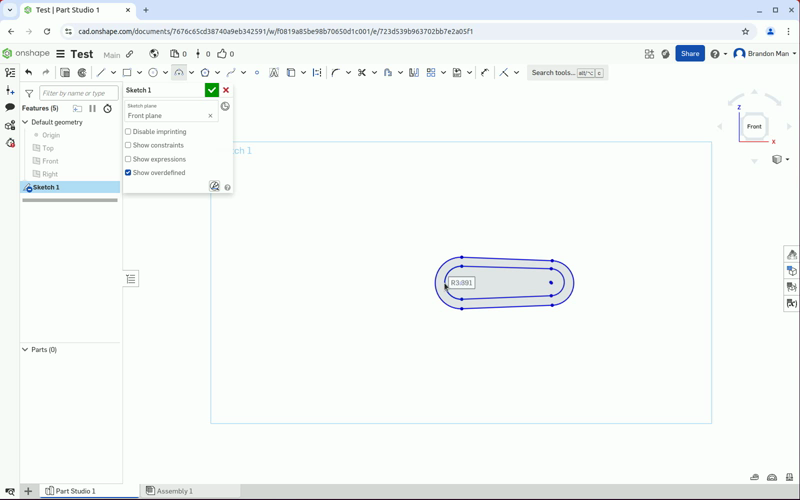
mouse_move(518, 264)
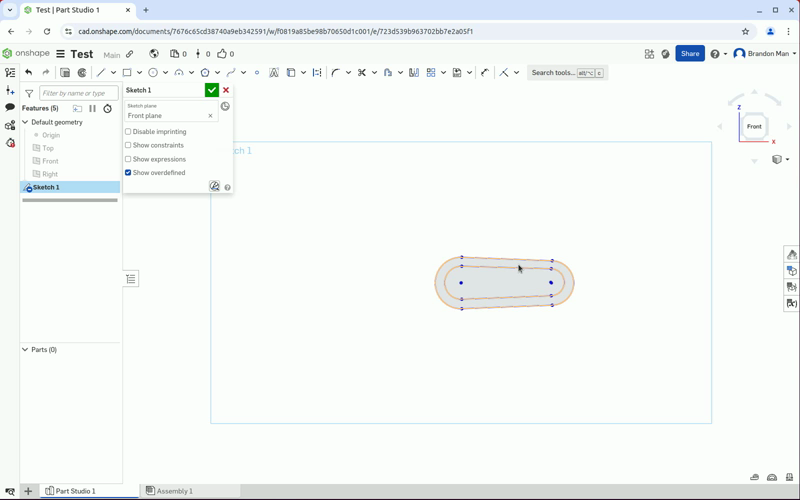
click(518, 264)
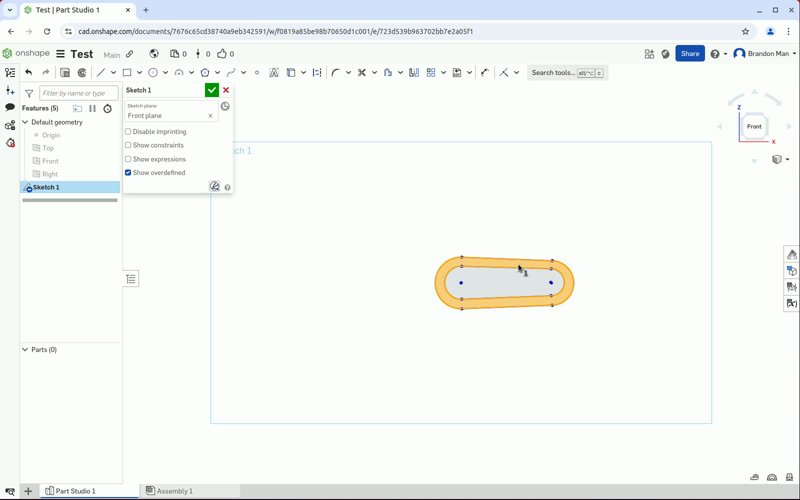
mouse_move(73, 352)
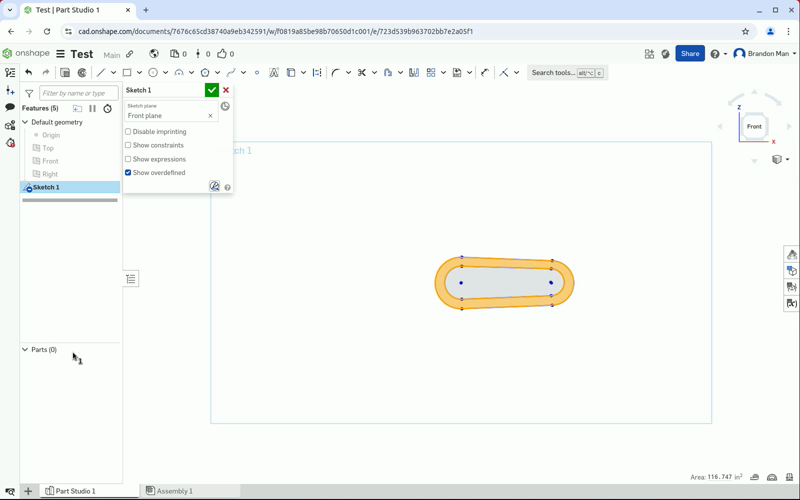
key(shift+y)
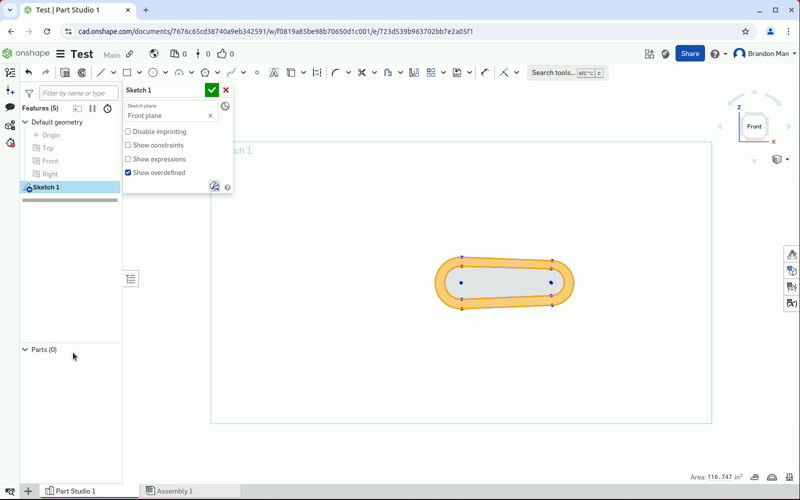
key(shift+e)
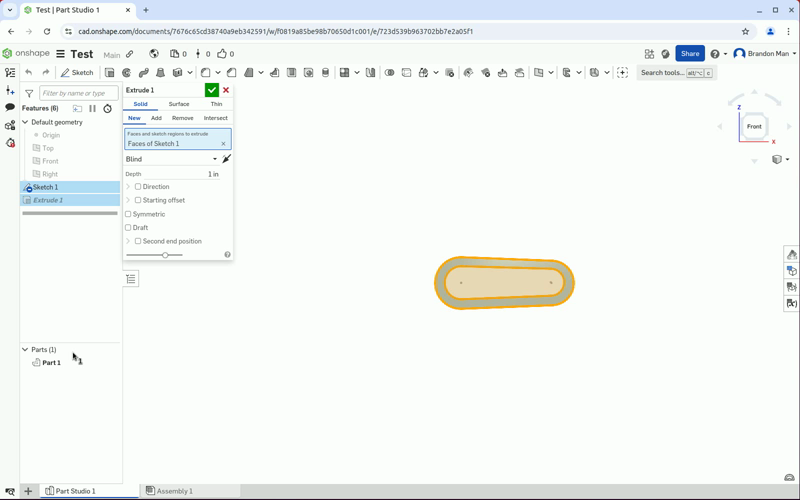
mouse_move(143, 106)
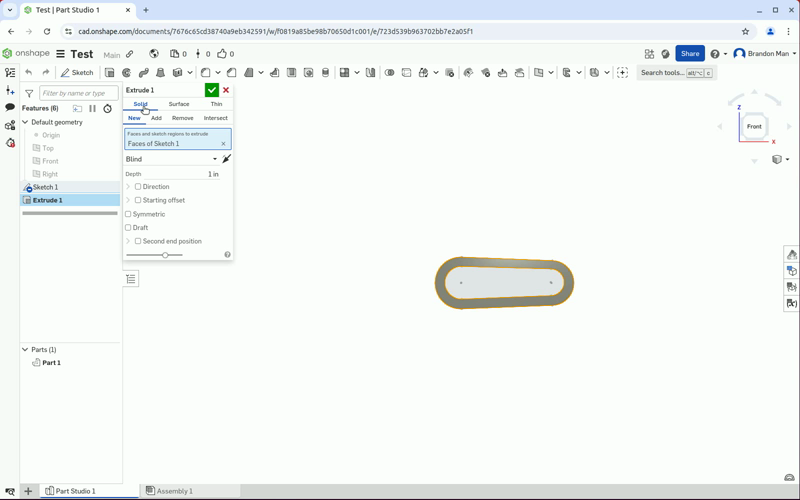
click(143, 106)
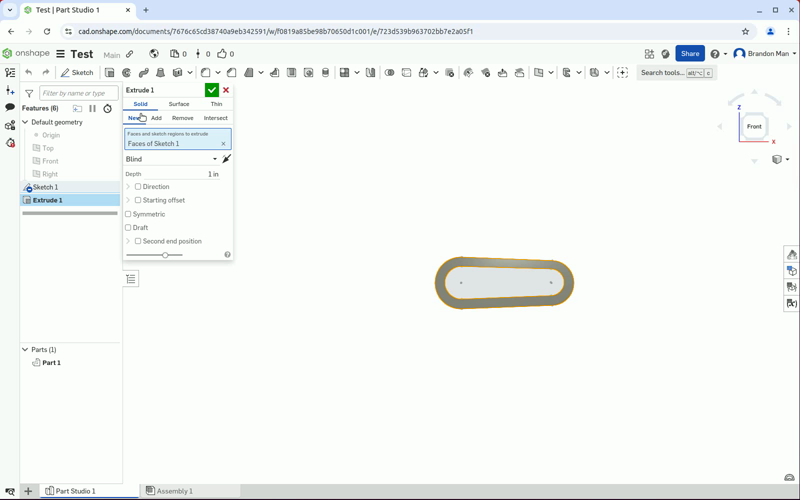
mouse_move(137, 120)
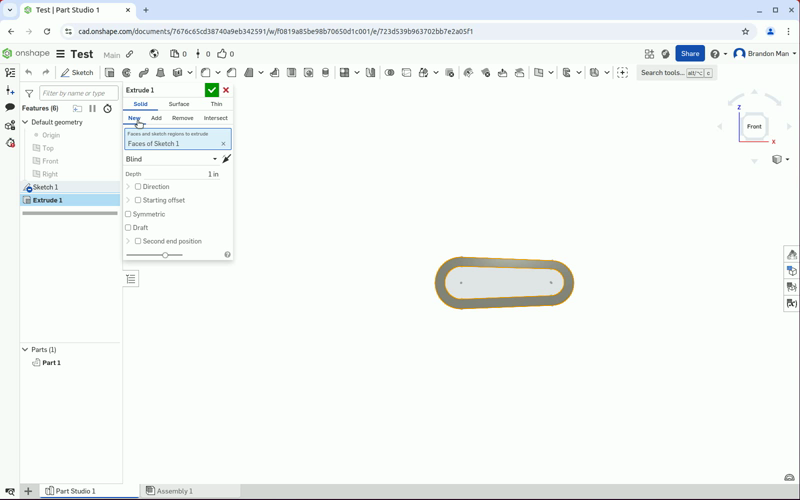
click(137, 120)
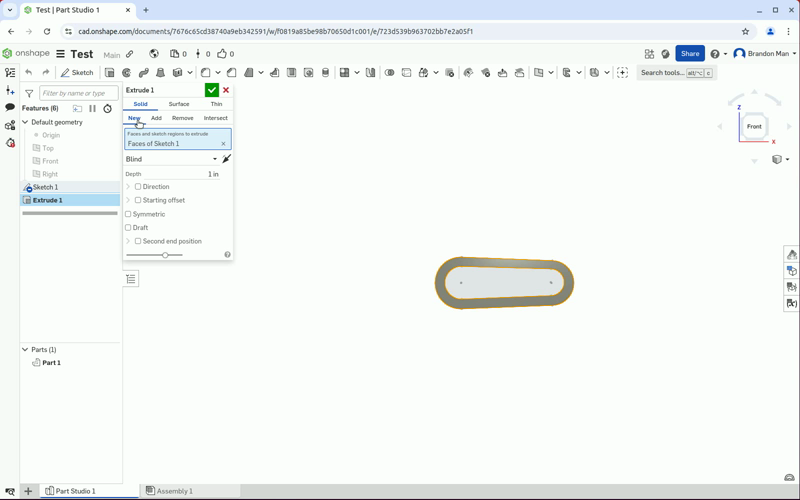
key(tab, 4)
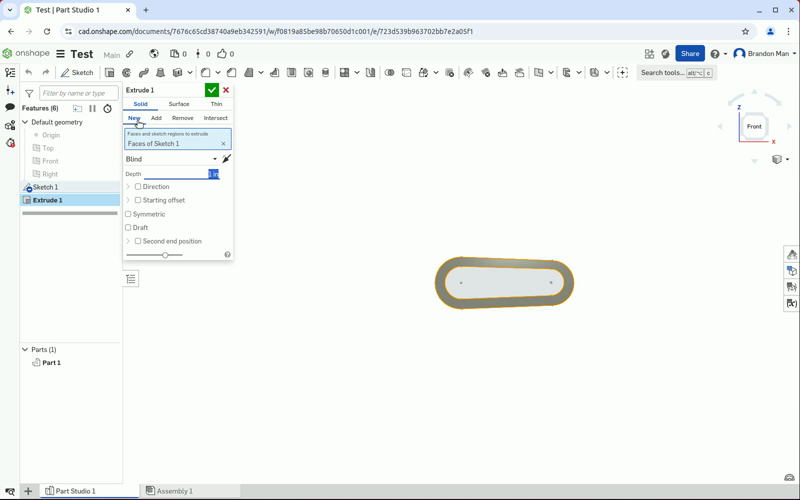
text(1.444)
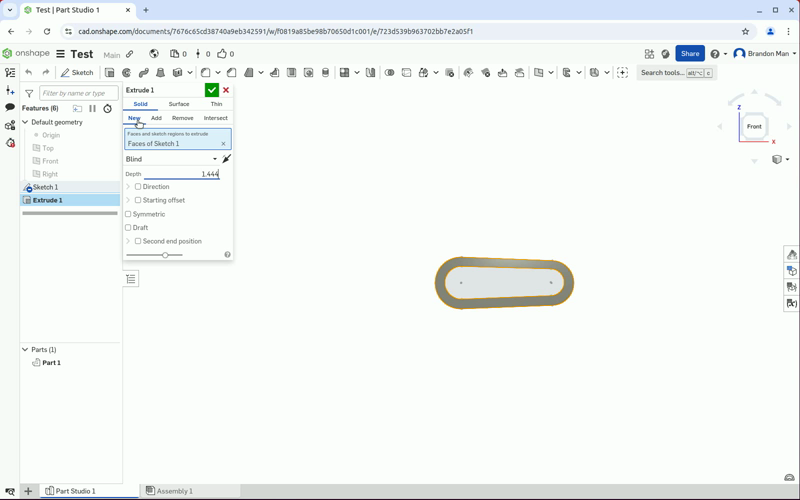
key(enter)
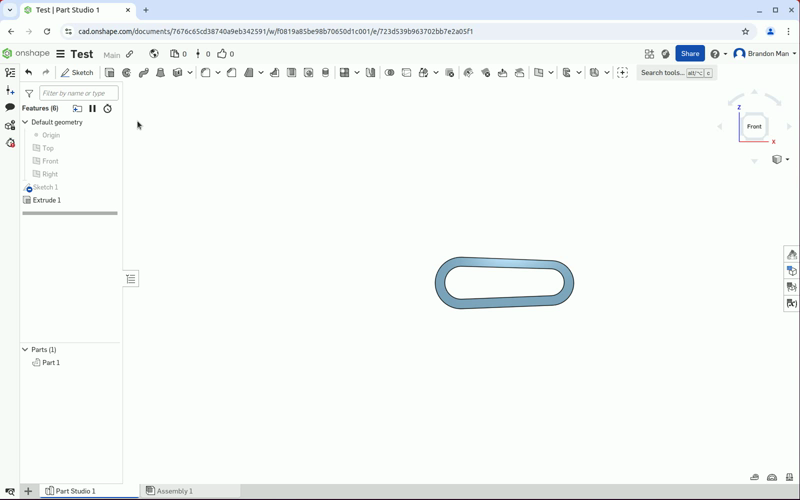
key(shift+h)
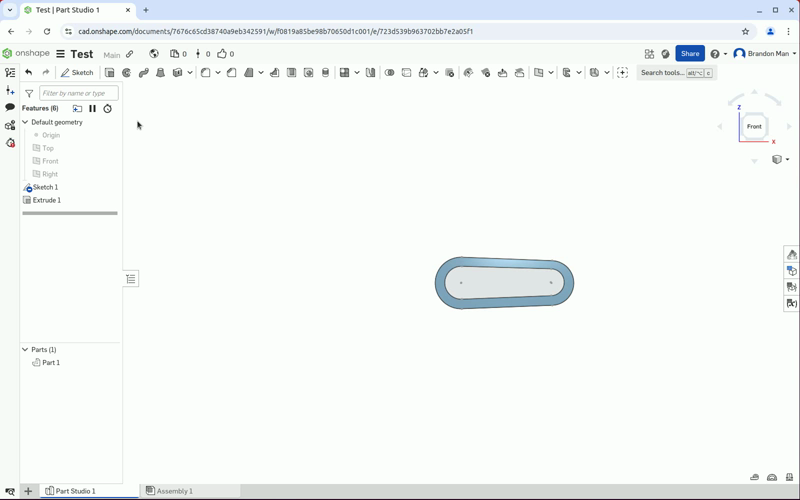
key(shift+h)
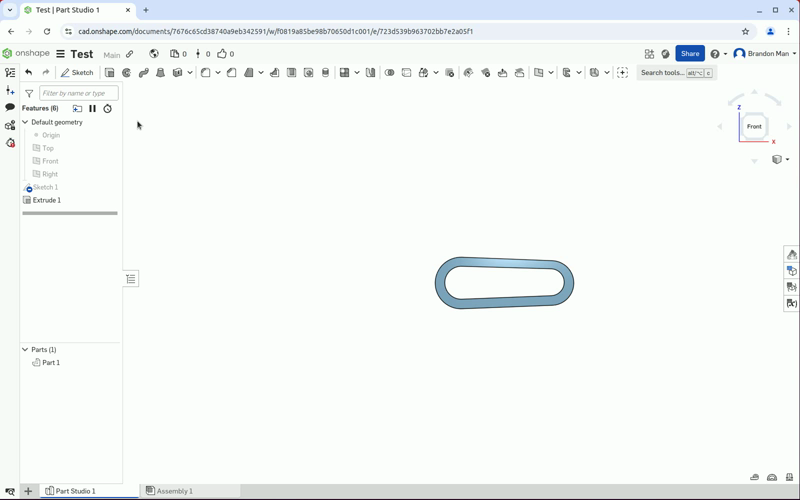
mouse_move(73, 189)
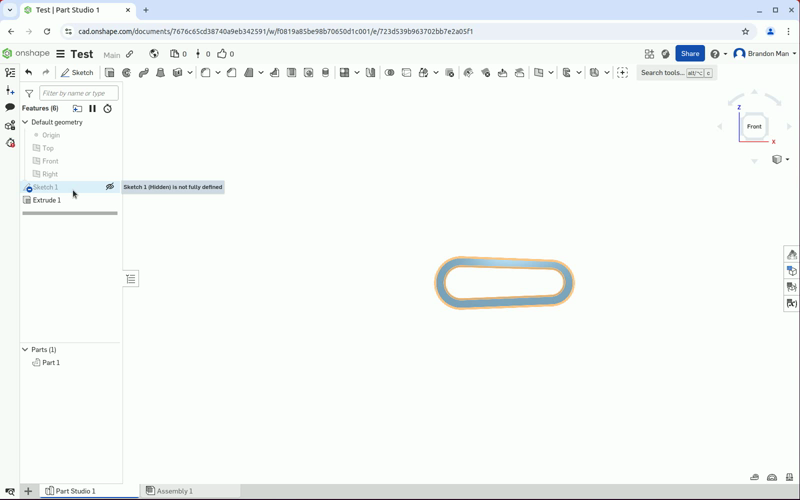
click(73, 189)
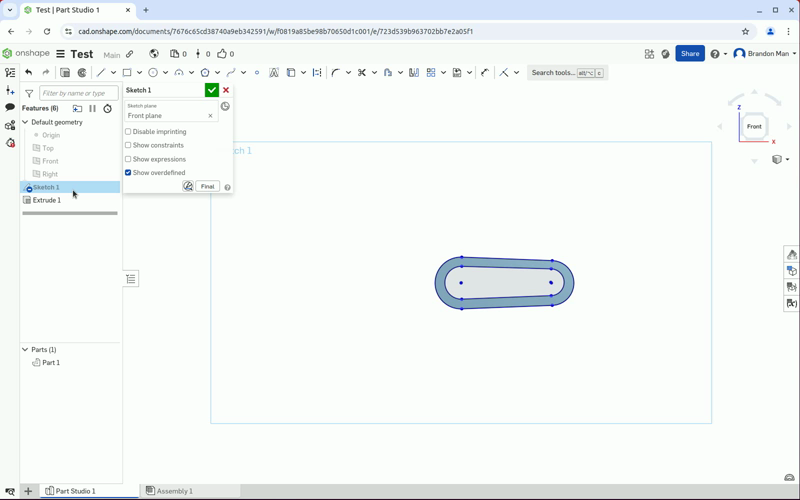
mouse_move(229, 92)
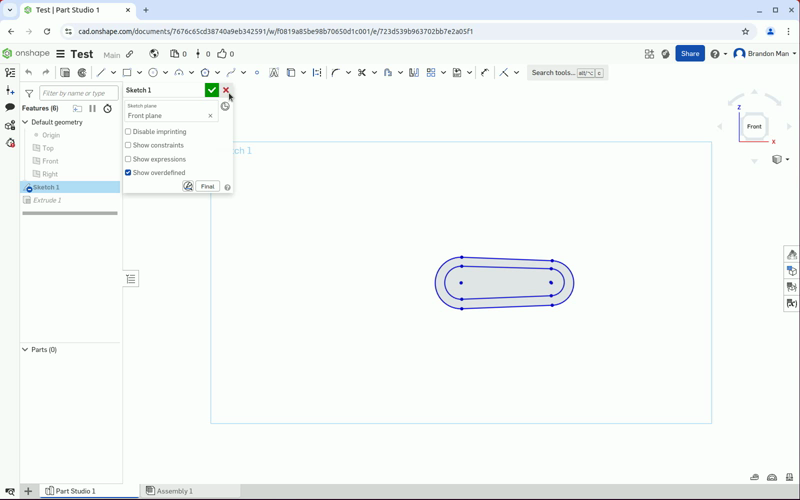
click(229, 92)
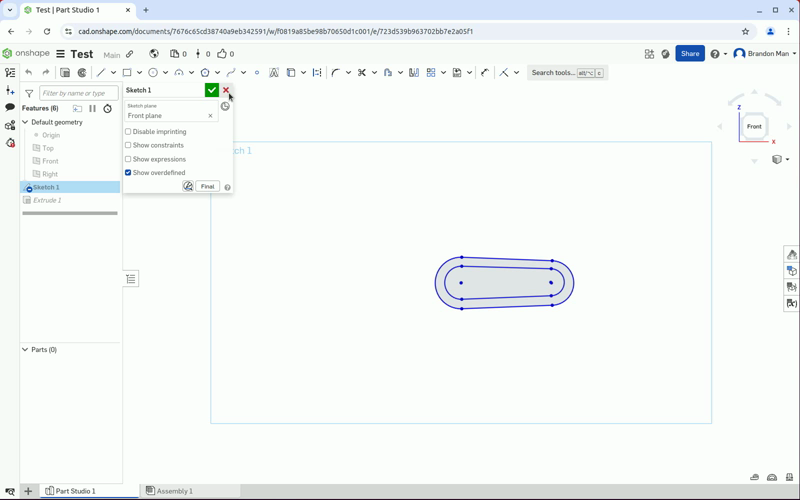
key(shift+s)
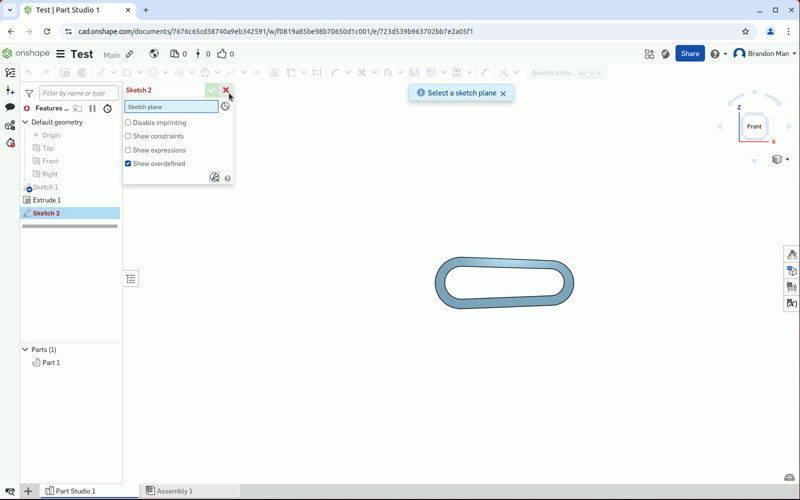
mouse_move(73, 163)
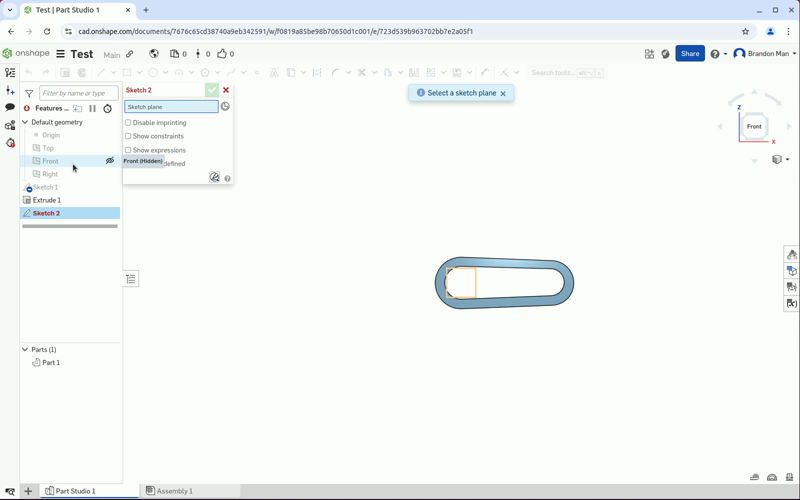
click(73, 163)
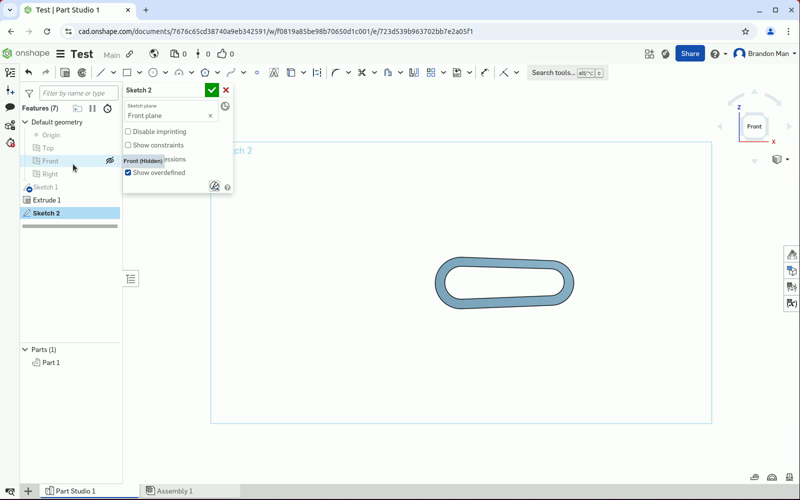
mouse_move(73, 352)
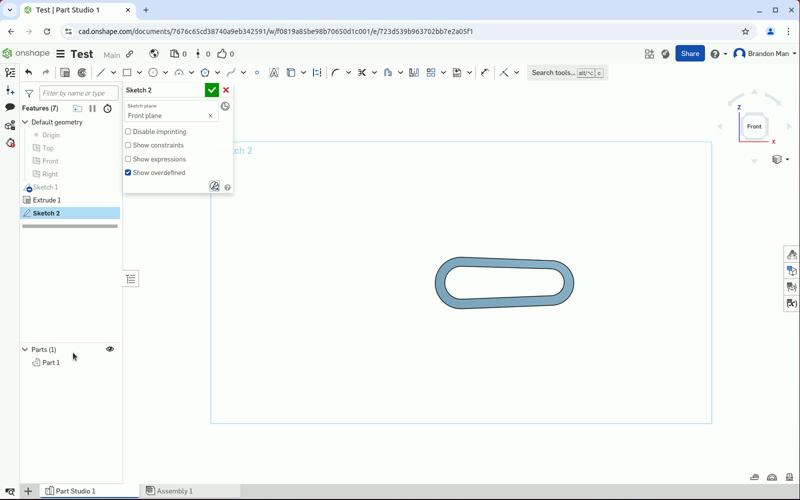
key(y)
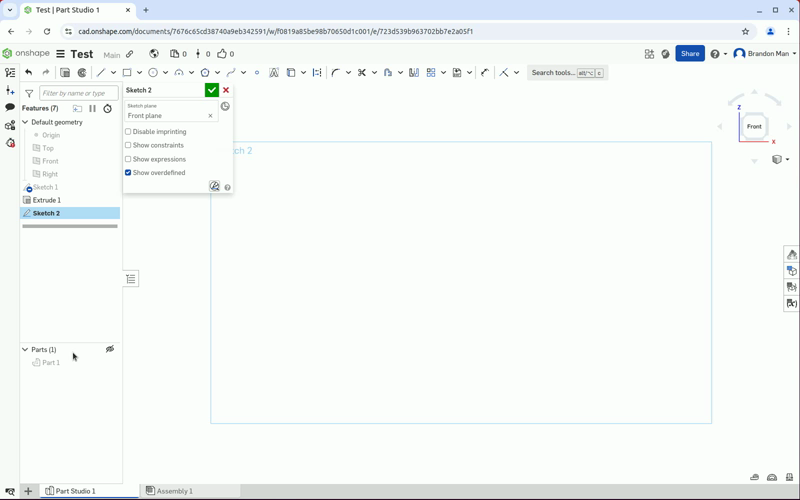
key(c)
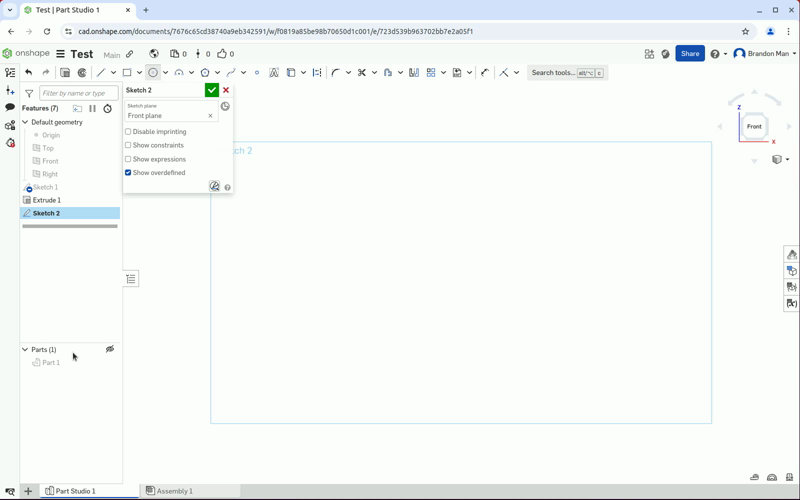
key_down(shift)
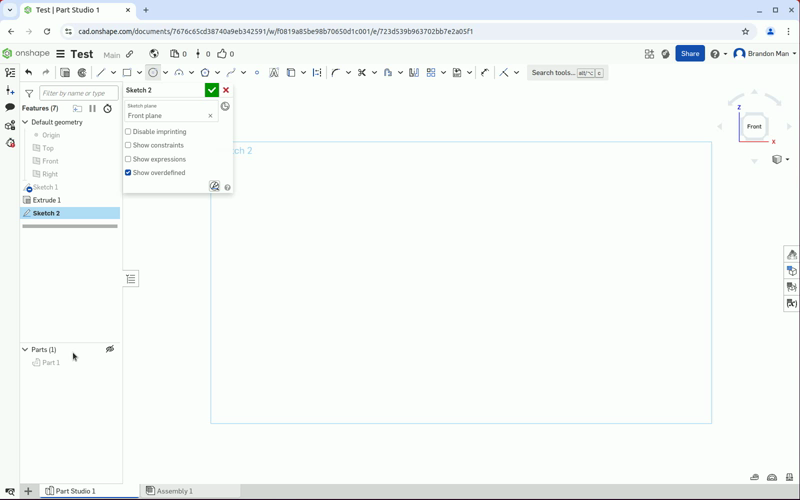
mouse_move(461, 282)
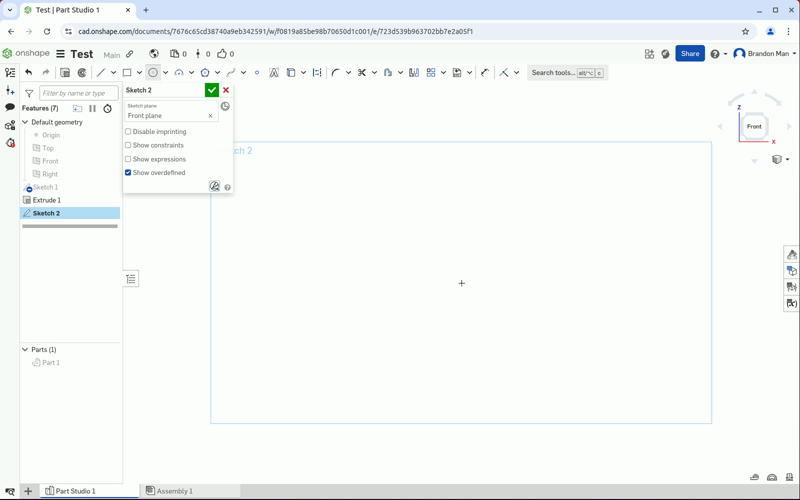
click(461, 282)
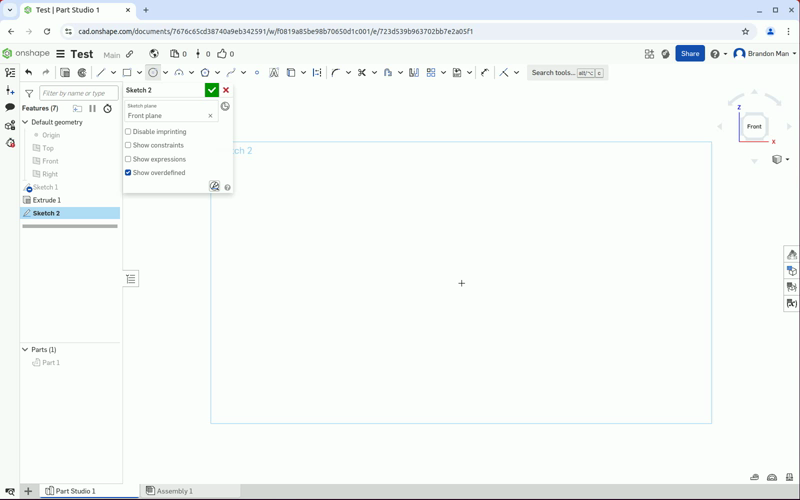
key_up(shift)
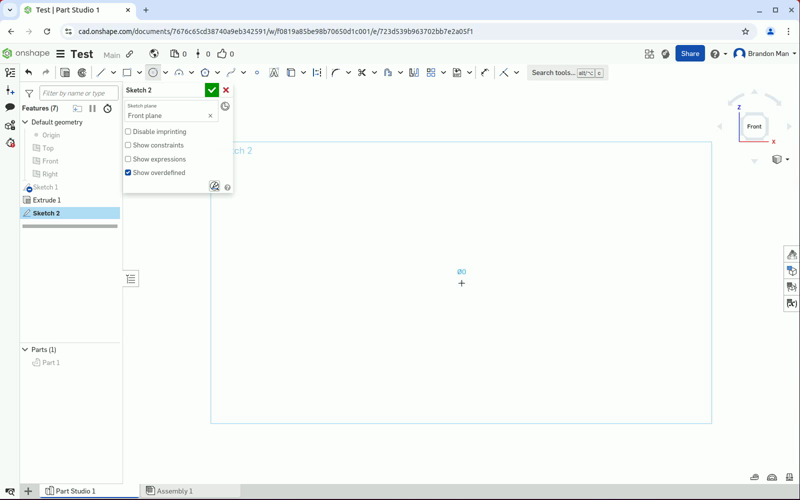
mouse_move(479, 282)
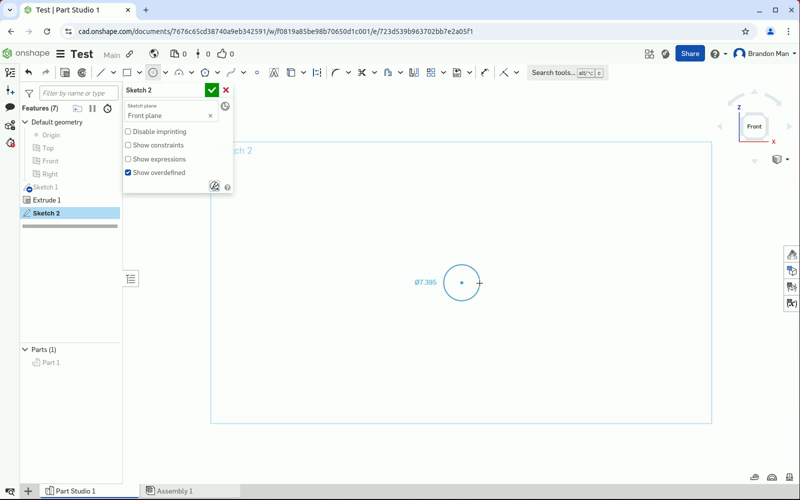
click(479, 282)
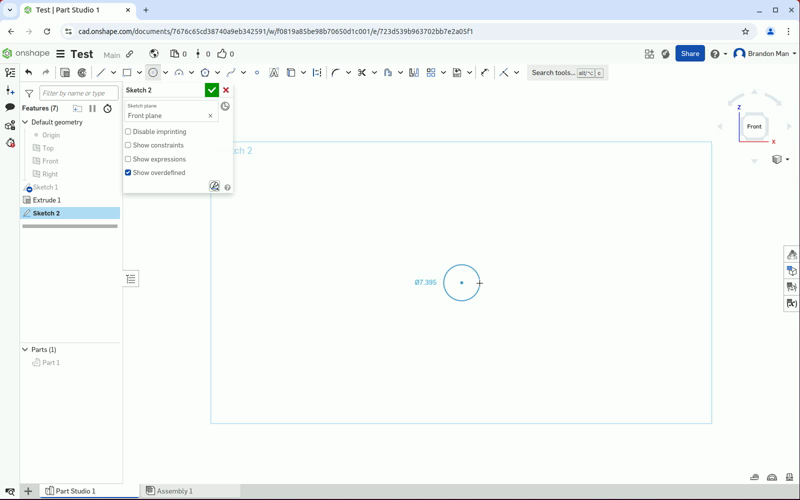
key(esc)
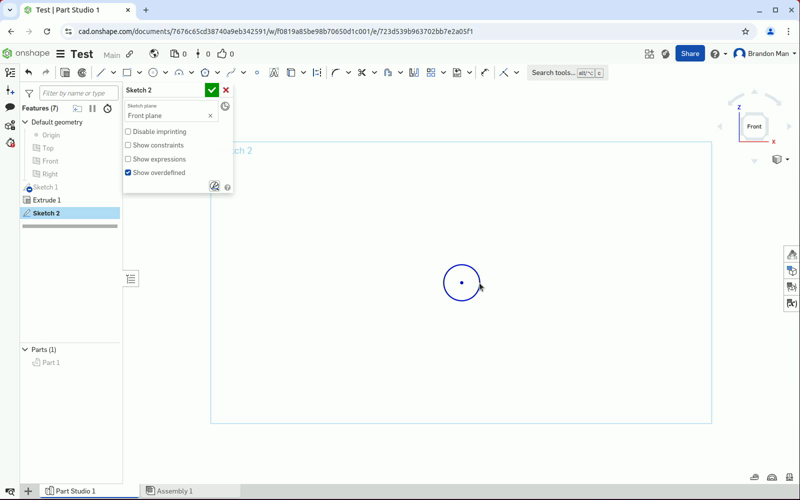
key(c)
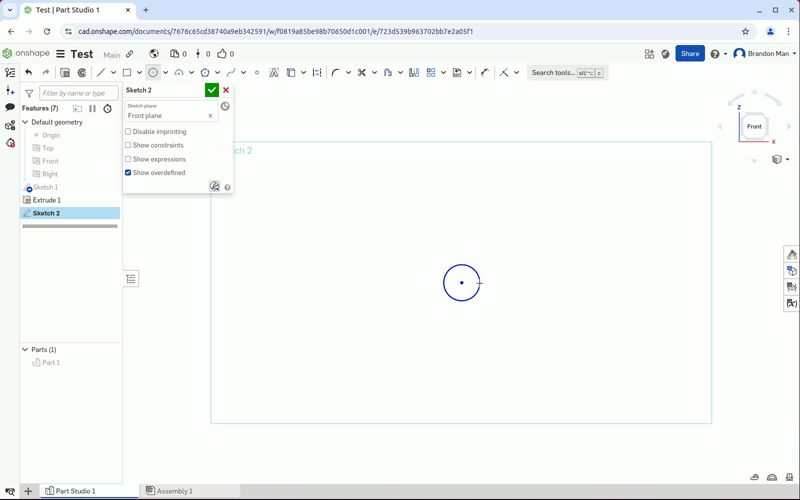
key_down(shift)
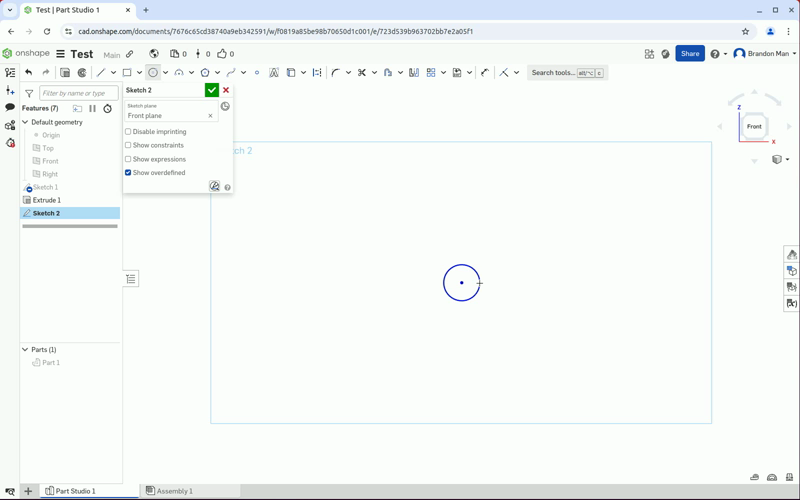
mouse_move(461, 282)
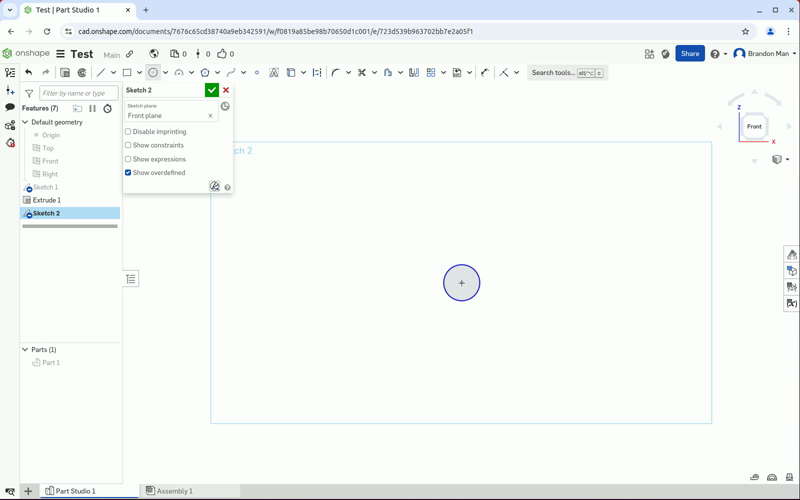
click(461, 282)
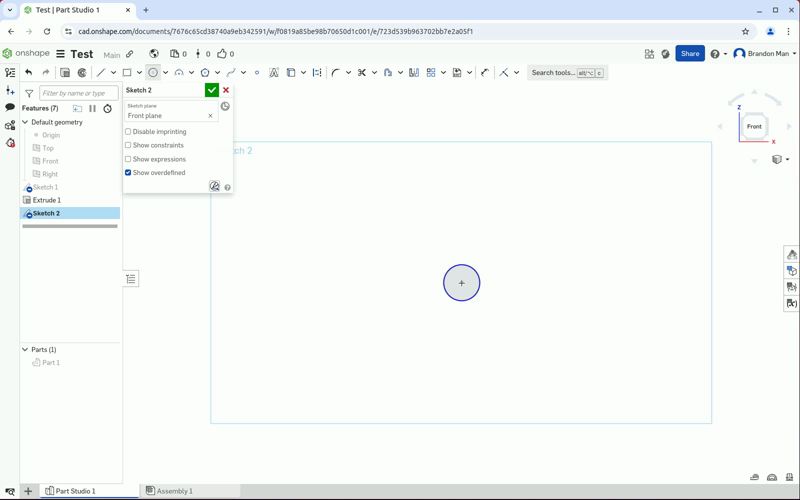
key_up(shift)
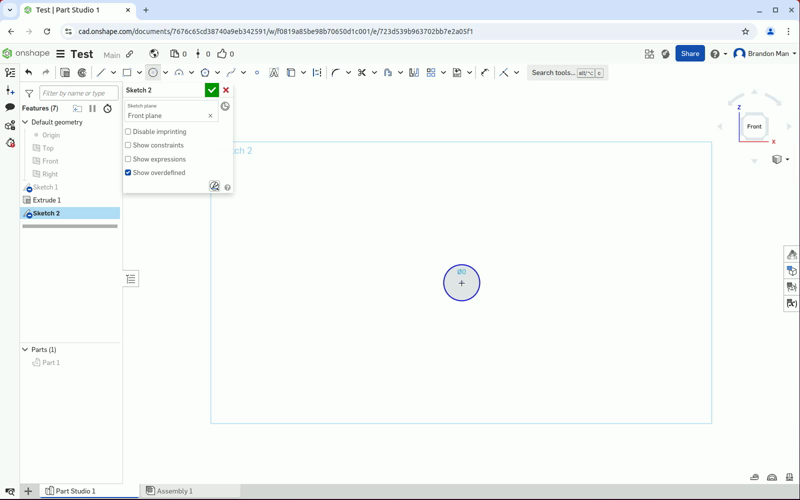
mouse_move(472, 282)
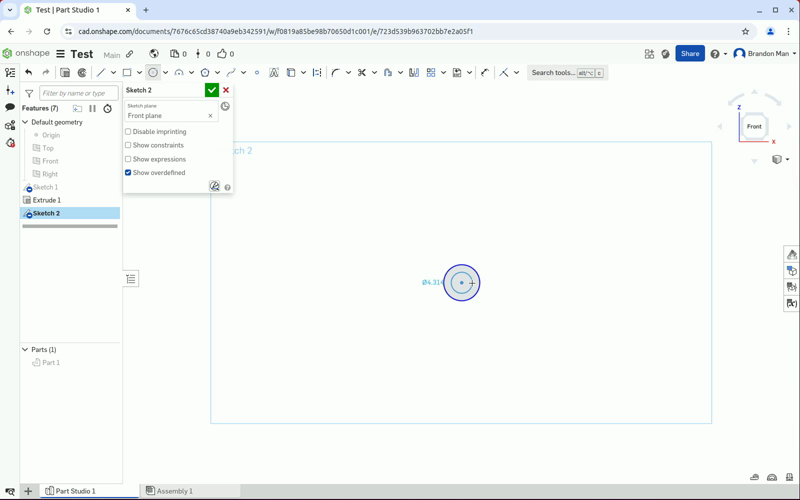
click(472, 282)
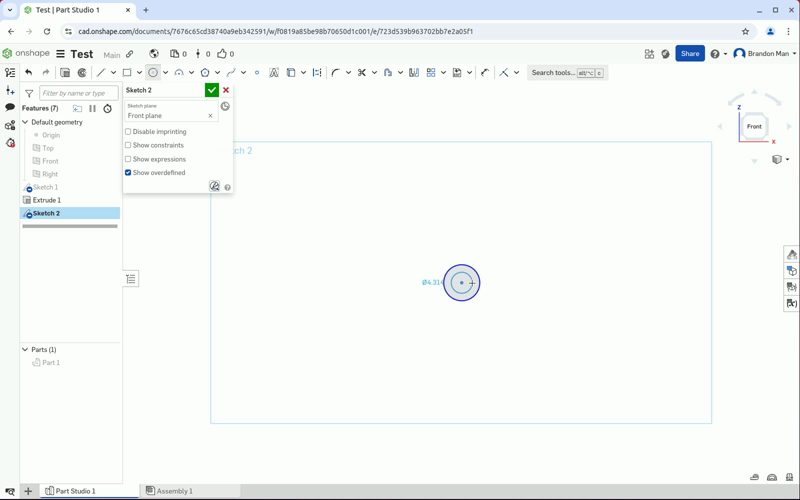
key(esc)
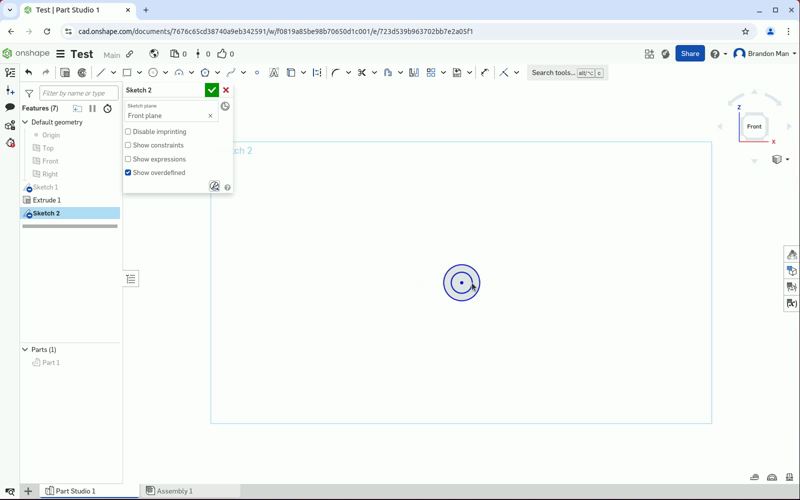
mouse_move(452, 275)
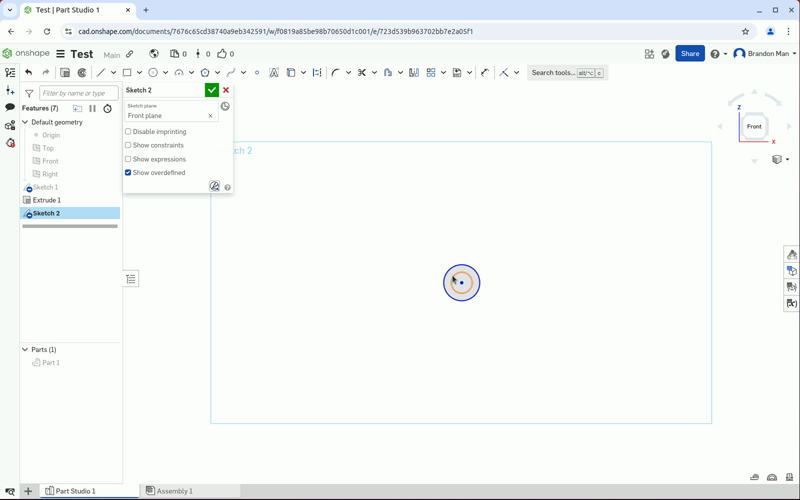
scroll(6)
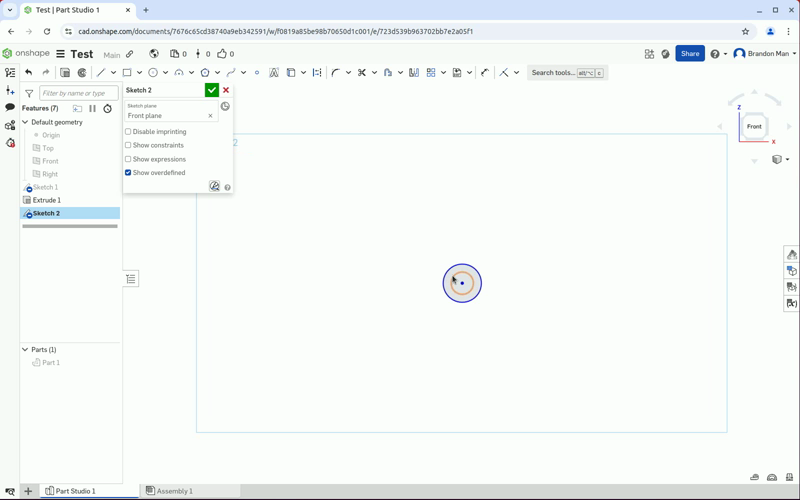
scroll(6)
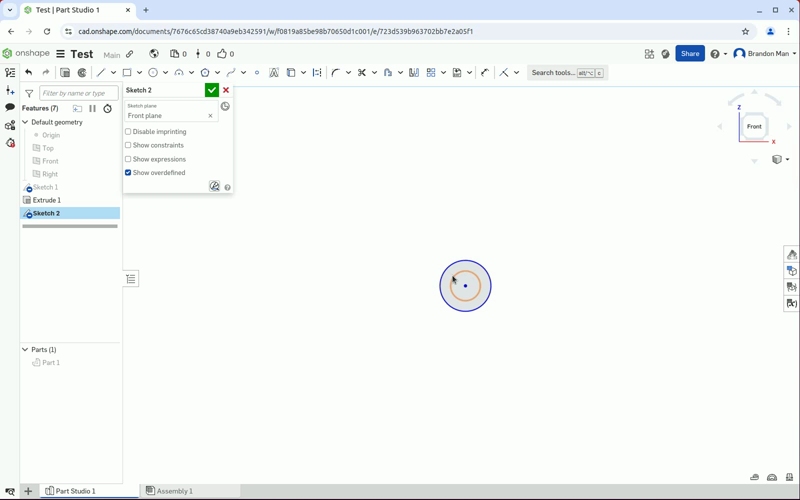
scroll(6)
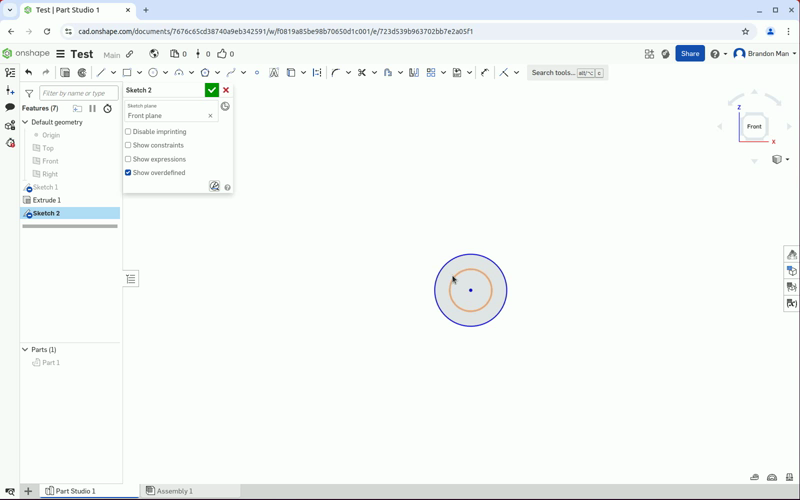
scroll(6)
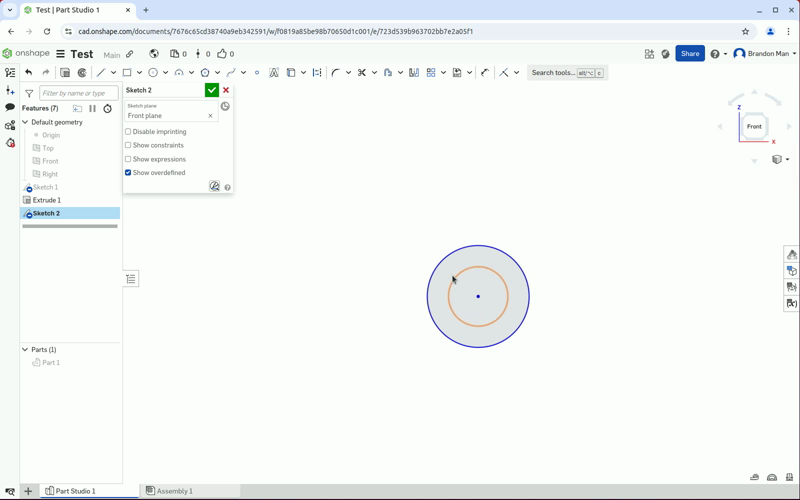
scroll(6)
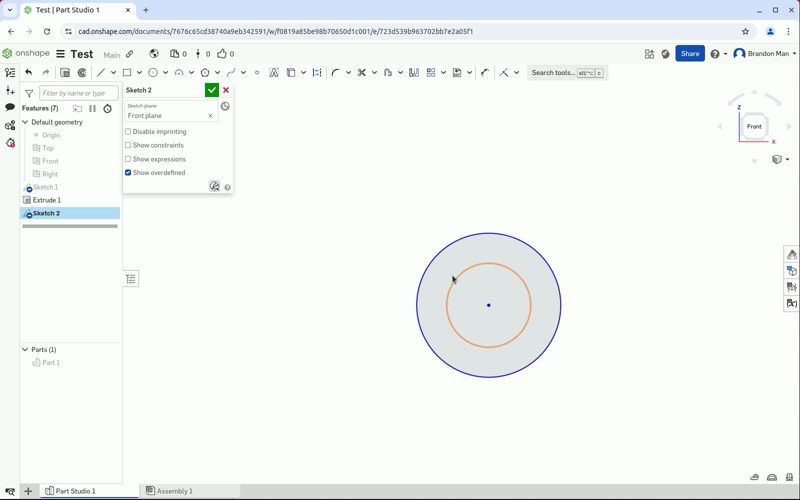
scroll(6)
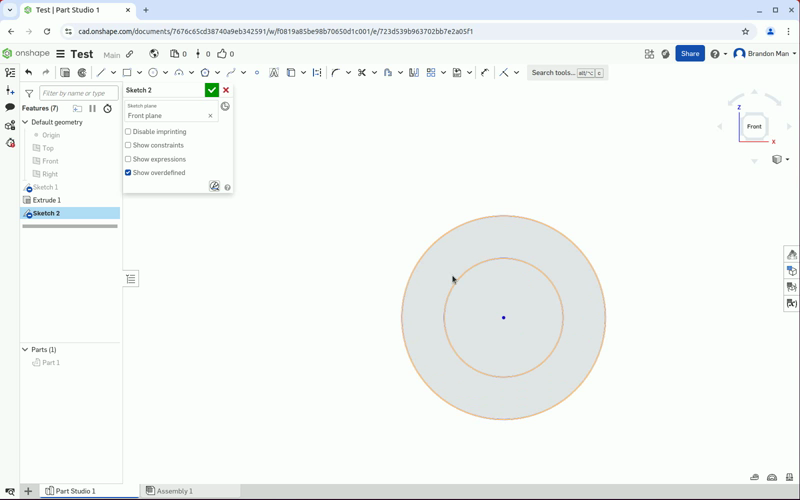
scroll(6)
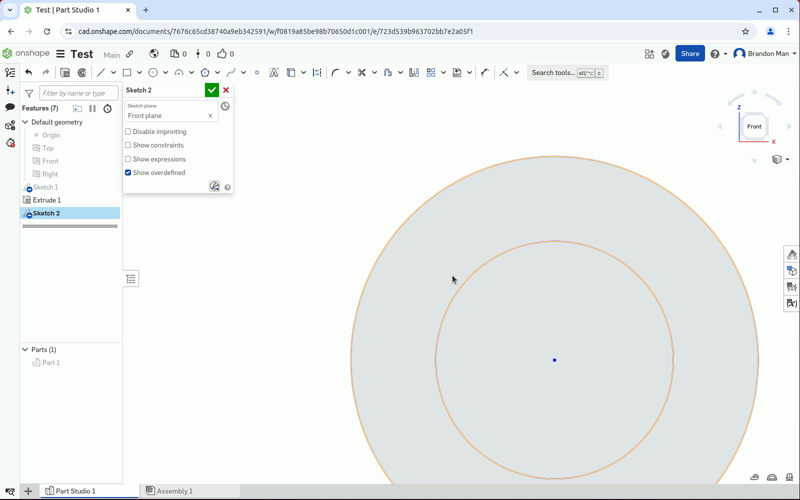
click(452, 275)
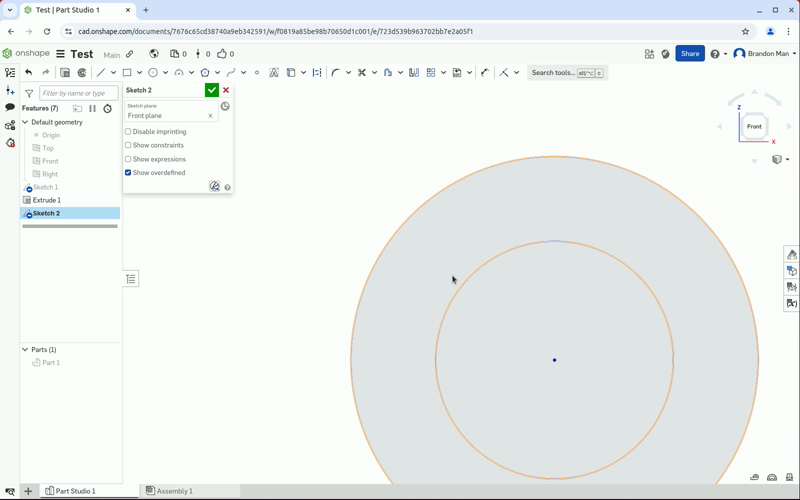
scroll(-6)
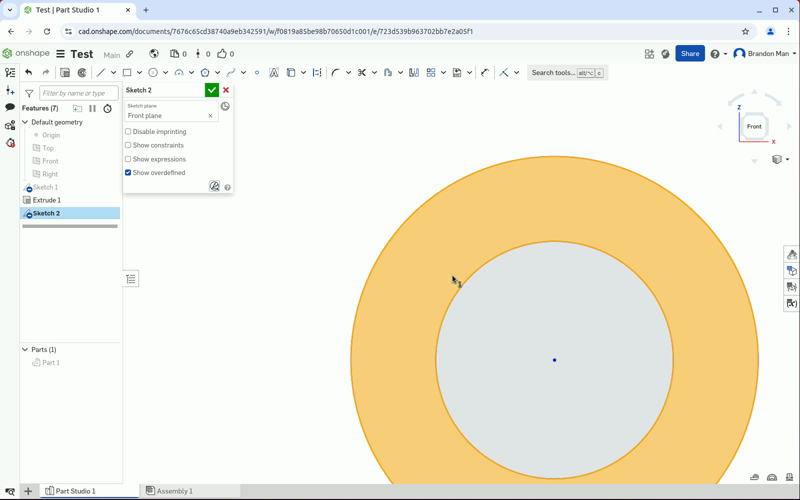
scroll(-6)
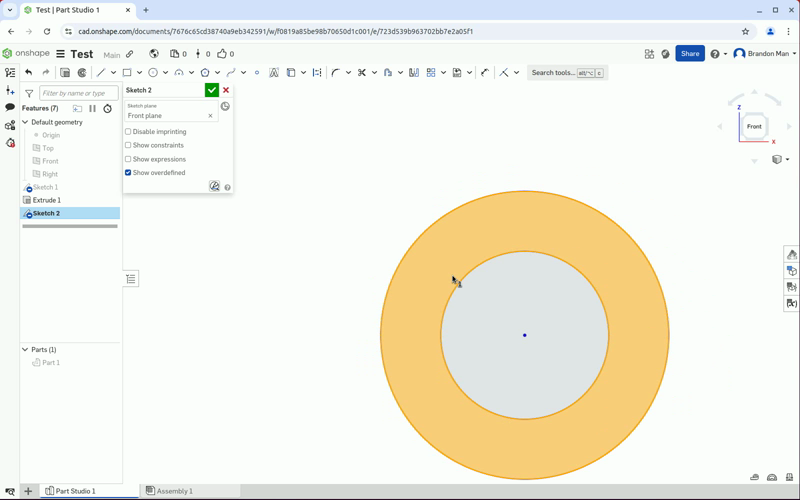
scroll(-6)
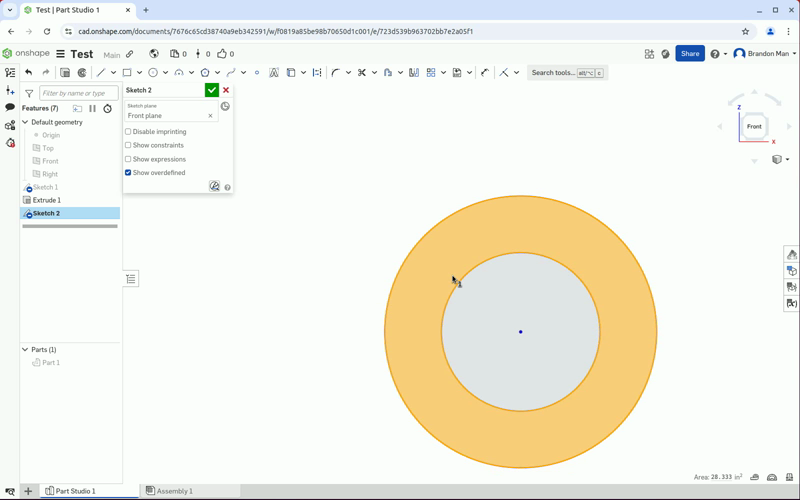
scroll(-6)
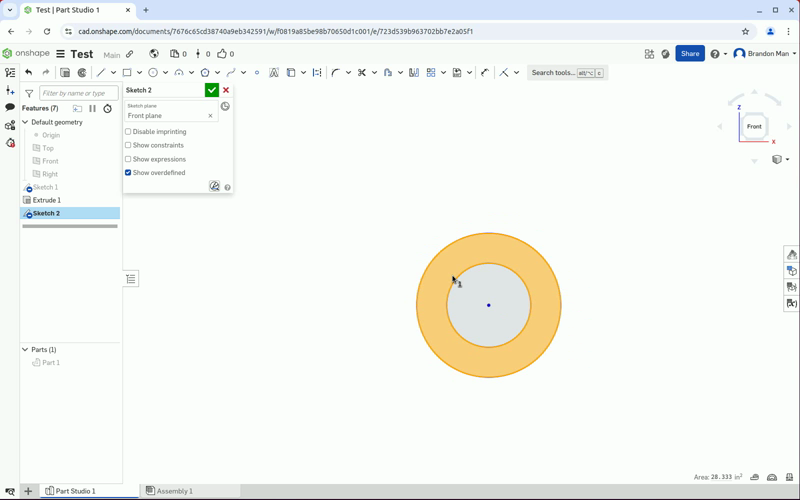
scroll(-6)
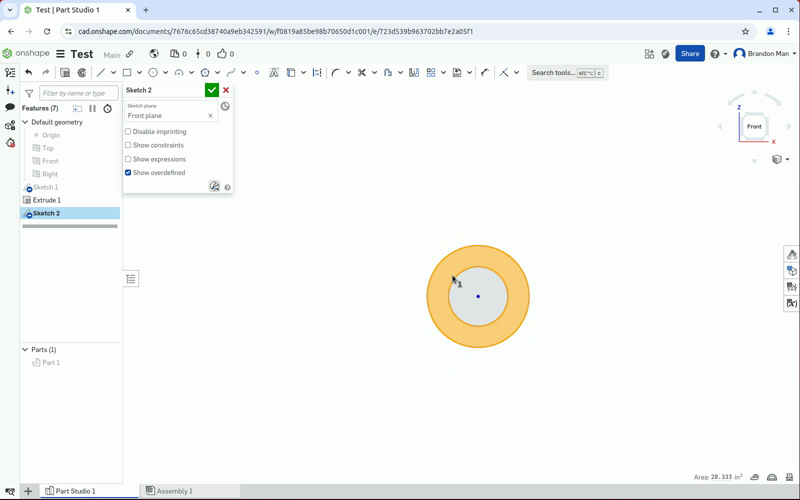
scroll(-6)
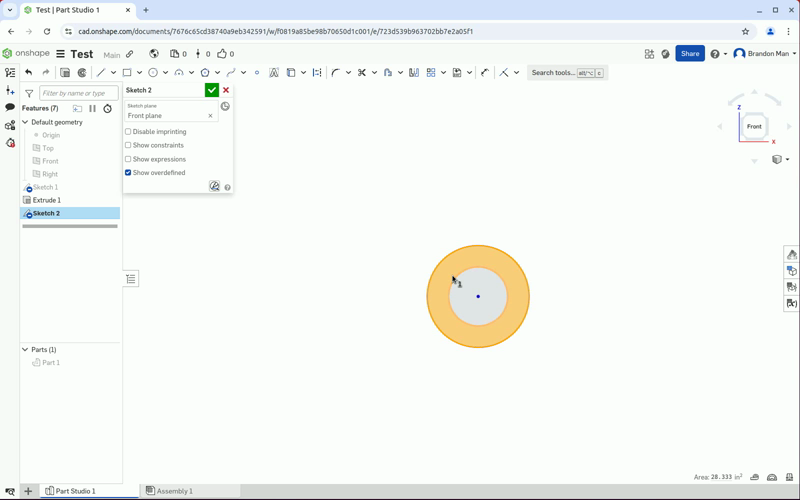
scroll(-6)
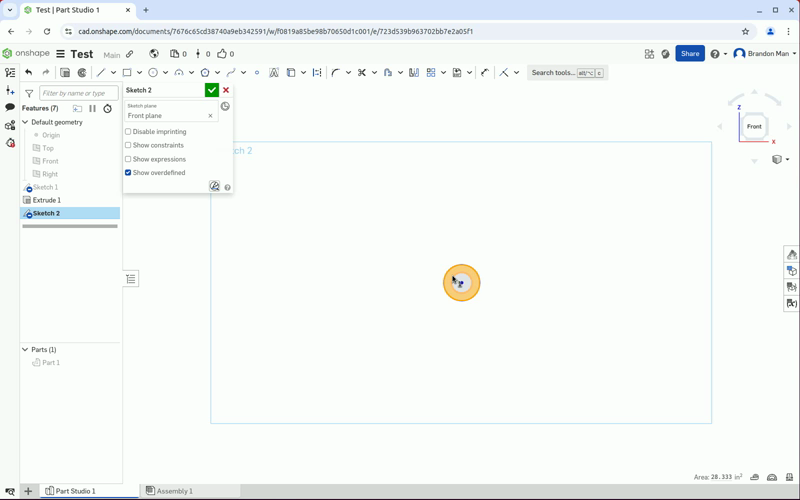
mouse_move(73, 352)
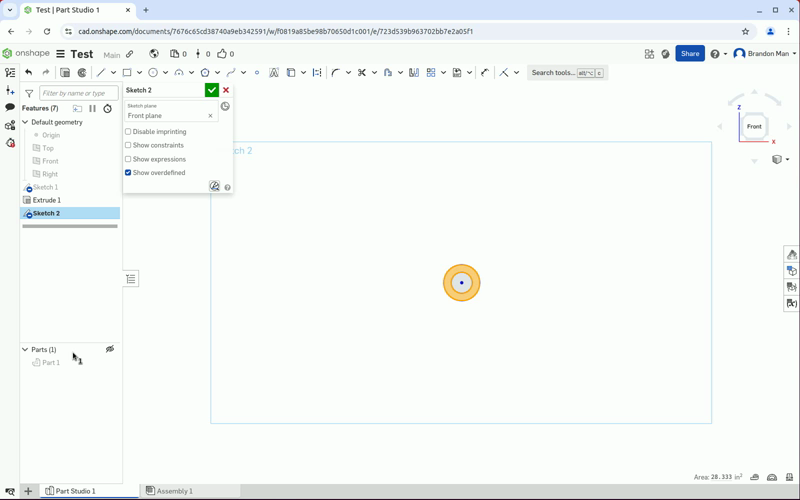
key(shift+y)
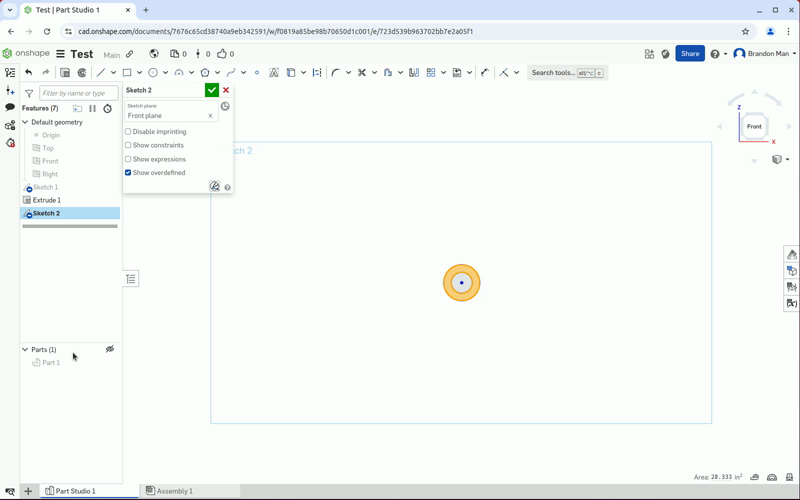
key(shift+e)
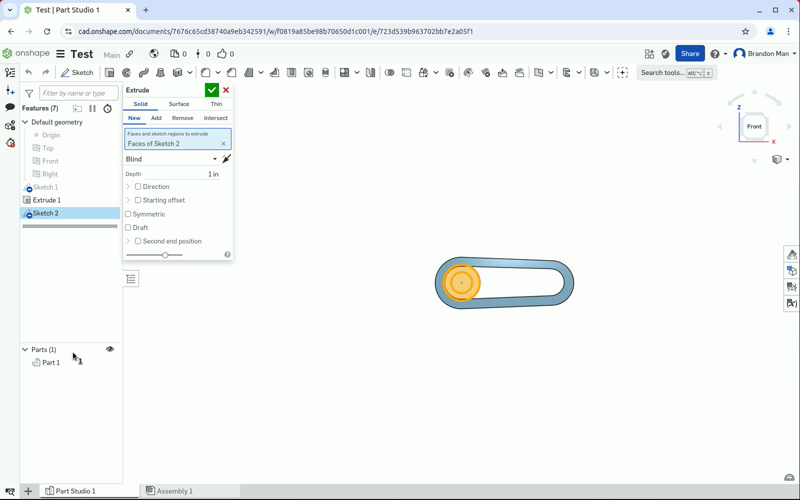
mouse_move(143, 106)
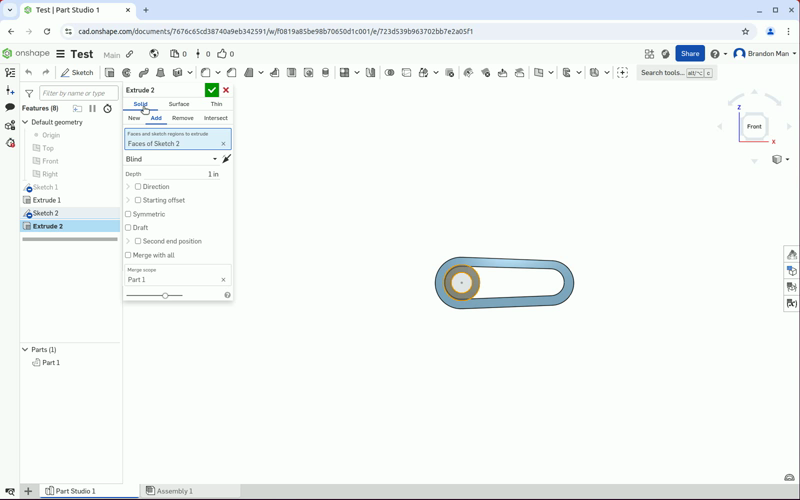
click(143, 106)
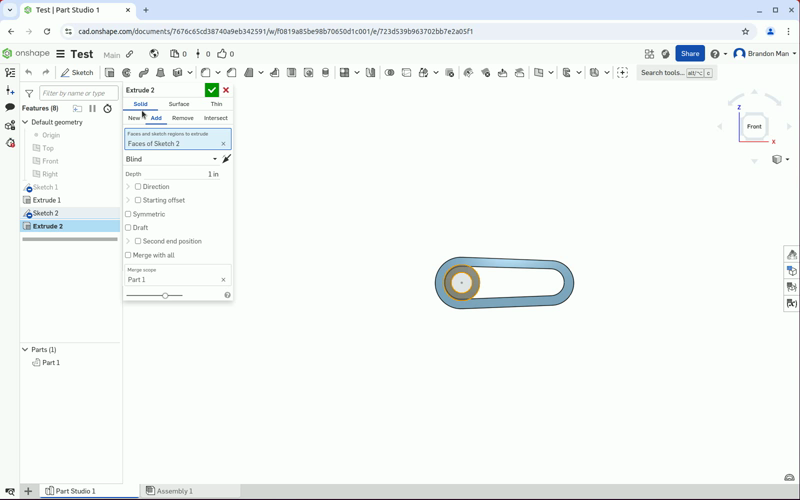
mouse_move(137, 120)
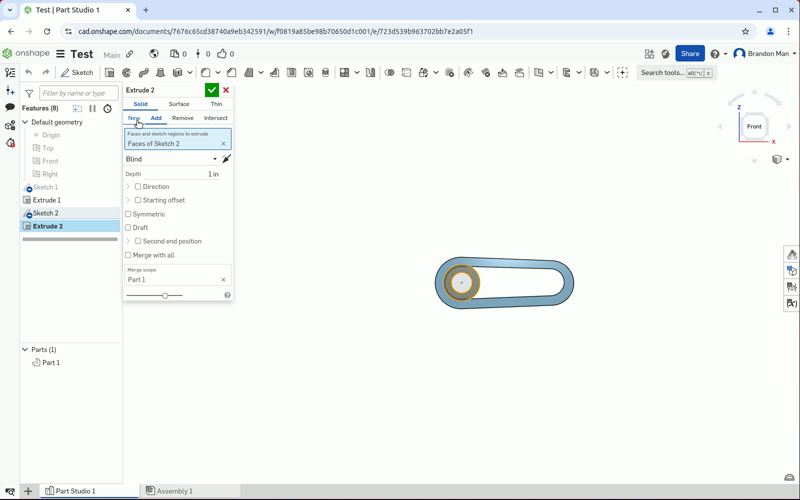
click(137, 120)
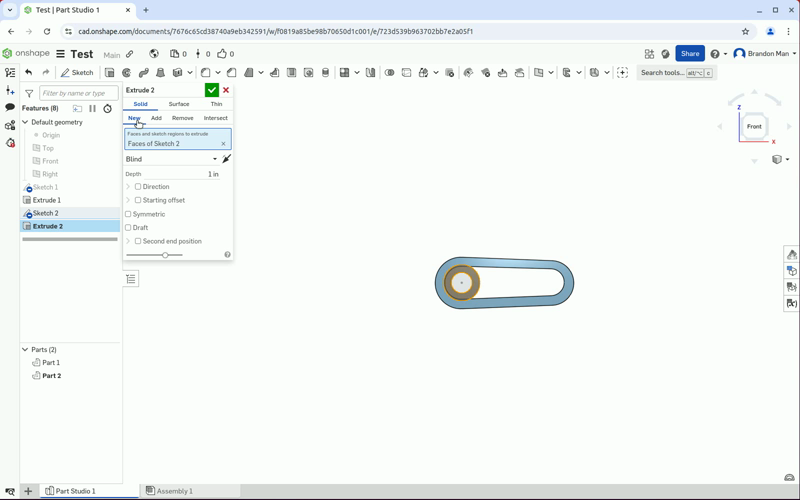
key(tab, 4)
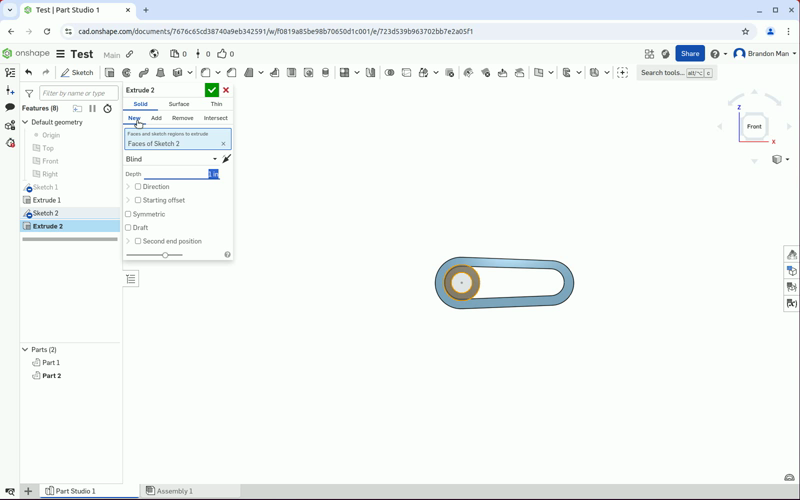
text(1.444)
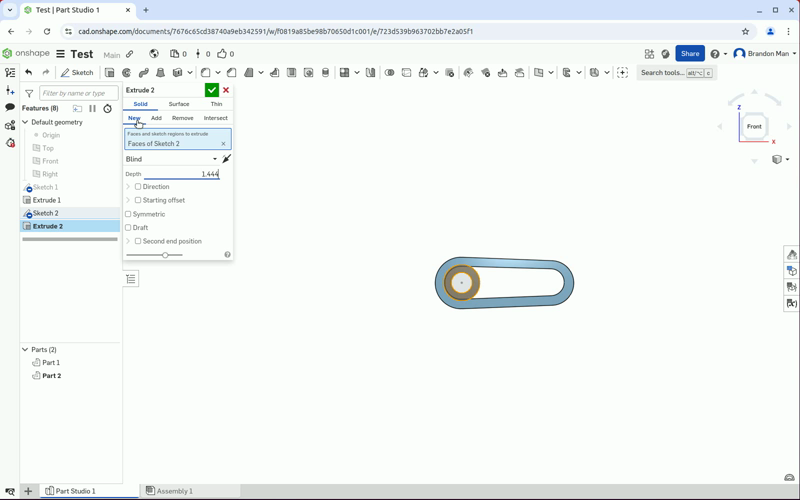
key(enter)
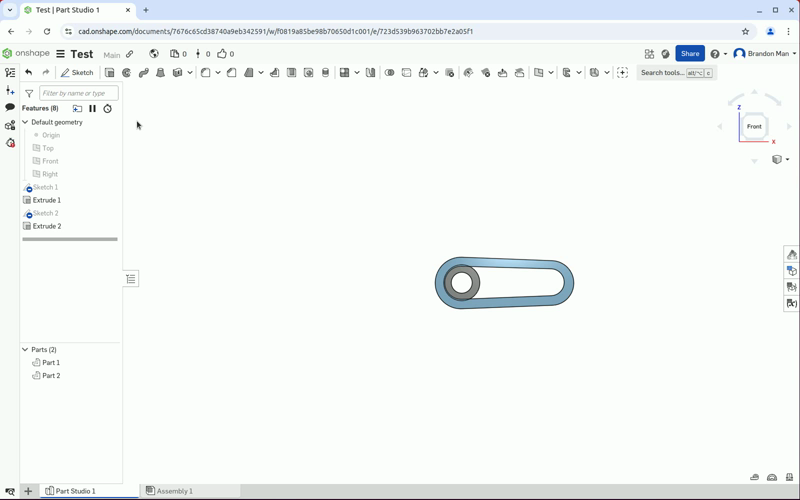
key(shift+h)
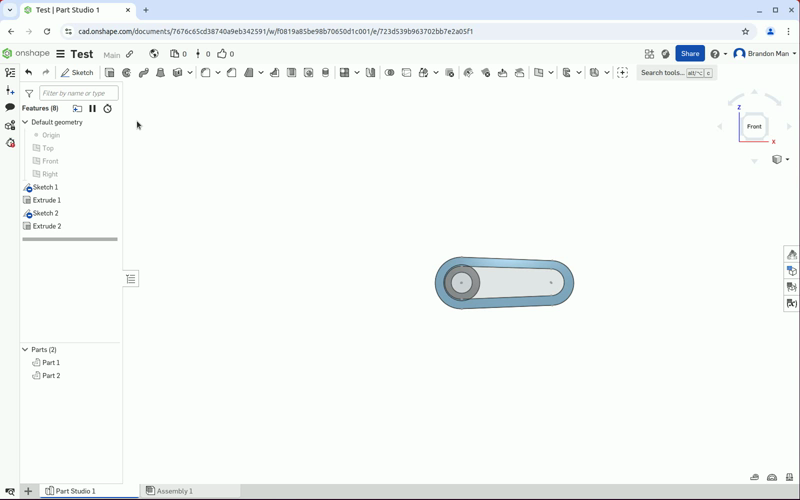
key(shift+h)
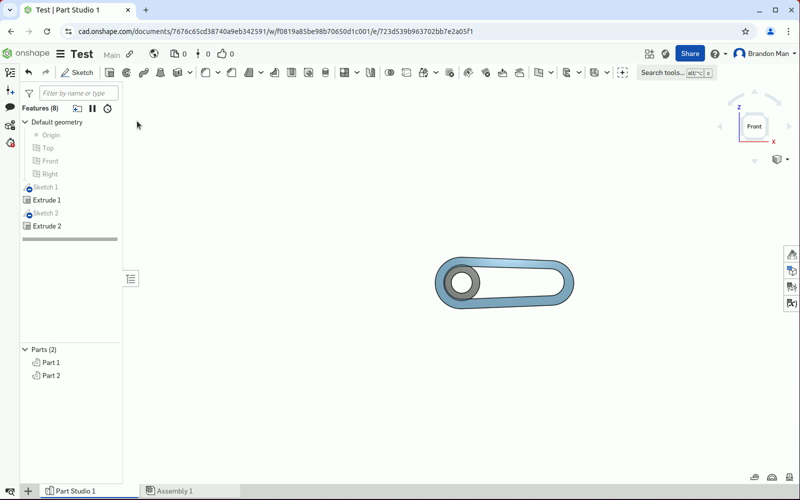
mouse_move(73, 189)
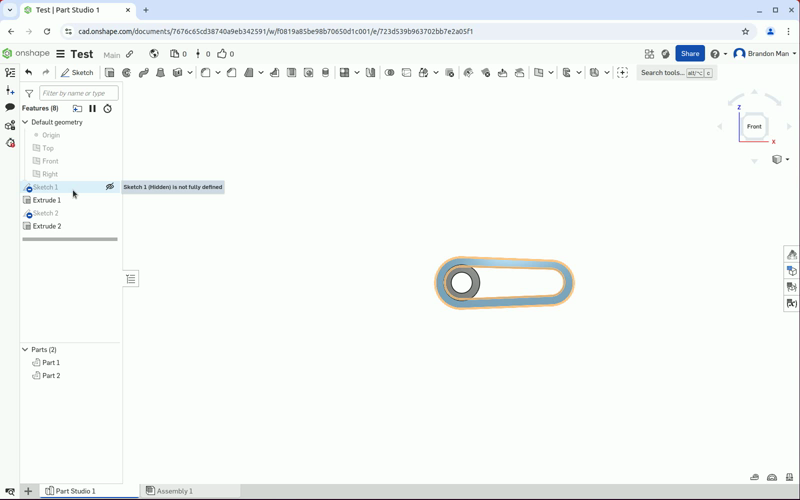
click(73, 189)
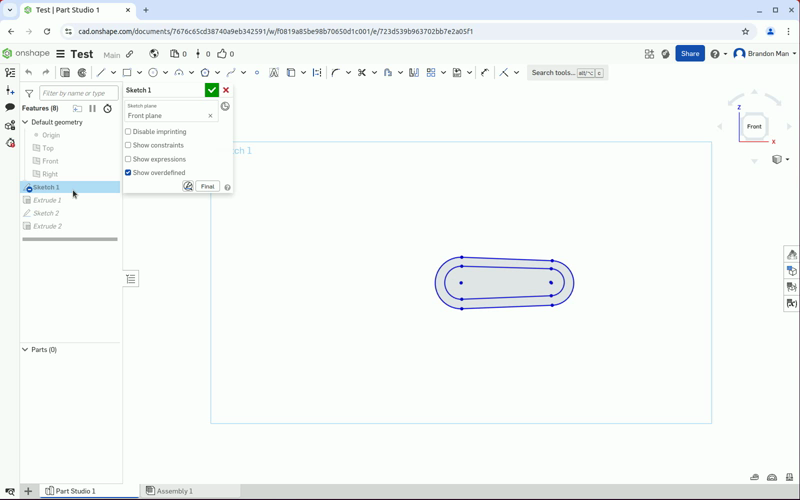
mouse_move(229, 92)
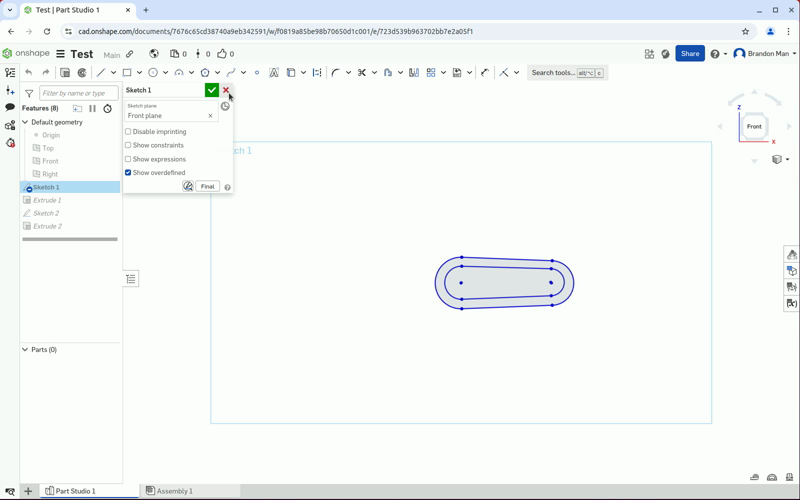
click(229, 92)
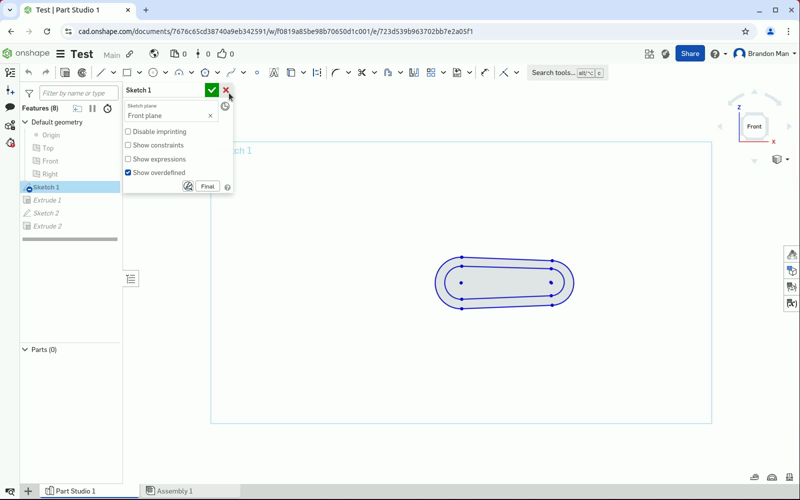
key(shift+s)
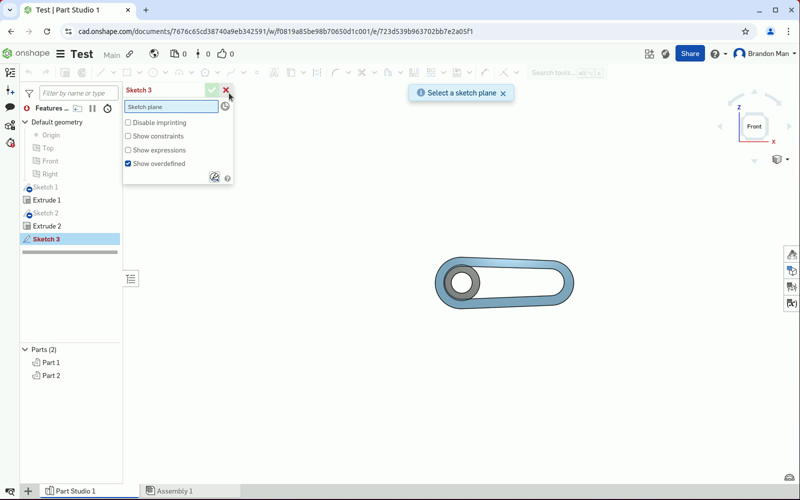
mouse_move(73, 163)
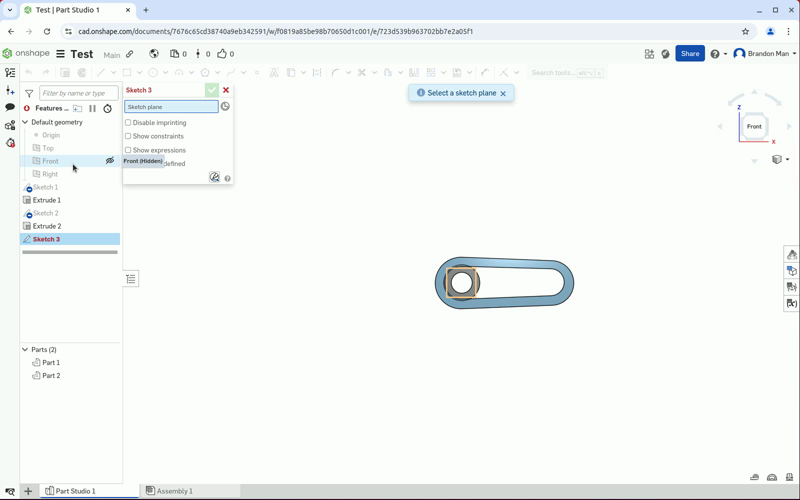
click(73, 163)
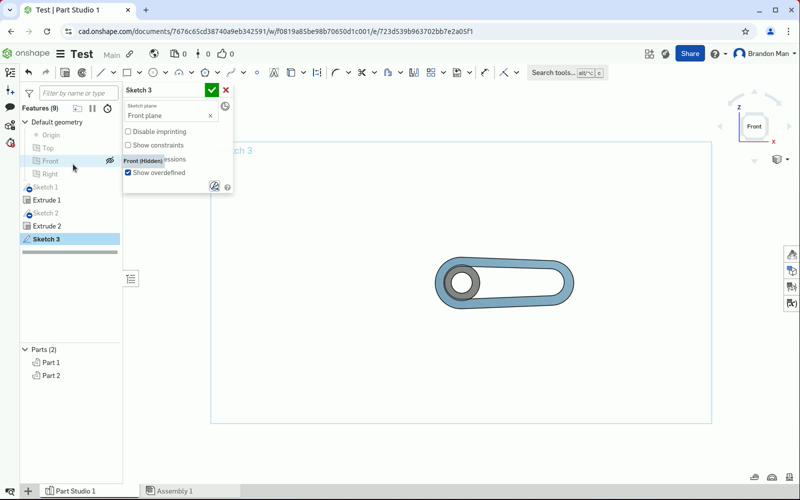
mouse_move(73, 352)
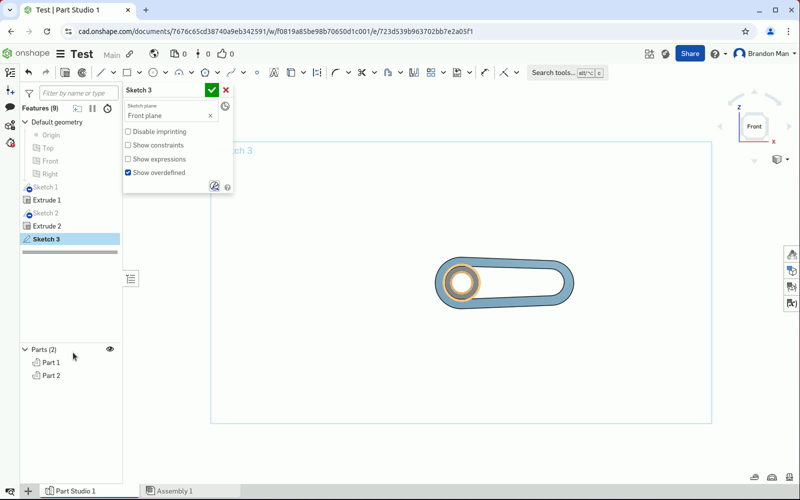
key(y)
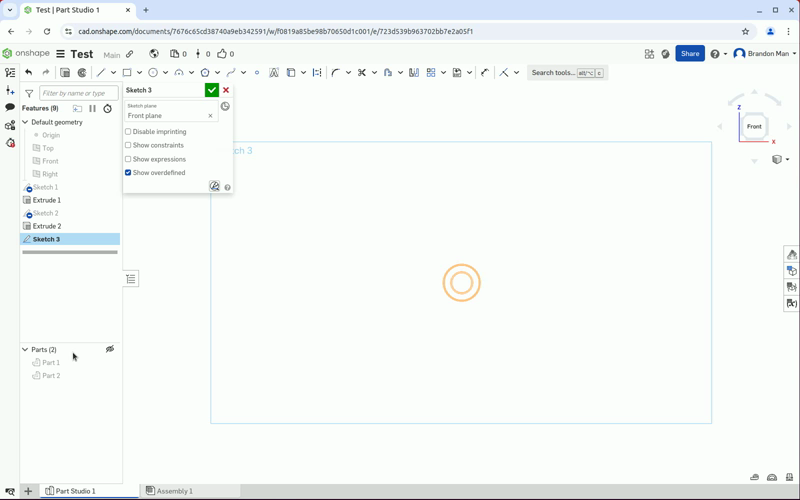
key(c)
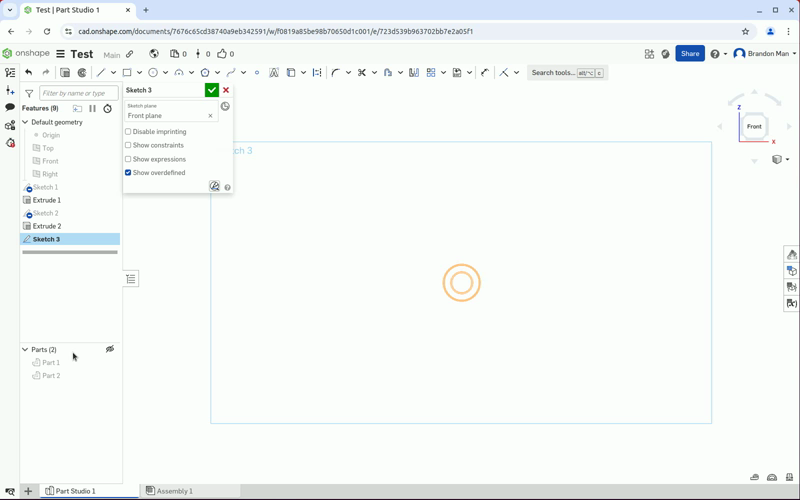
key_down(shift)
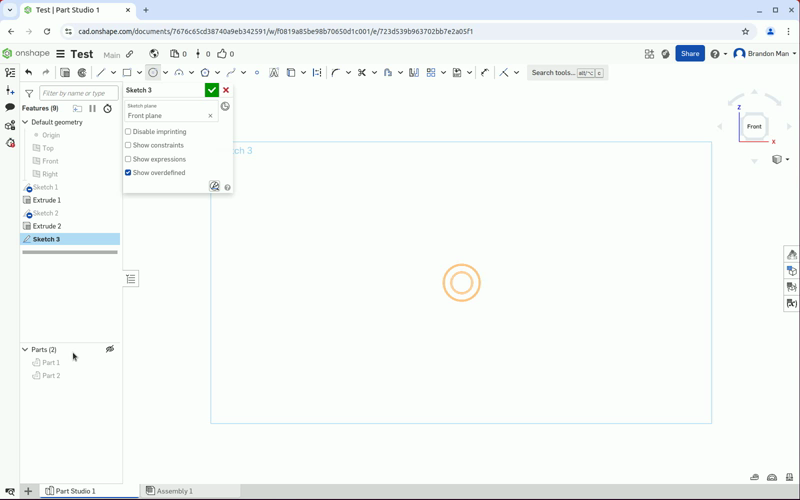
mouse_move(551, 282)
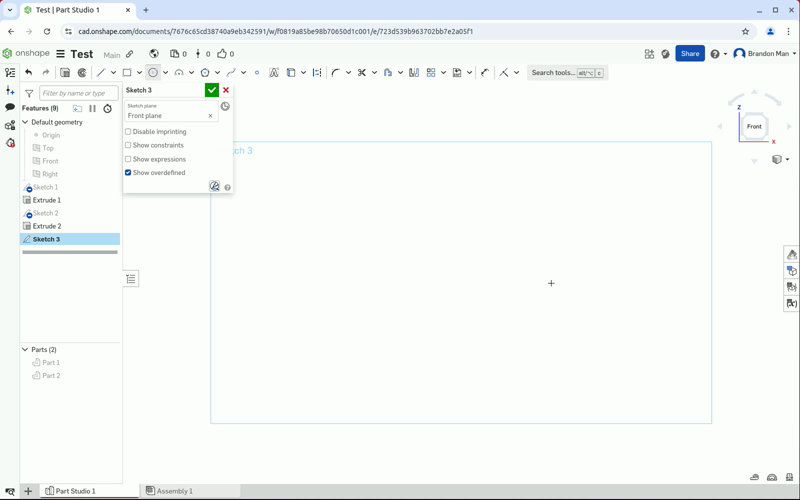
click(551, 282)
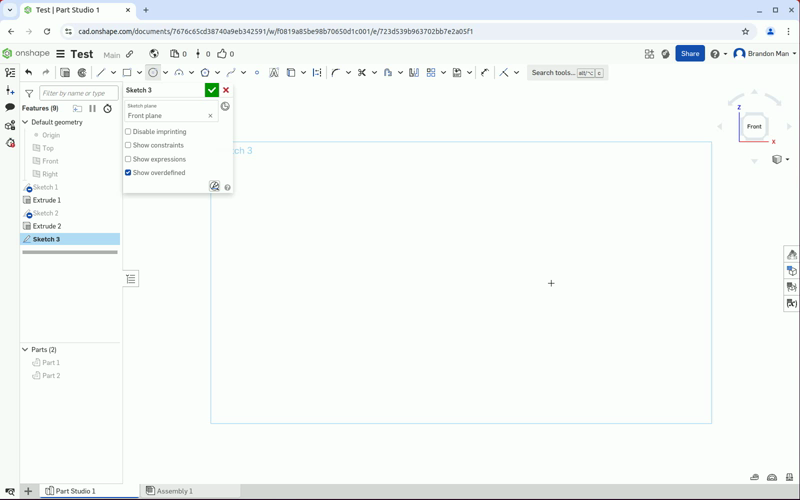
key_up(shift)
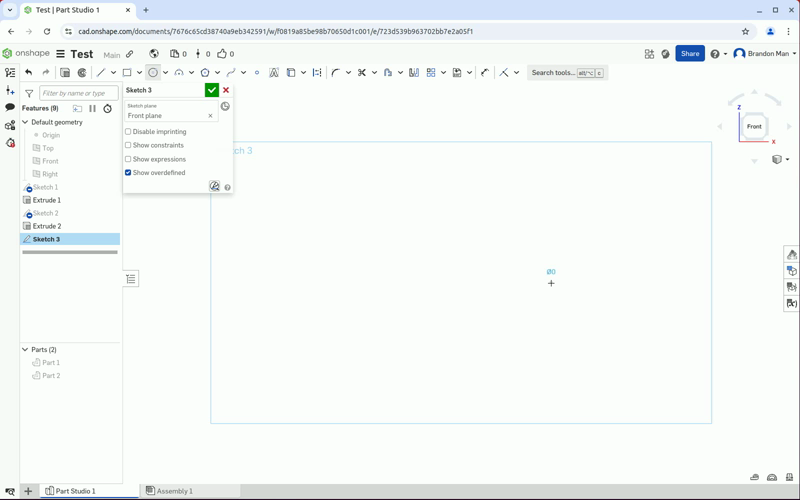
mouse_move(565, 282)
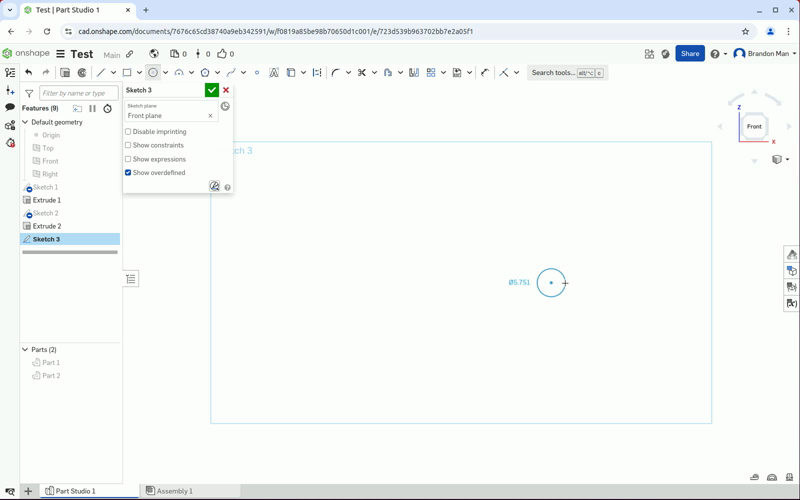
click(565, 282)
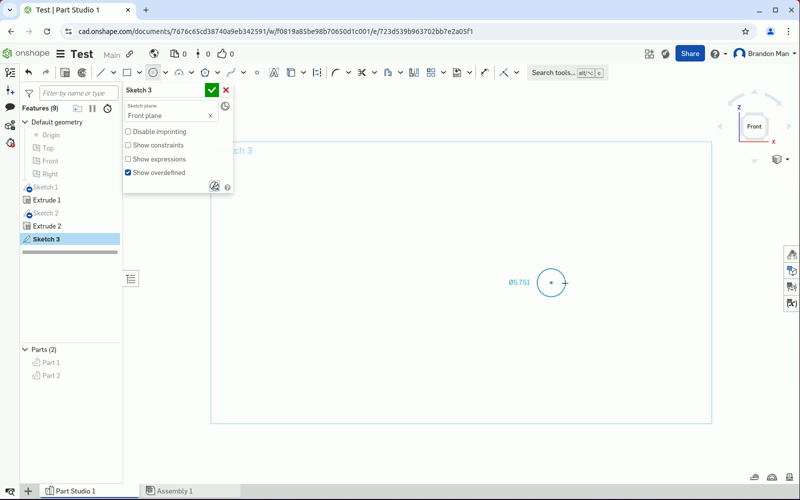
key(esc)
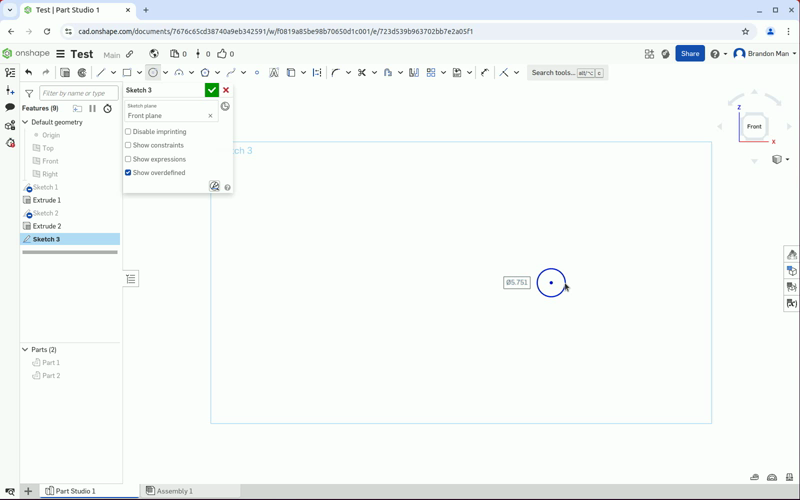
key(c)
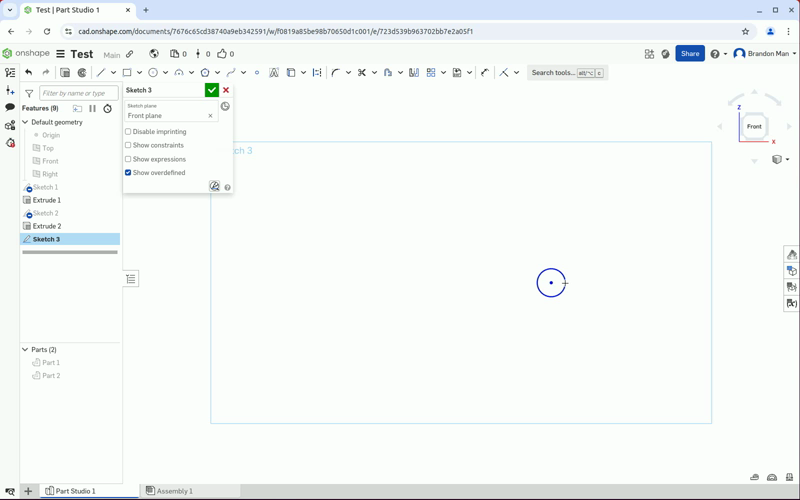
key_down(shift)
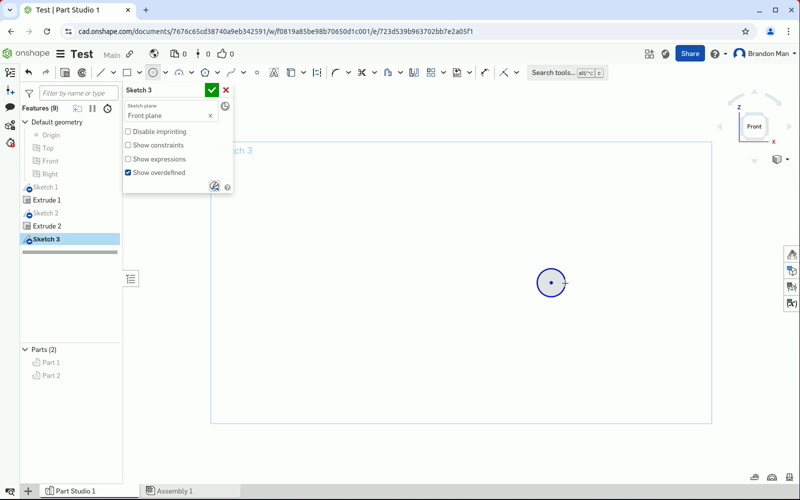
mouse_move(551, 282)
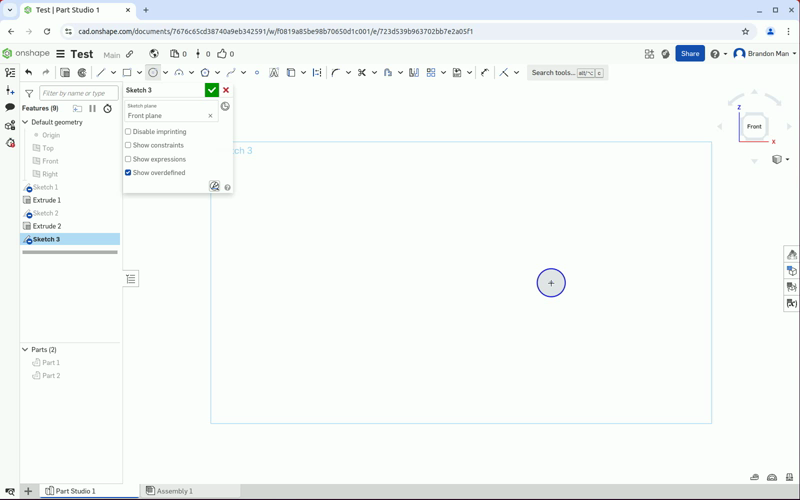
click(551, 282)
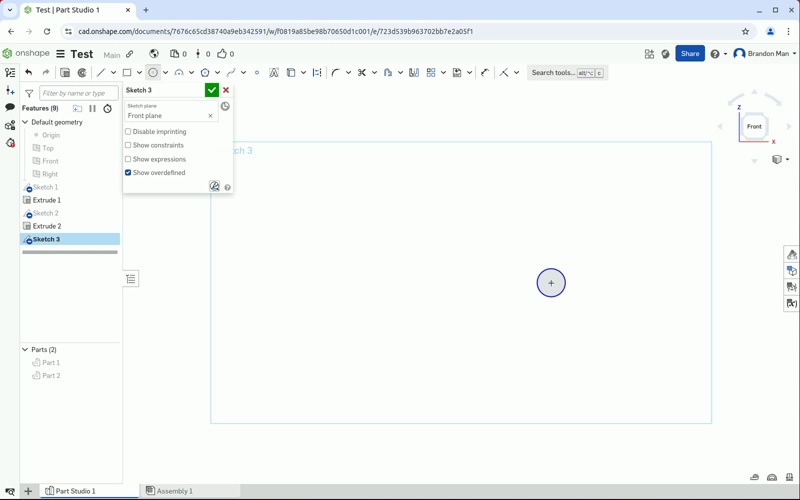
key_up(shift)
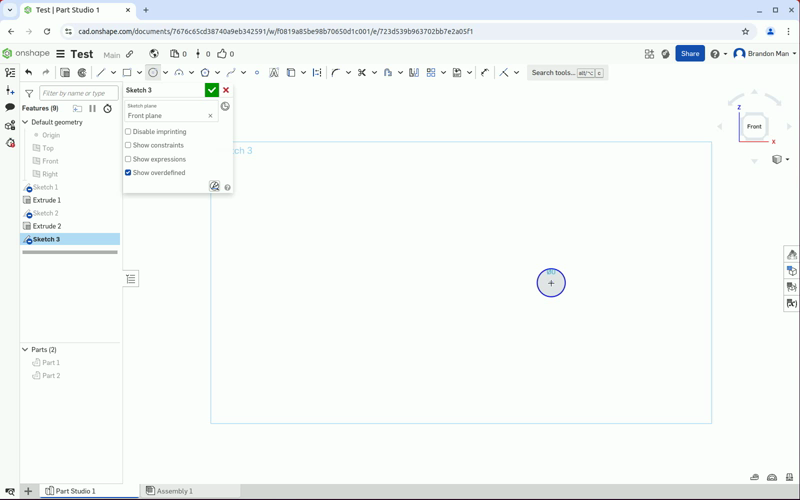
mouse_move(558, 282)
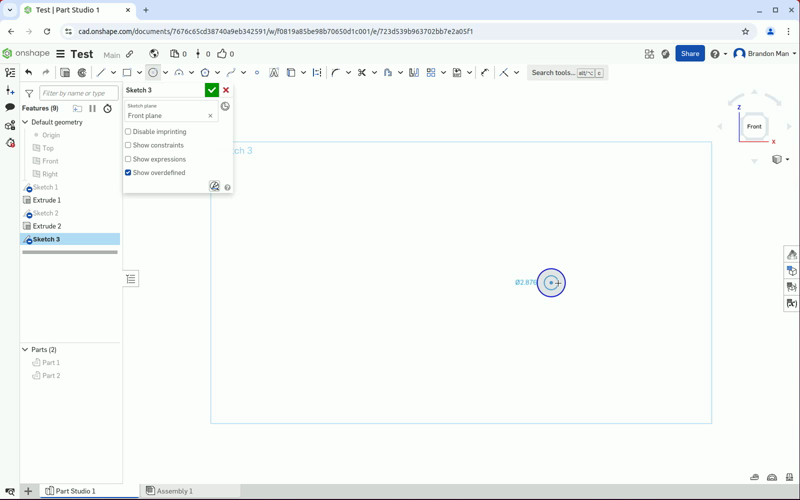
click(558, 282)
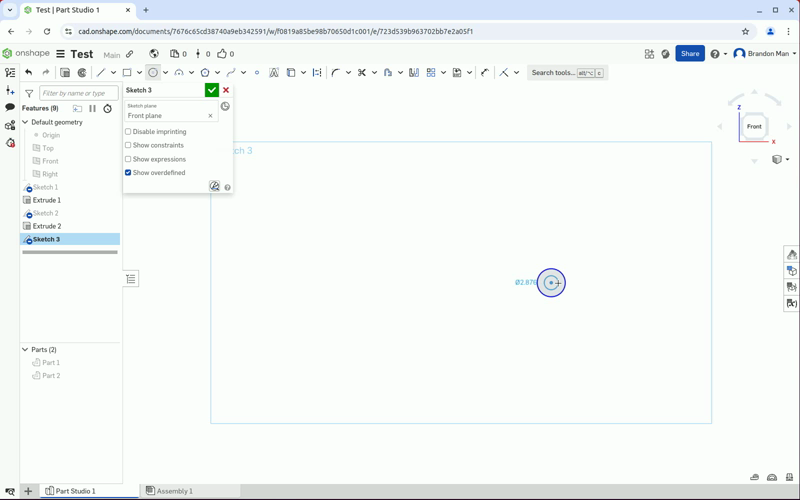
key(esc)
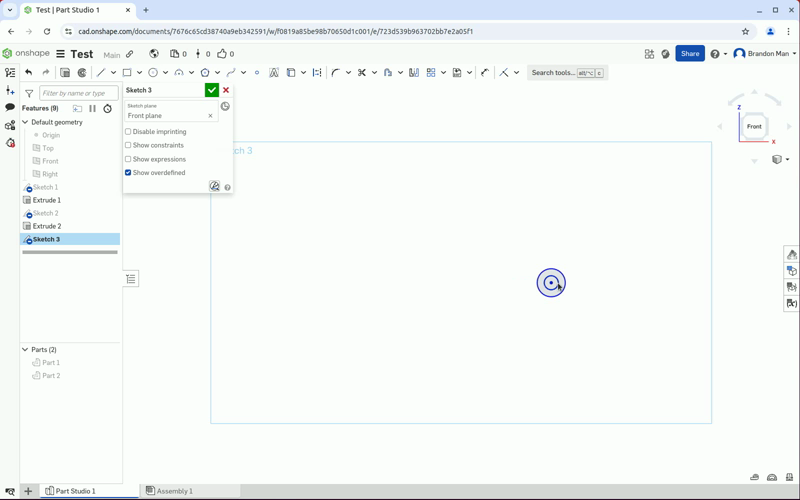
mouse_move(541, 274)
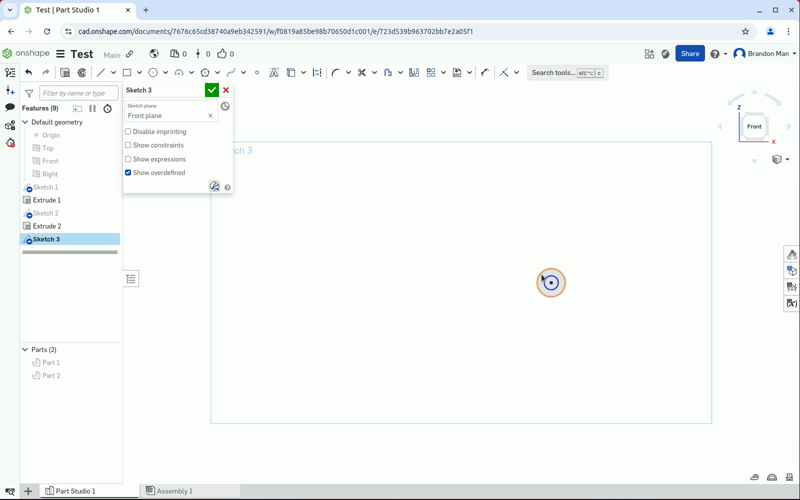
scroll(6)
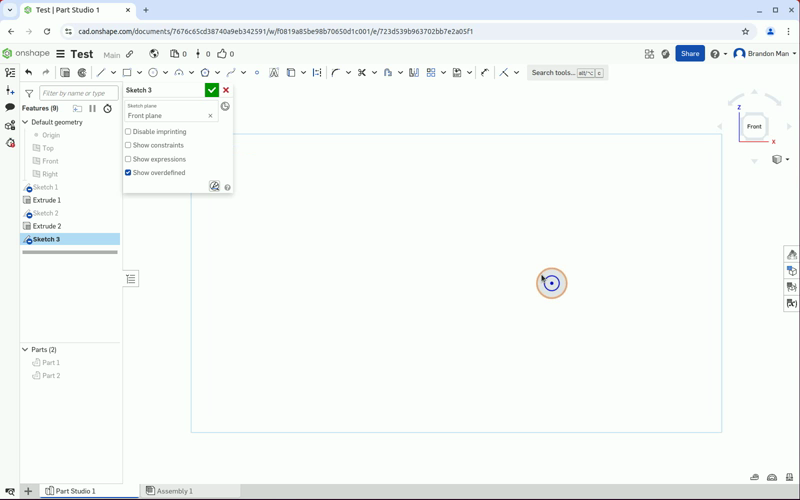
scroll(6)
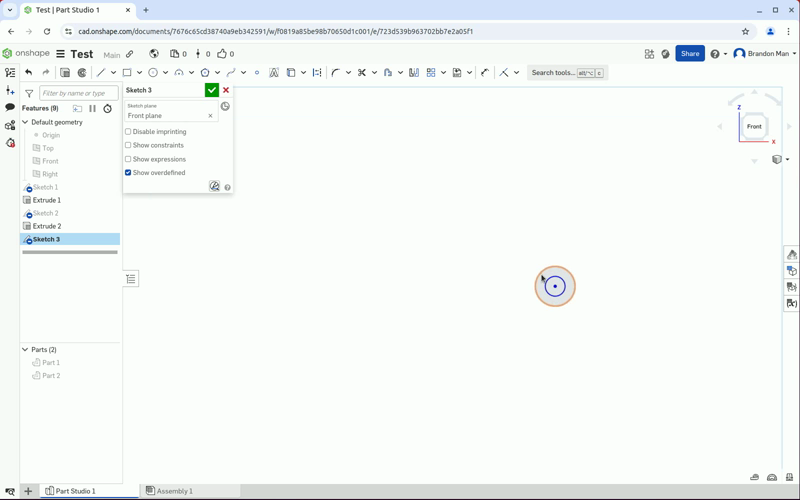
scroll(6)
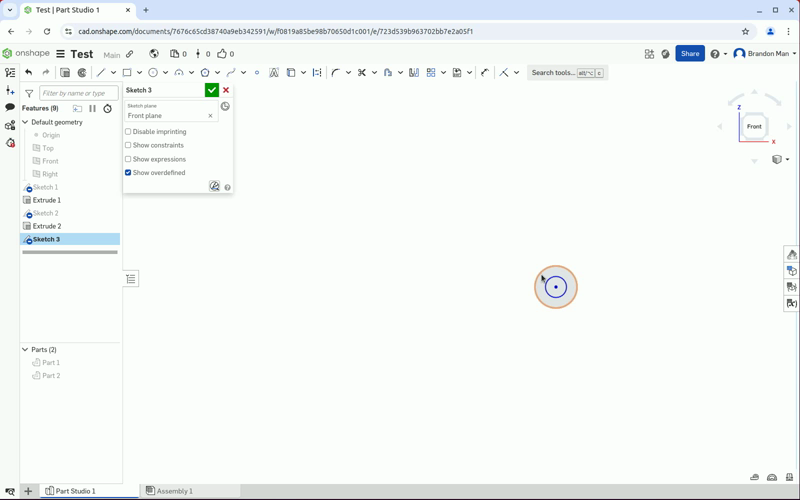
scroll(6)
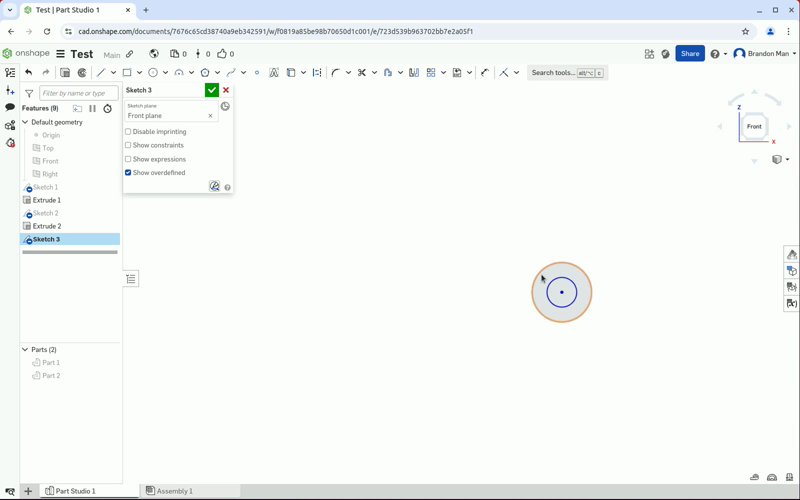
scroll(6)
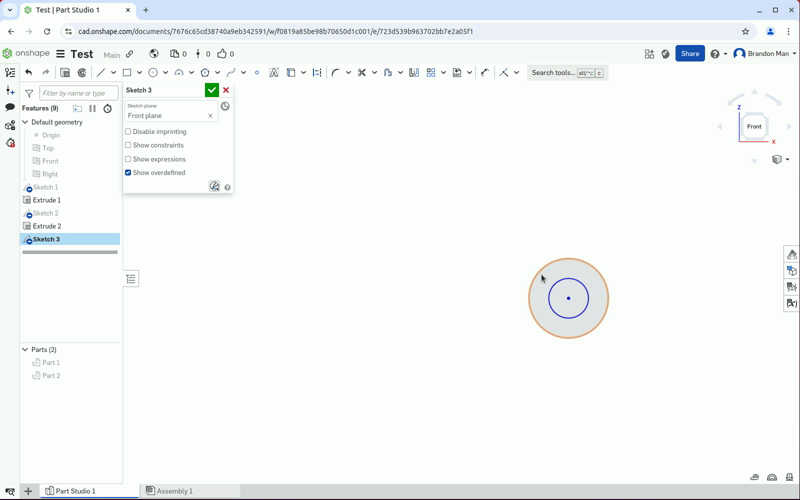
scroll(6)
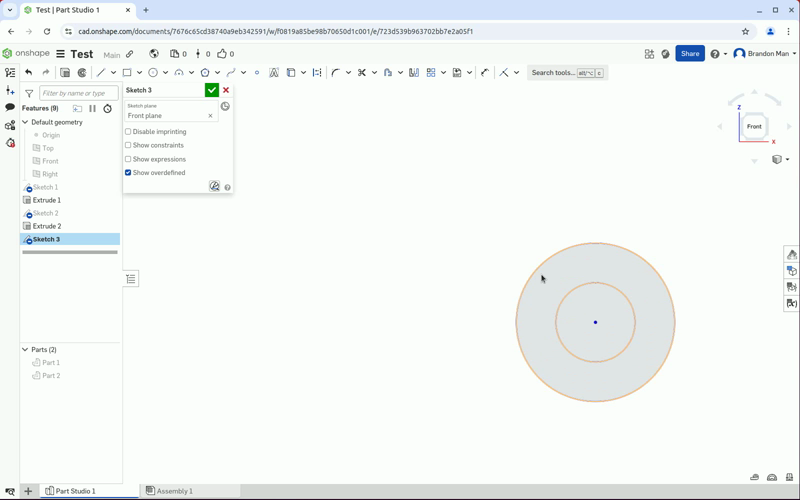
scroll(6)
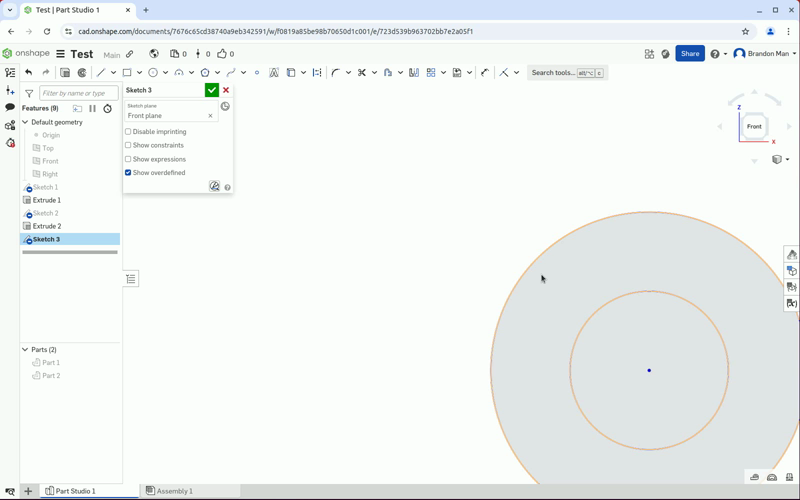
click(541, 274)
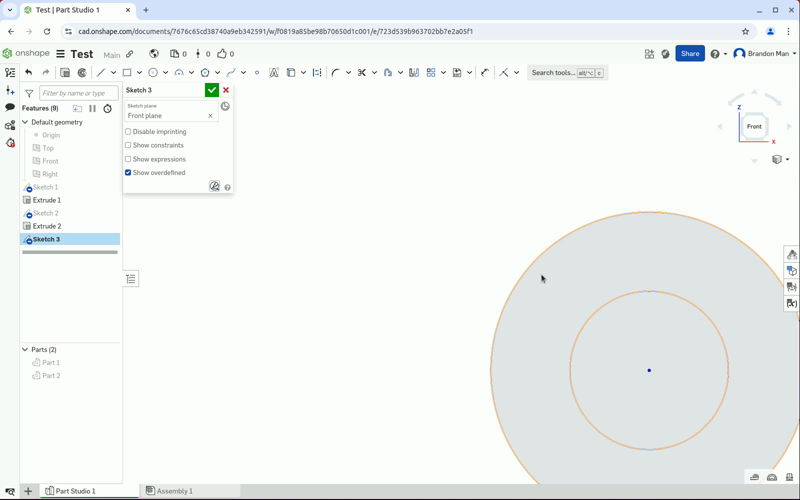
scroll(-6)
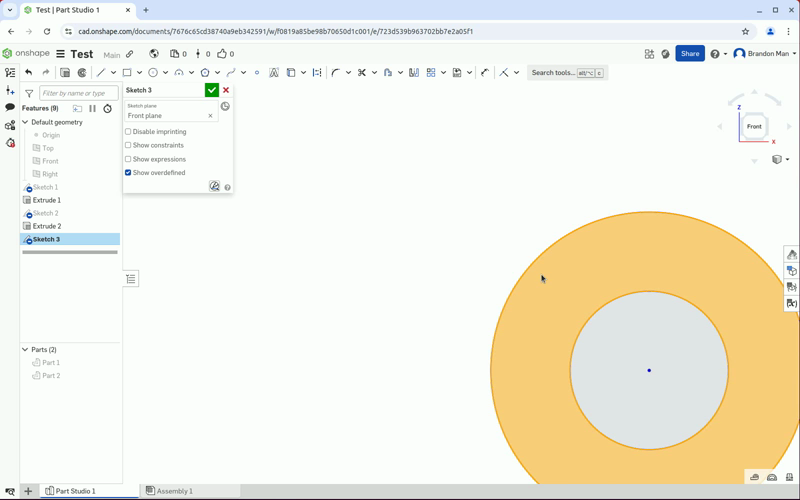
scroll(-6)
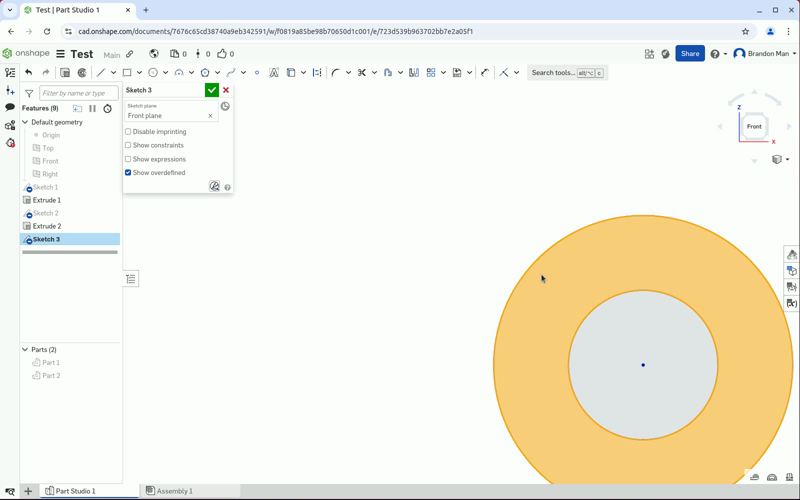
scroll(-6)
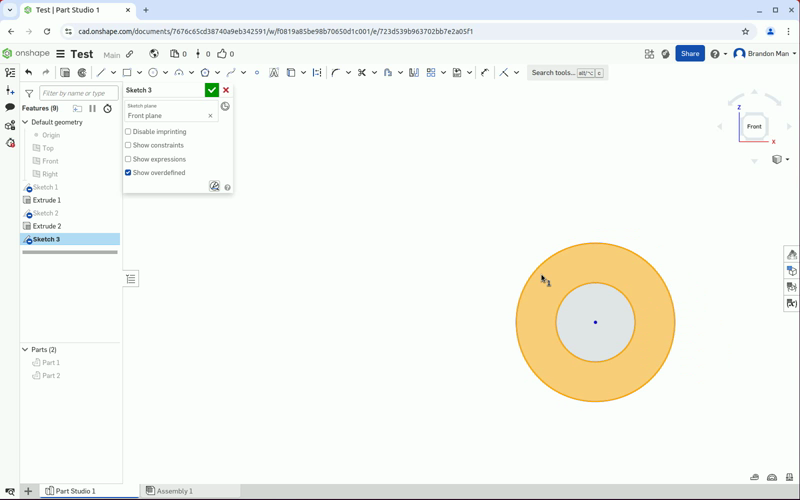
scroll(-6)
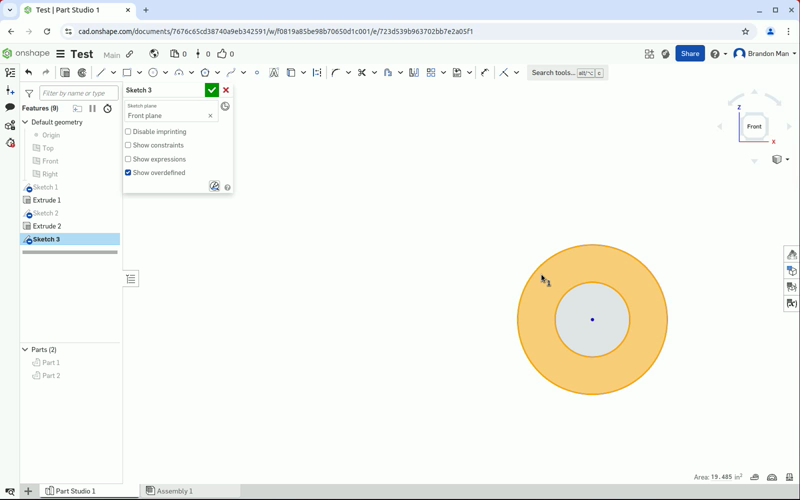
scroll(-6)
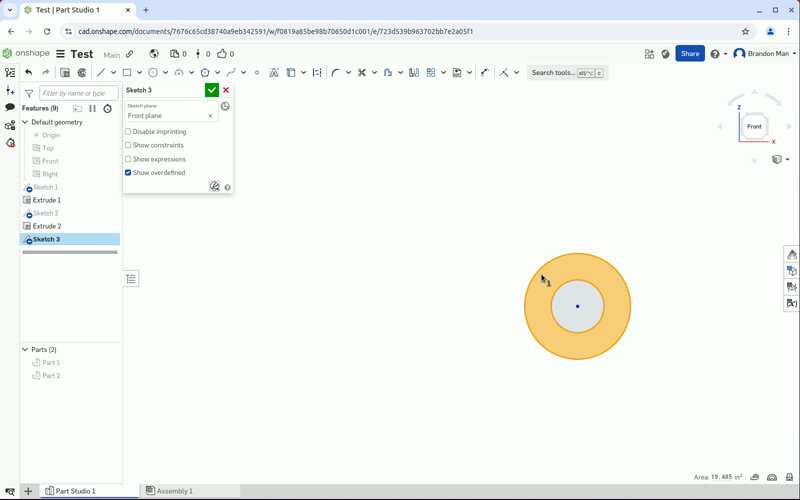
scroll(-6)
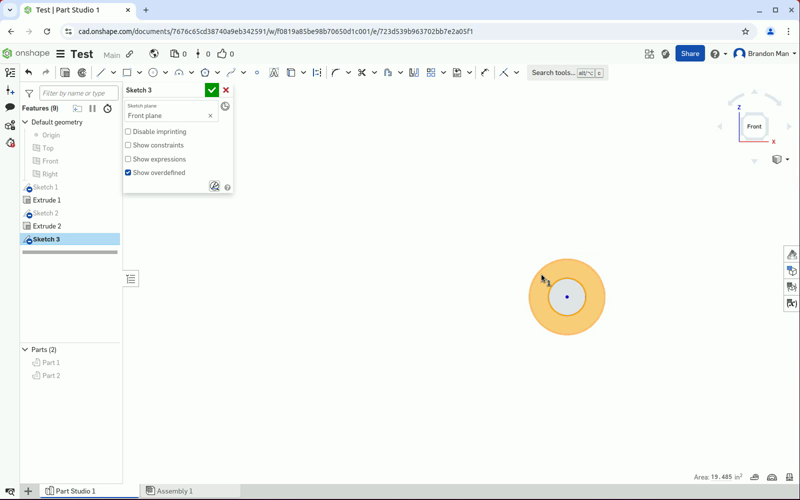
scroll(-6)
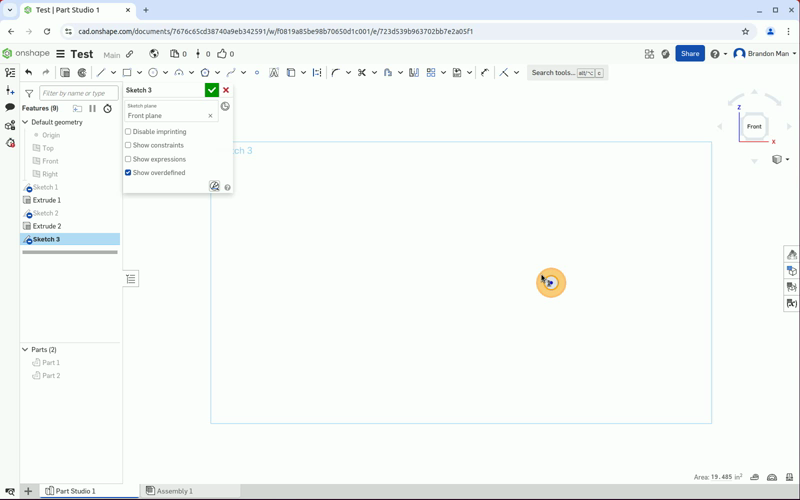
mouse_move(73, 352)
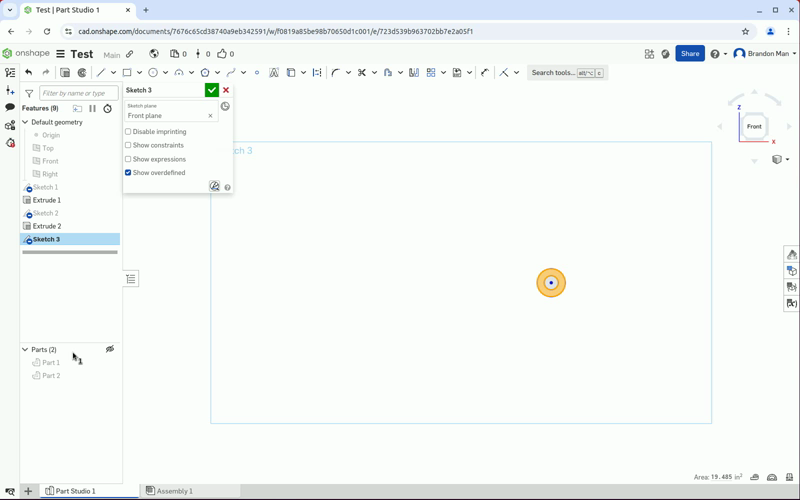
key(shift+y)
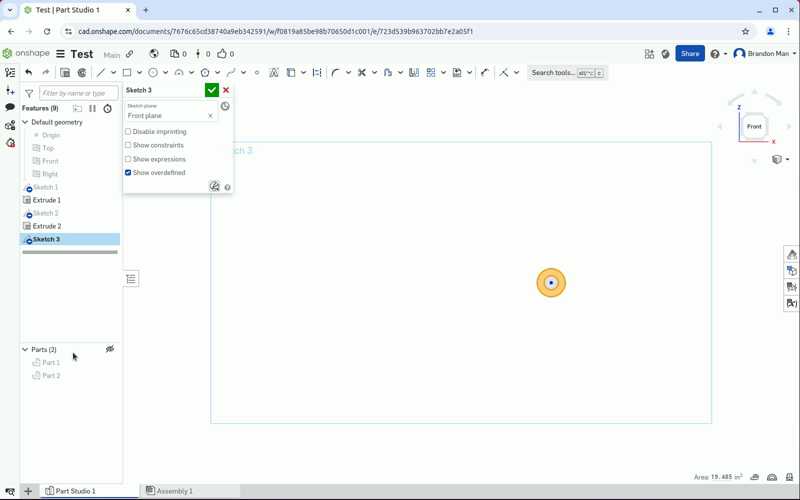
key(shift+e)
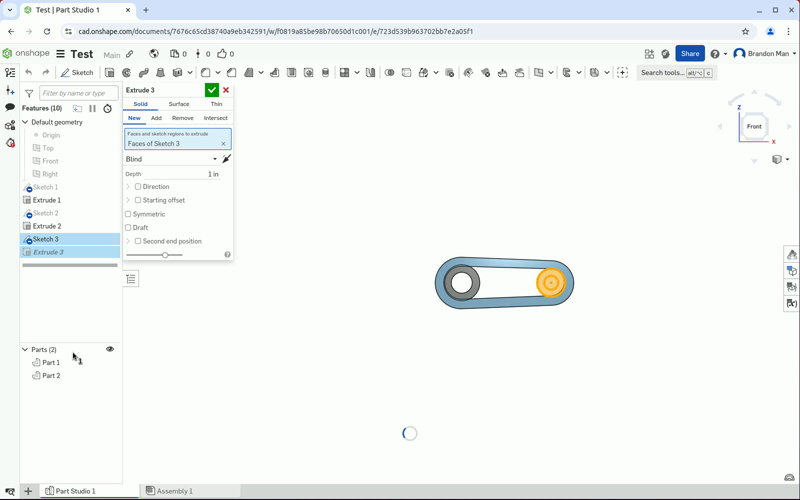
mouse_move(143, 106)
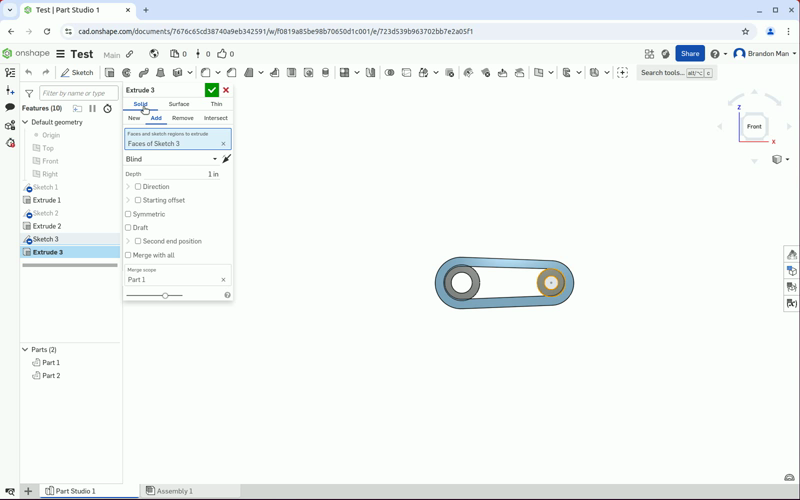
click(143, 106)
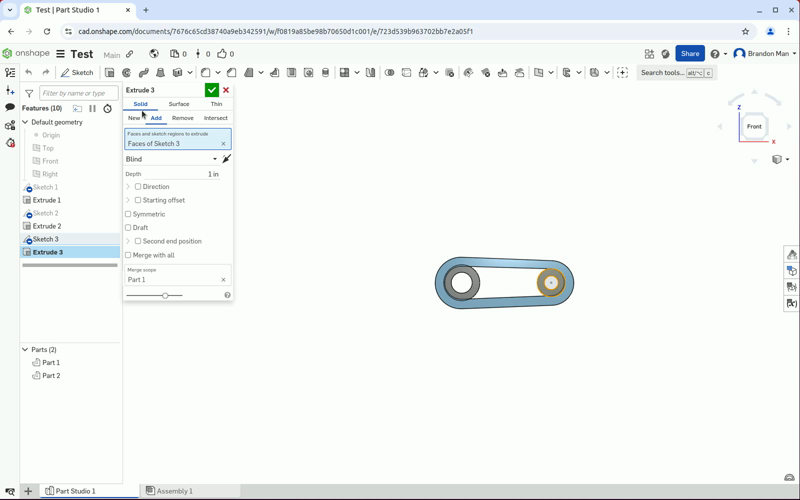
mouse_move(137, 120)
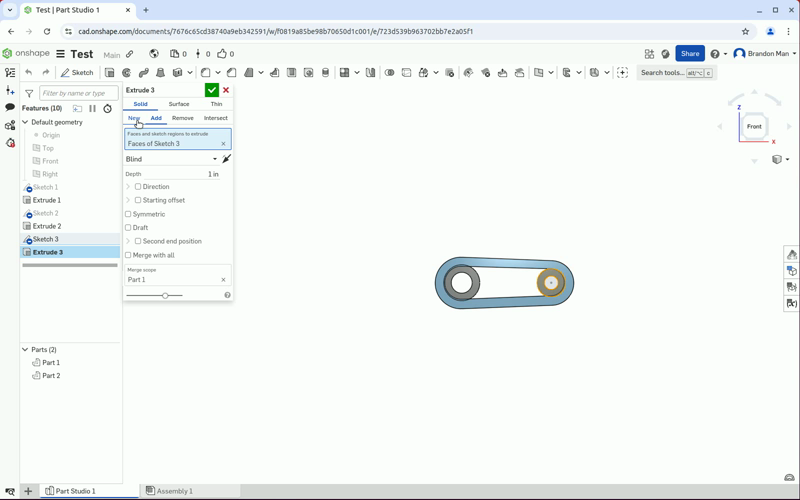
click(137, 120)
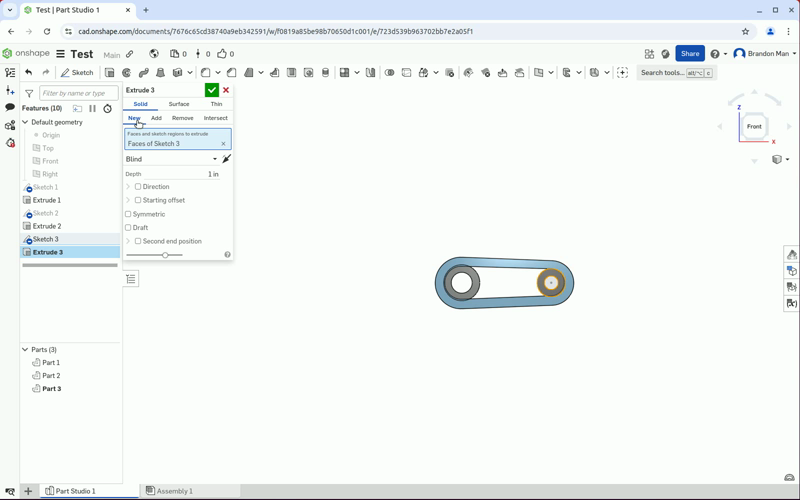
key(tab, 4)
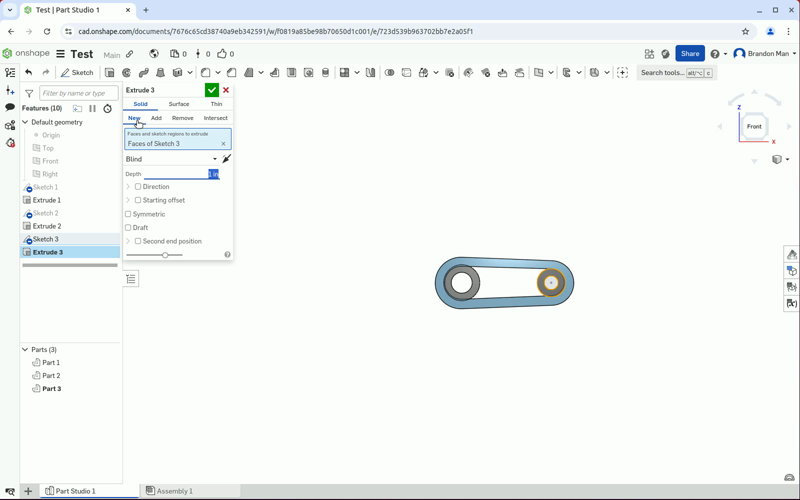
text(1.444)
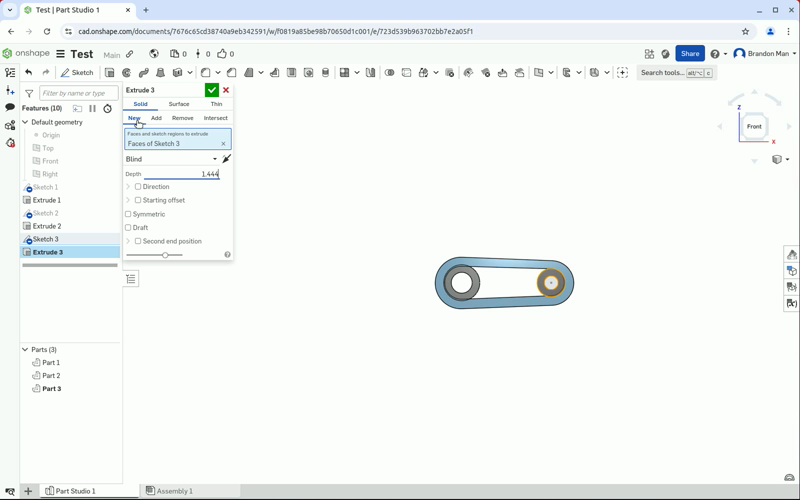
key(enter)
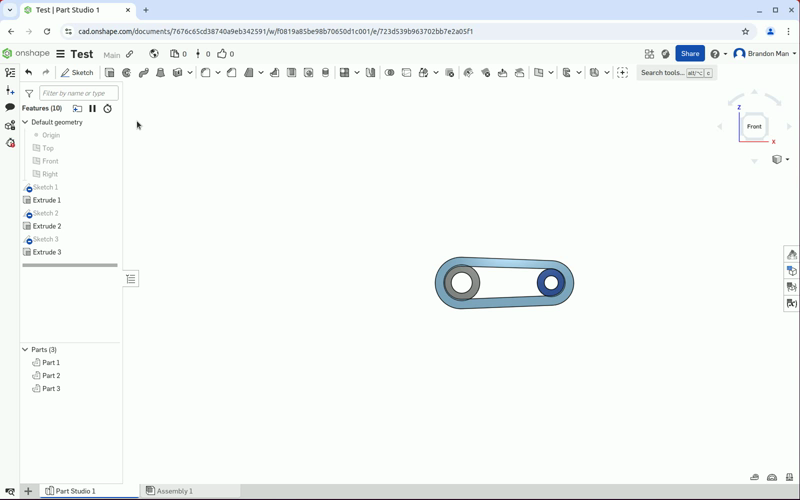
key(shift+h)
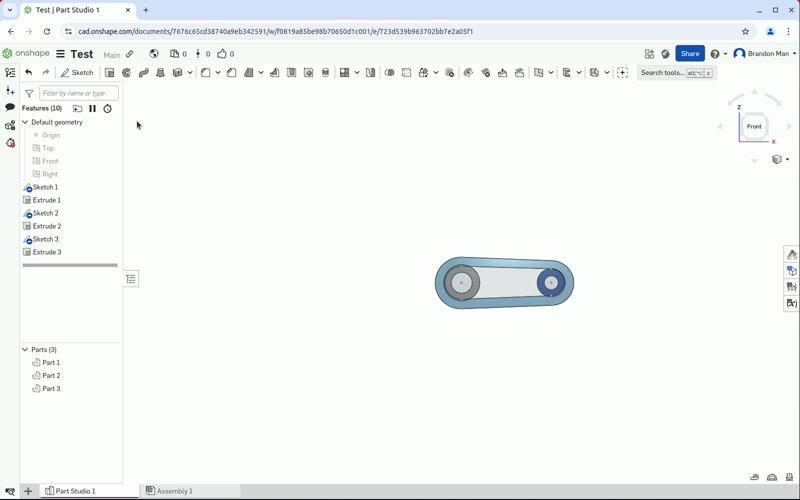
key(shift+h)
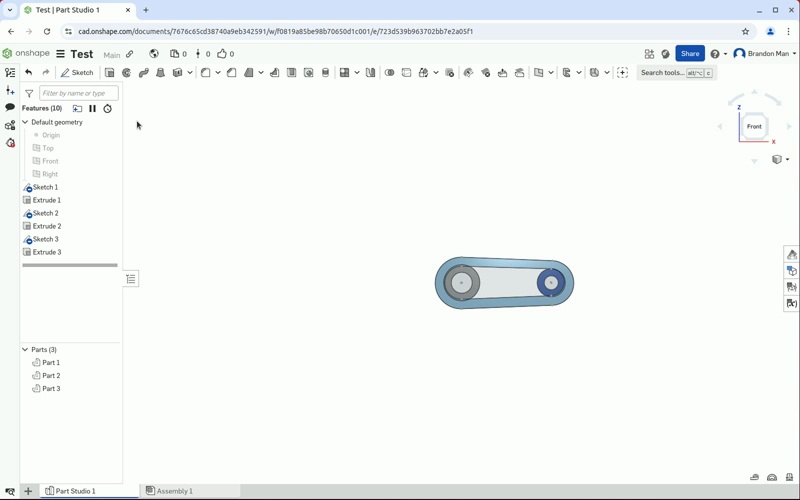
key(shift+7)
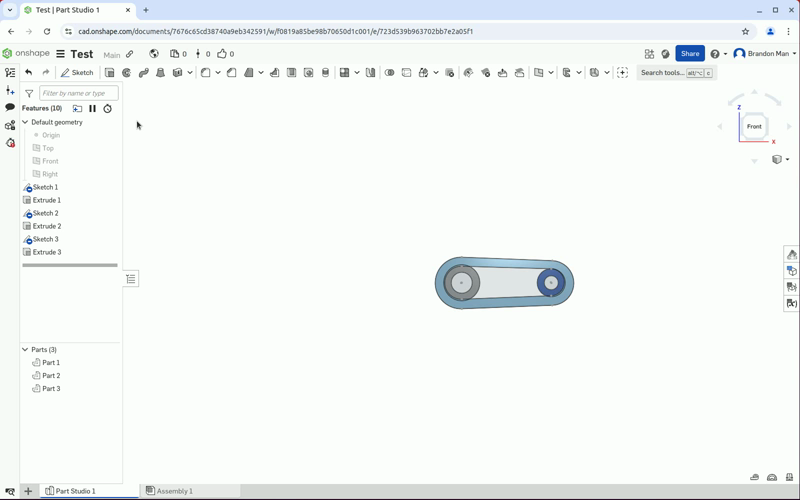
key(left, 2)
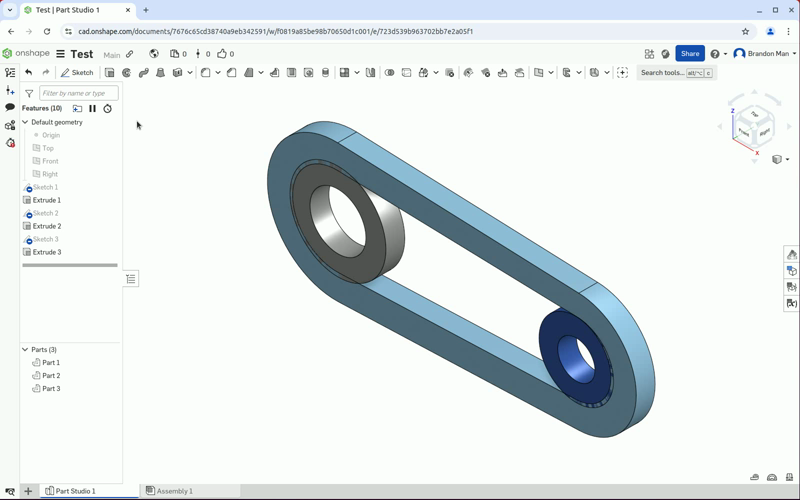
key(down, 2)
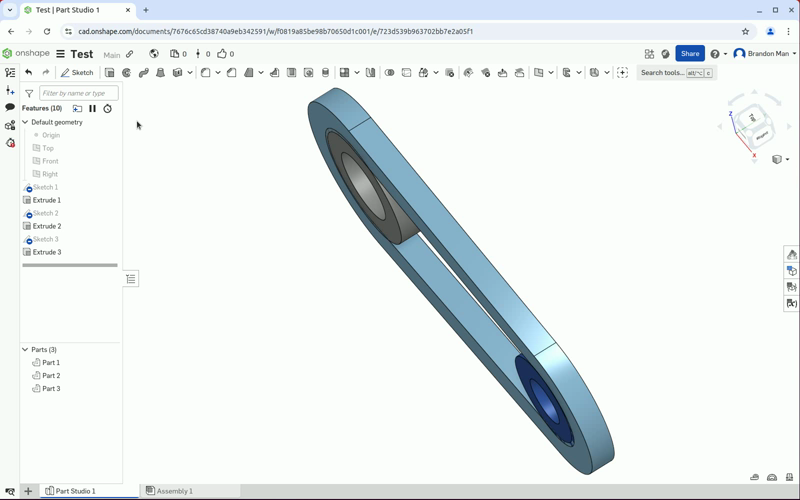
key(up, 2)
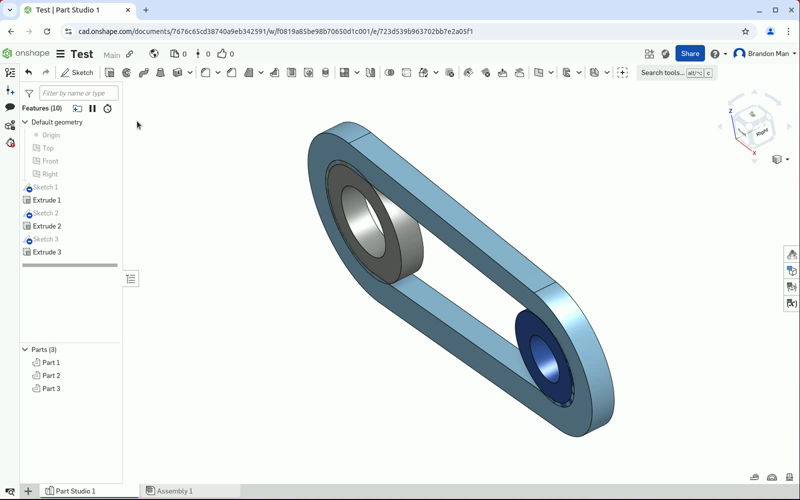
key(right, 2)
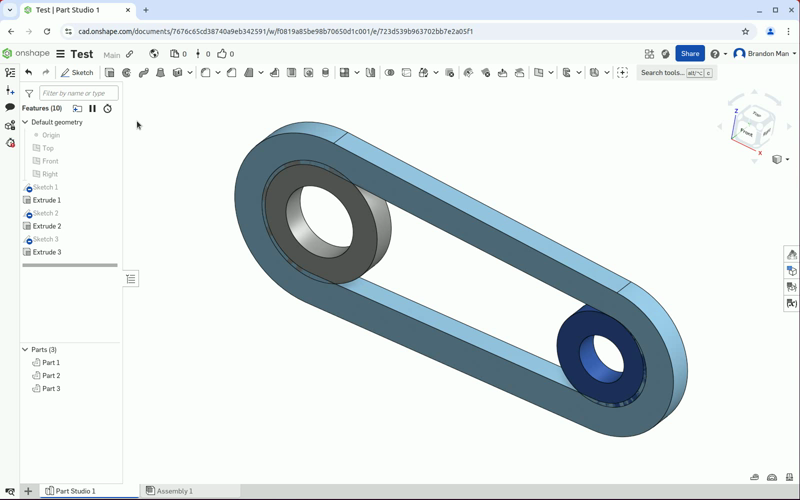
mouse_move(73, 189)
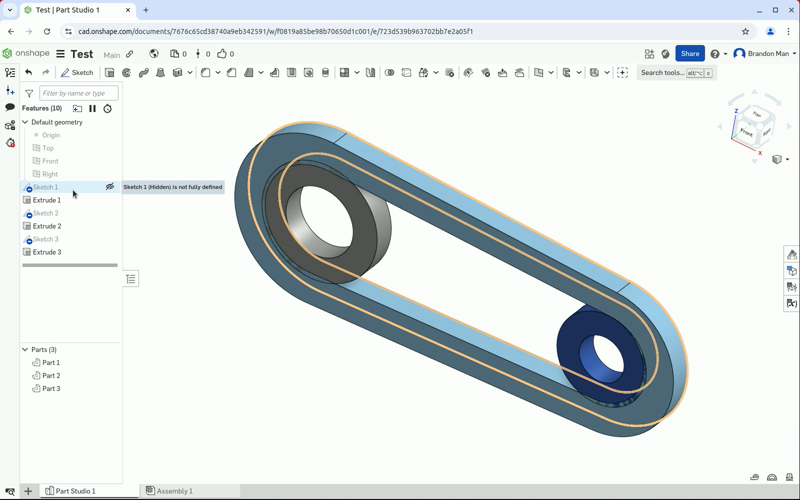
click(73, 189)